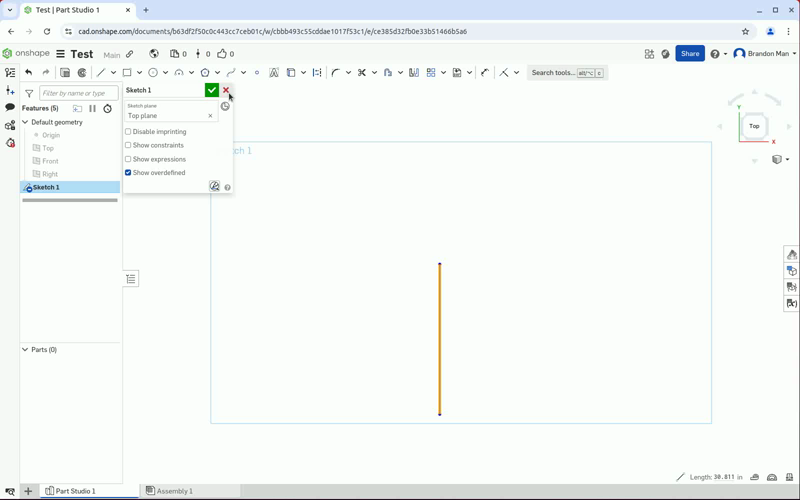
key(shift+h)
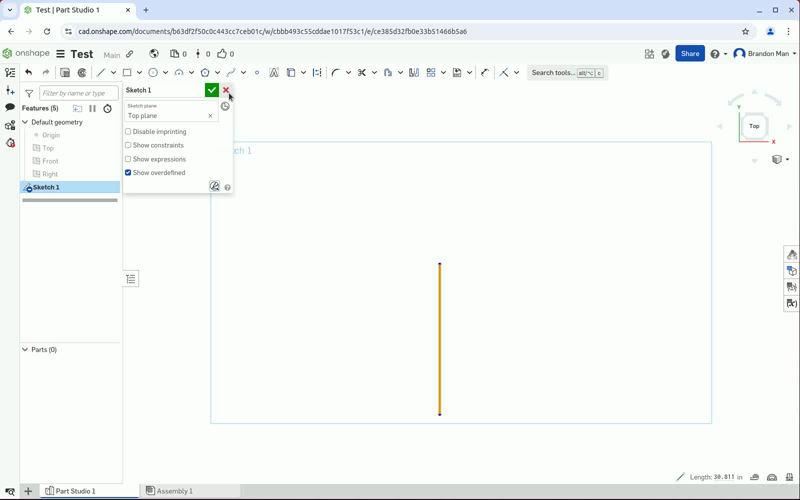
key(shift+s)
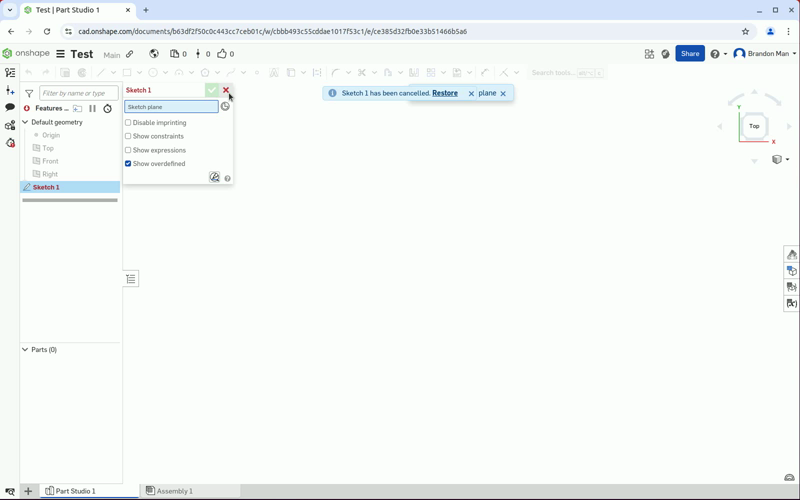
mouse_move(73, 150)
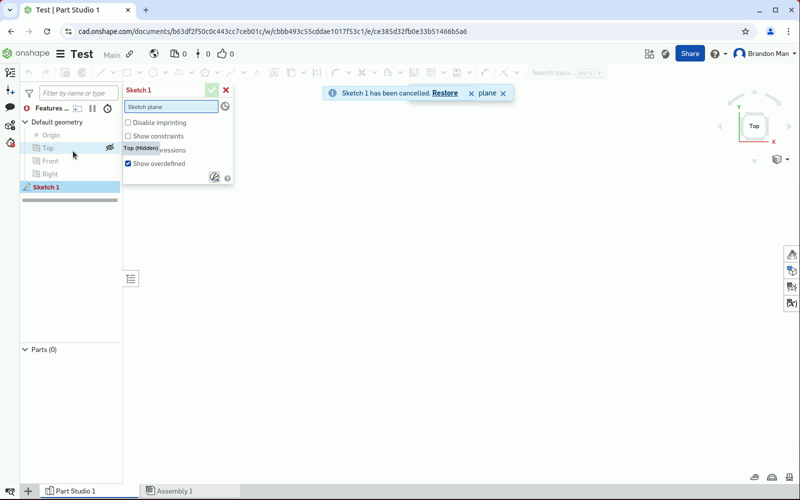
click(73, 150)
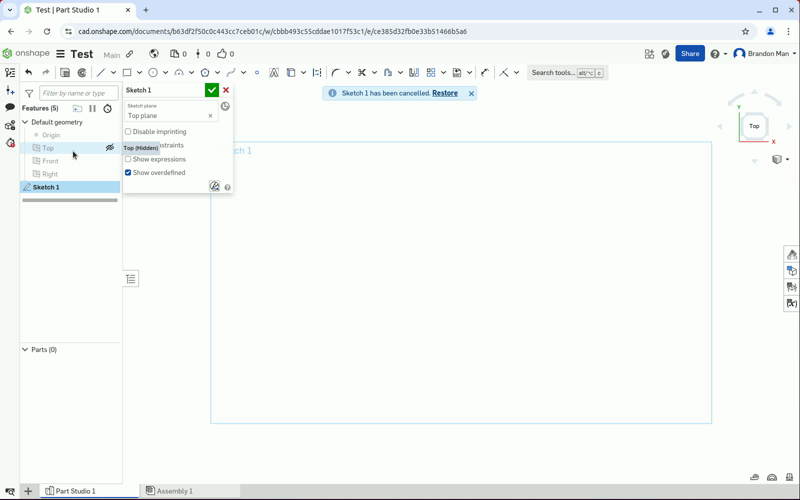
mouse_move(73, 352)
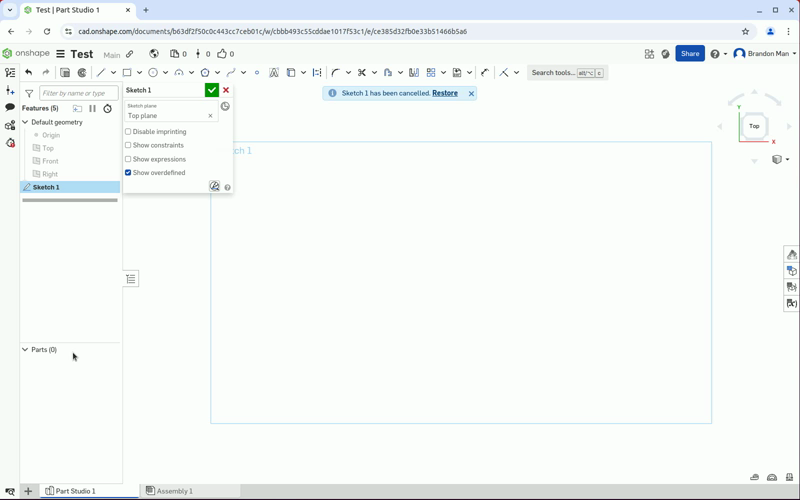
key(y)
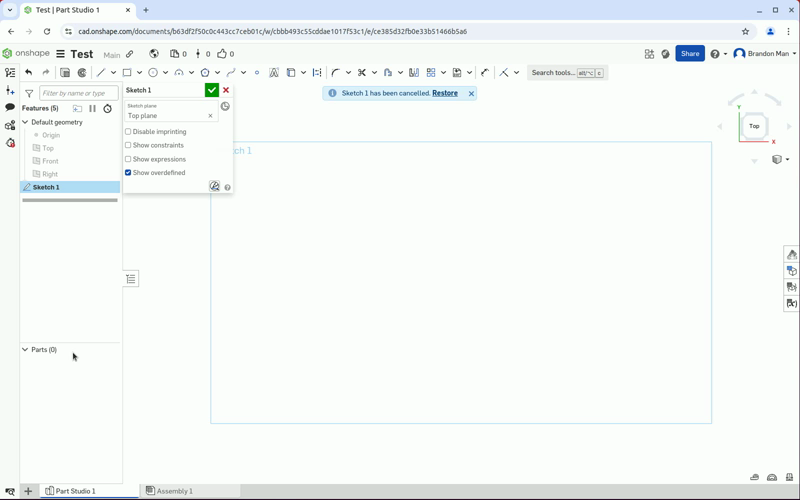
key(l)
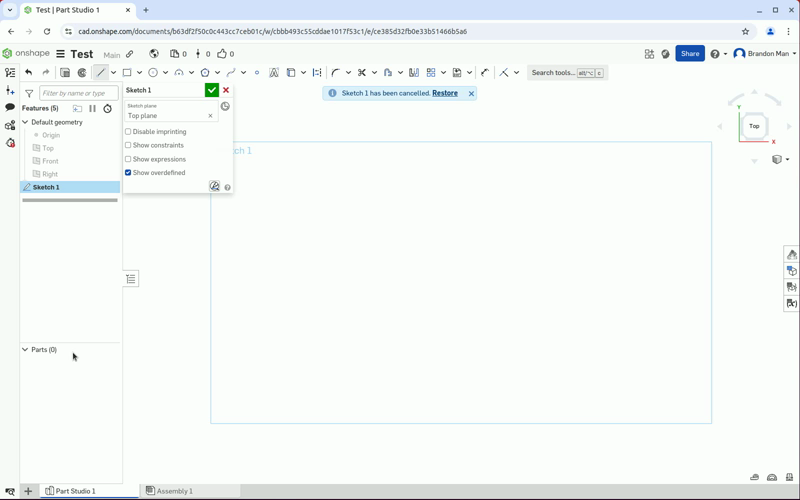
key_down(shift)
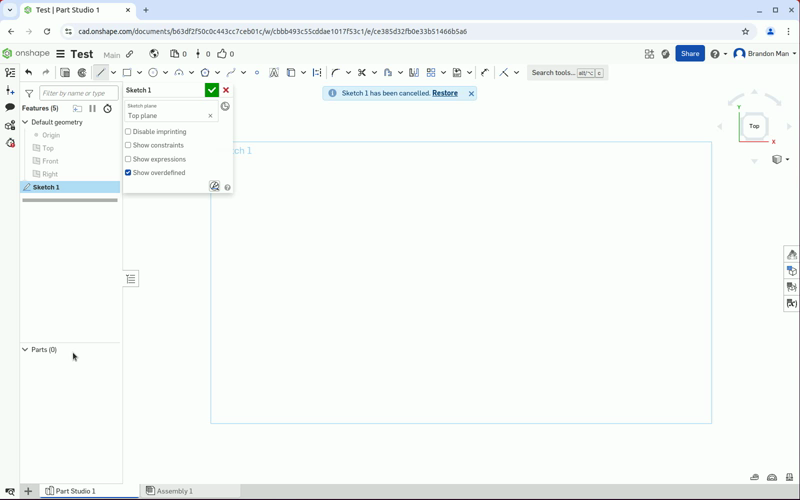
mouse_move(449, 395)
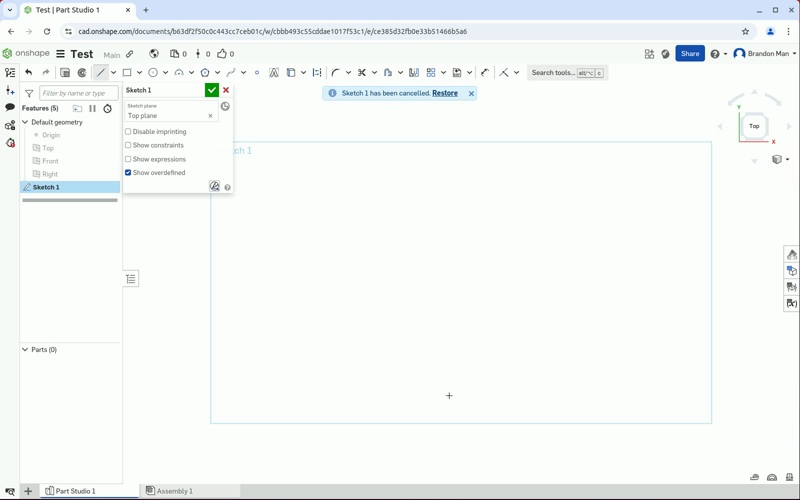
click(449, 395)
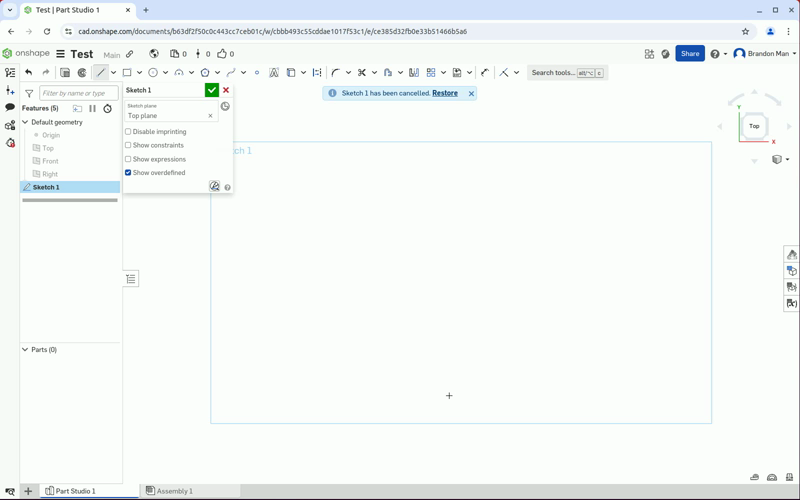
key_up(shift)
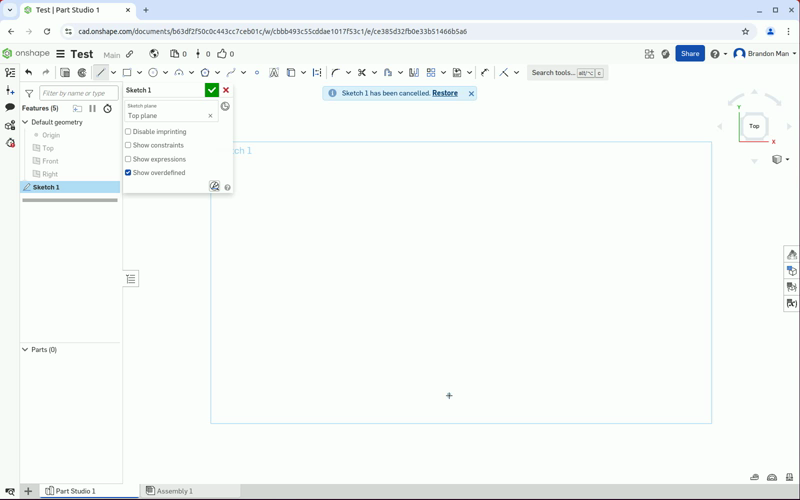
key_down(shift)
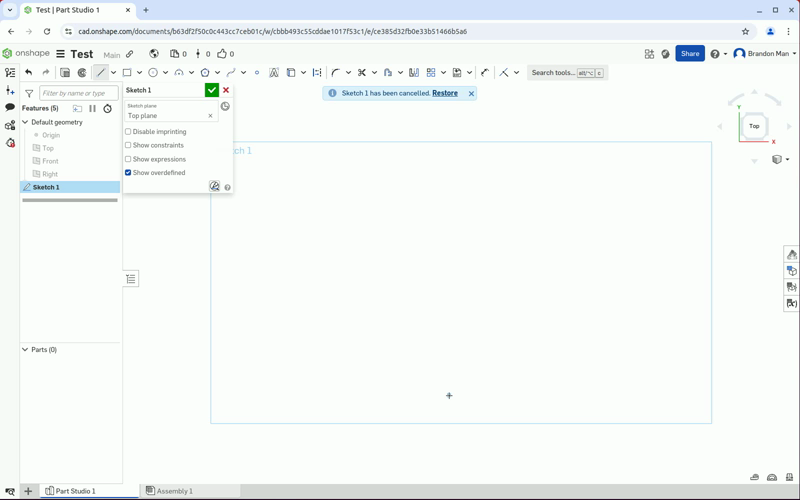
mouse_move(479, 395)
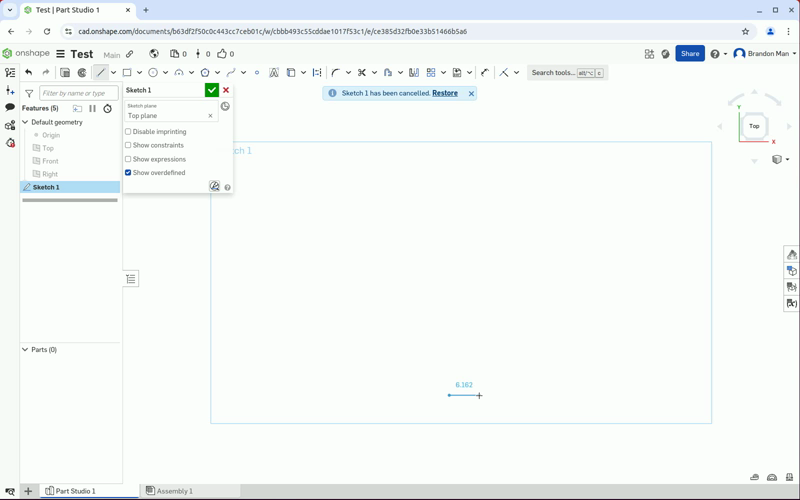
mouse_move(474, 395)
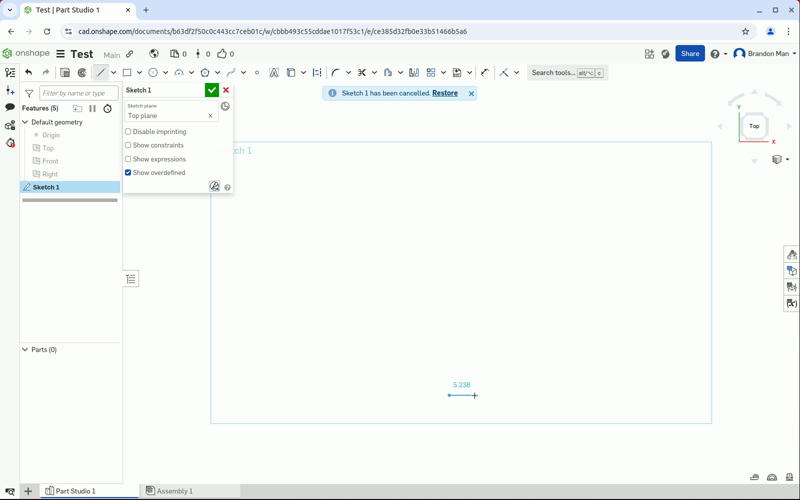
click(474, 395)
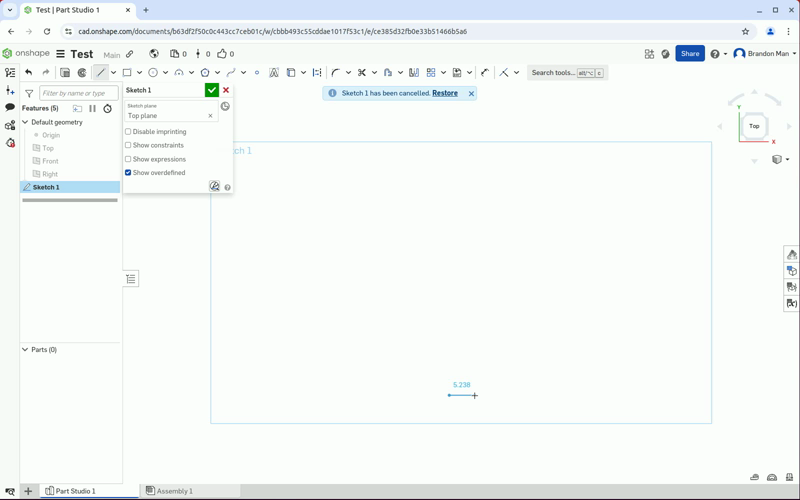
key_up(shift)
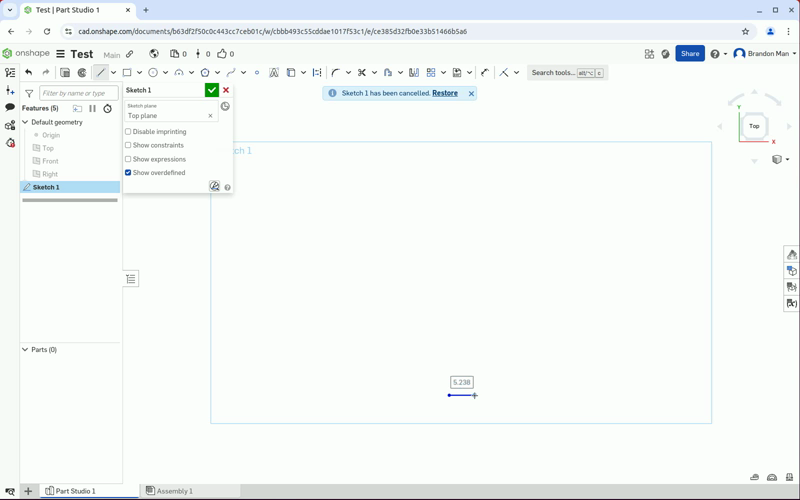
key_down(shift)
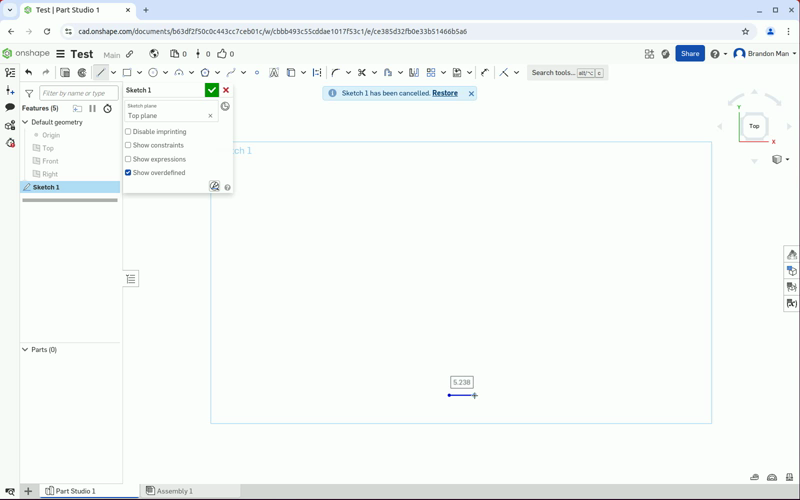
mouse_move(504, 395)
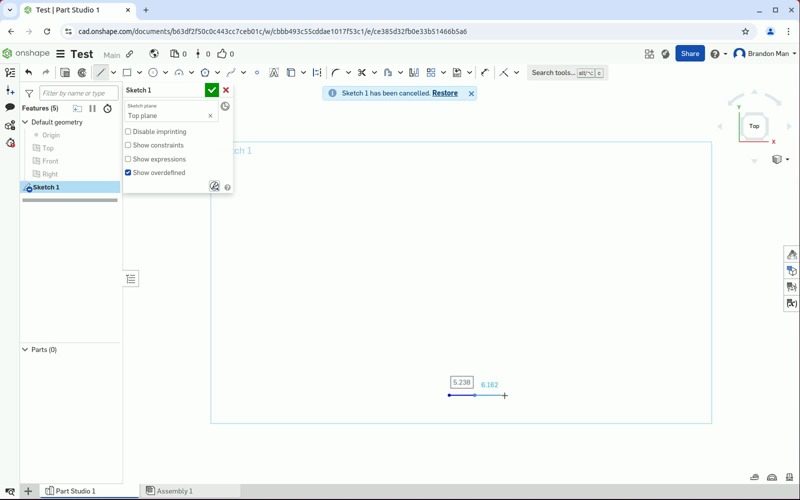
mouse_move(474, 373)
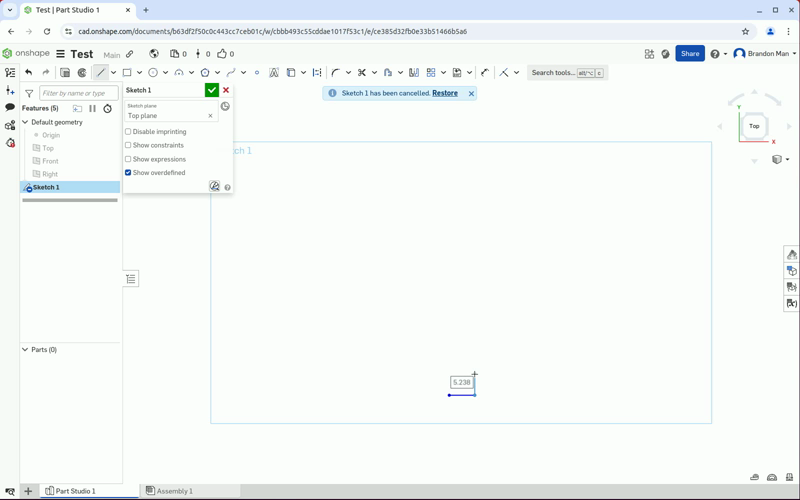
click(474, 373)
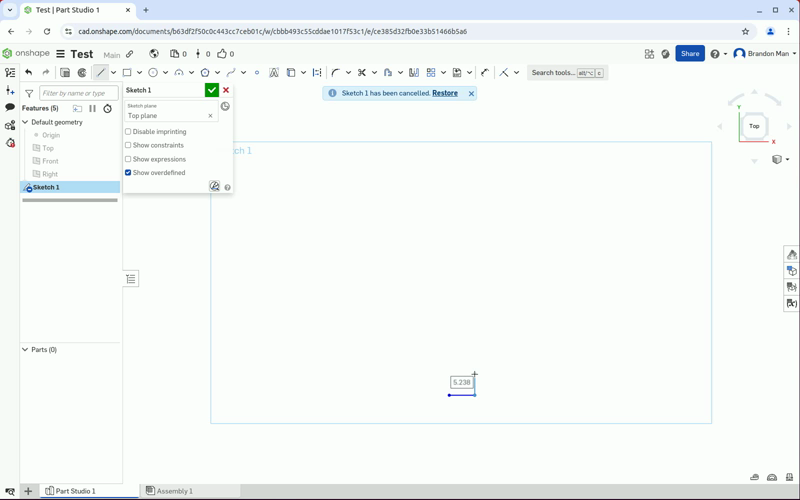
key_up(shift)
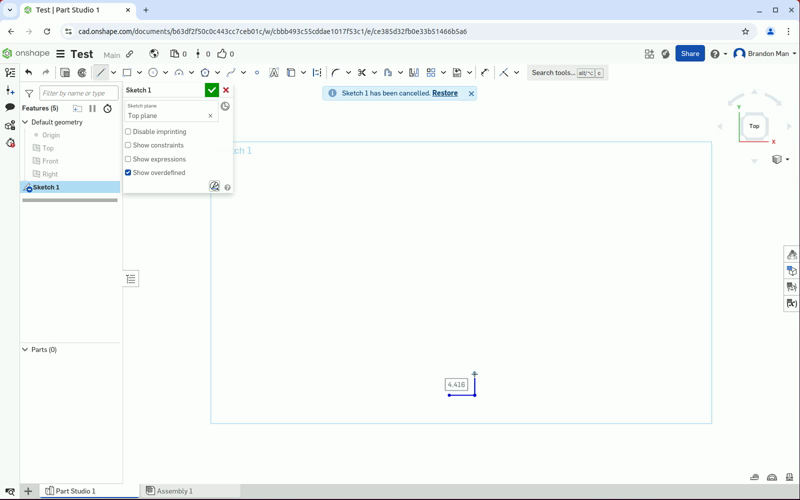
key(esc)
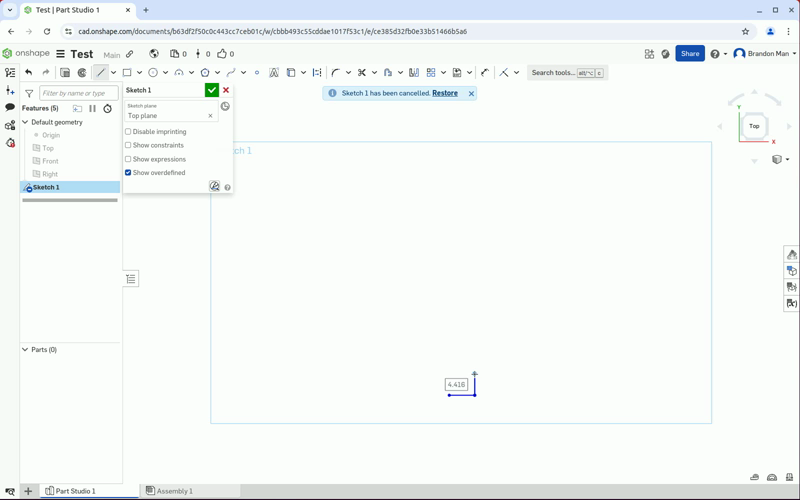
key(a)
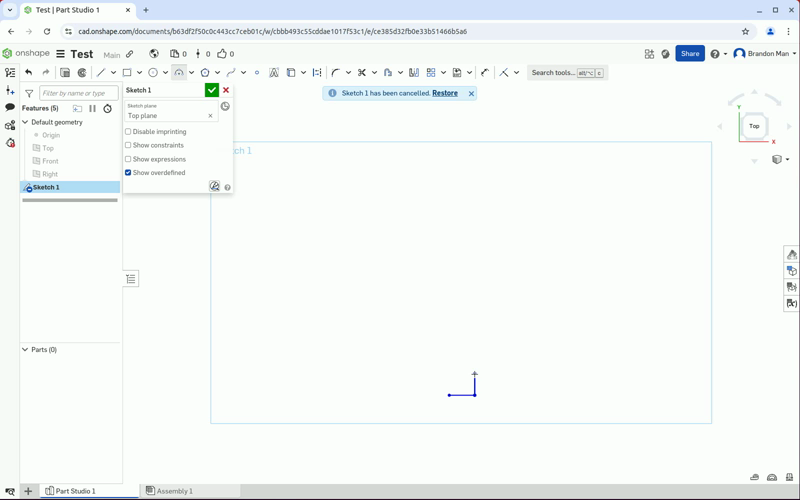
mouse_move(474, 373)
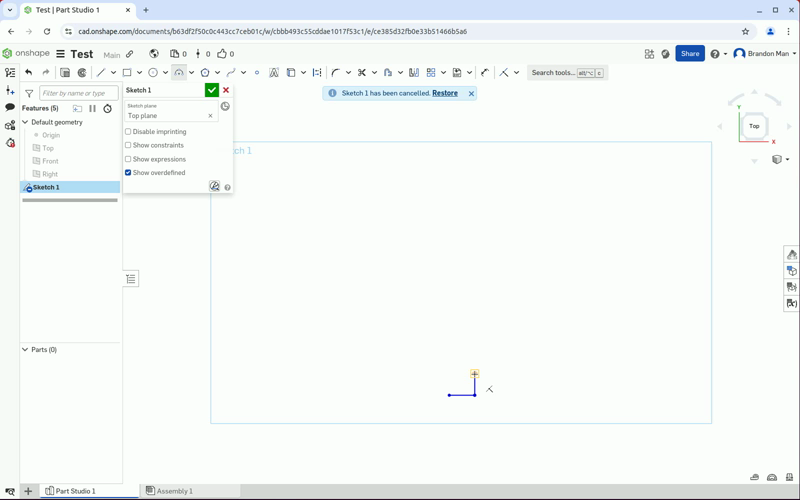
click(474, 373)
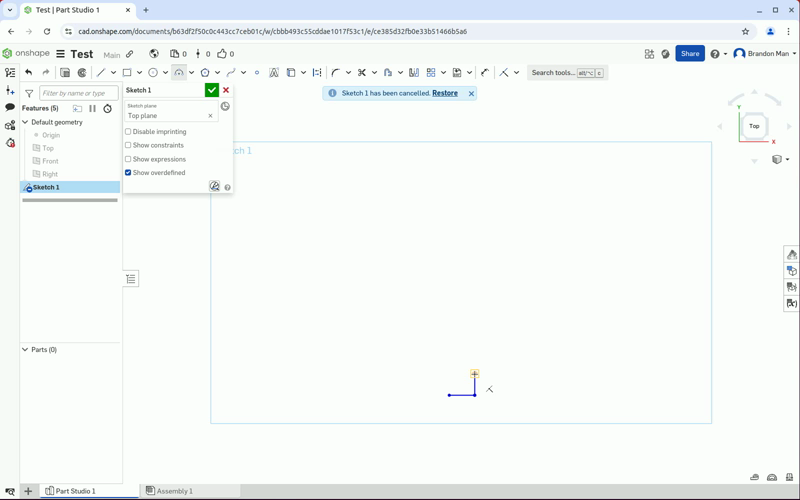
key_down(shift)
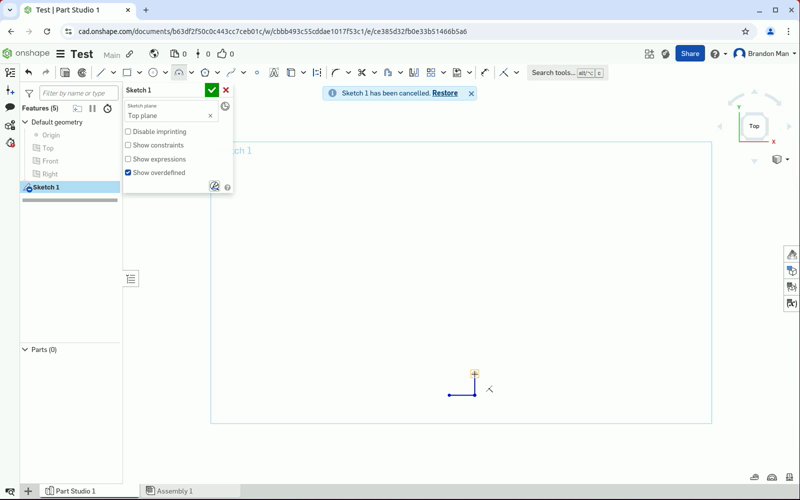
mouse_move(449, 373)
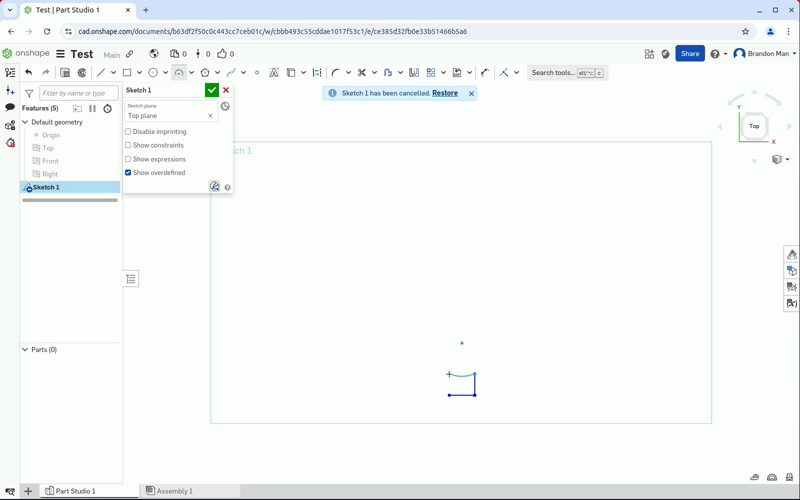
click(449, 373)
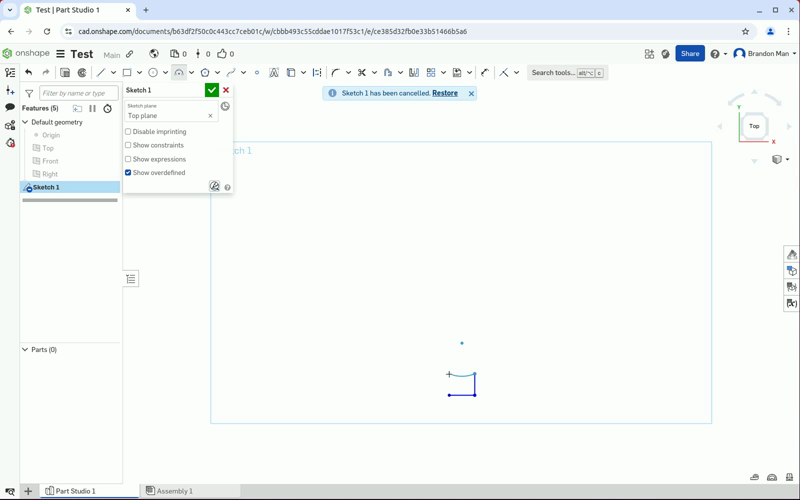
mouse_move(461, 374)
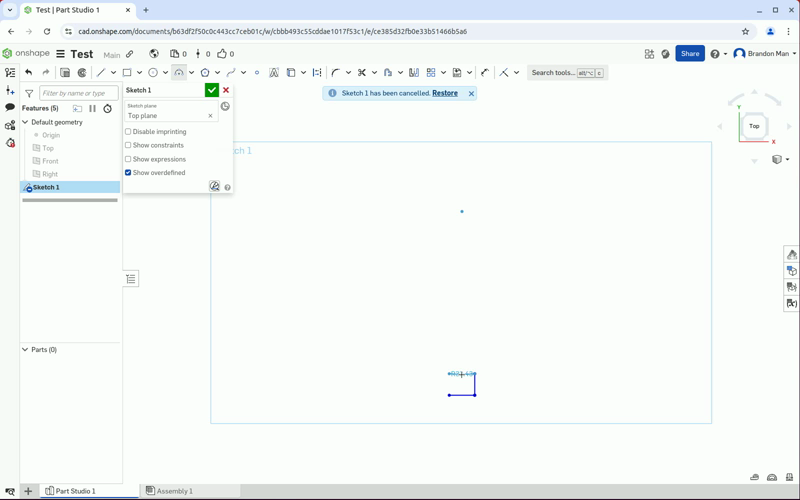
click(461, 374)
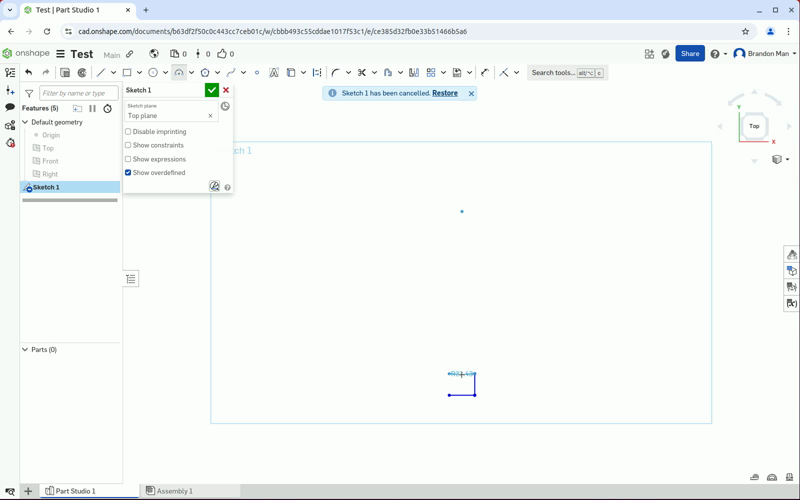
key_up(shift)
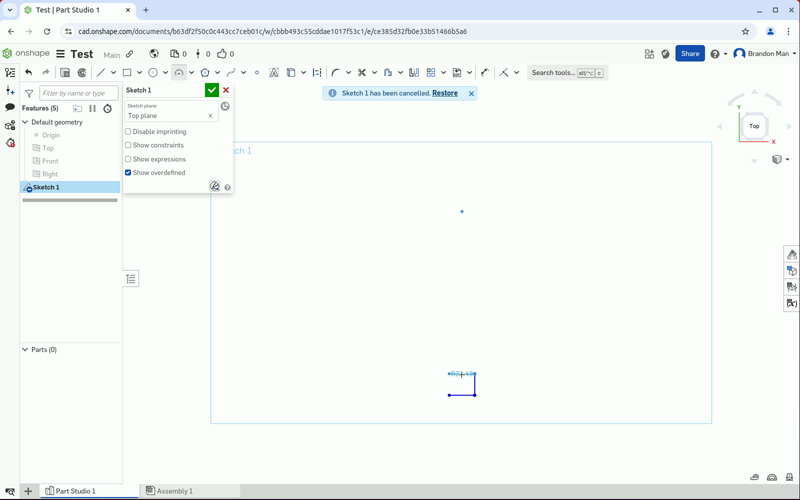
key(esc)
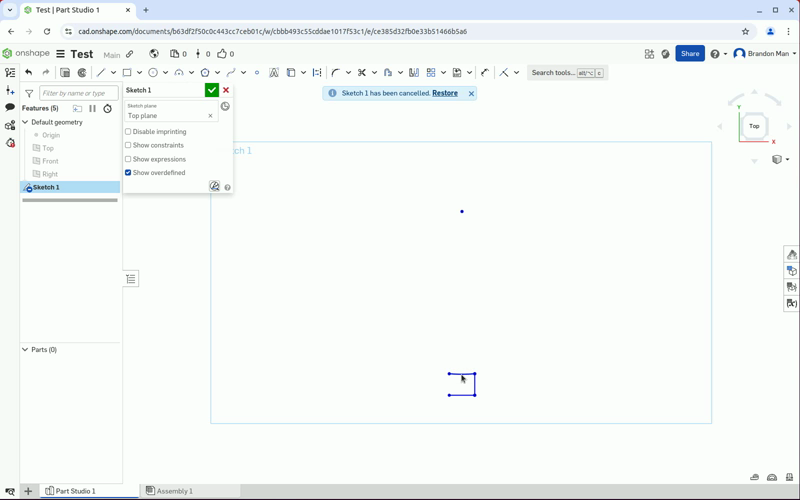
key(l)
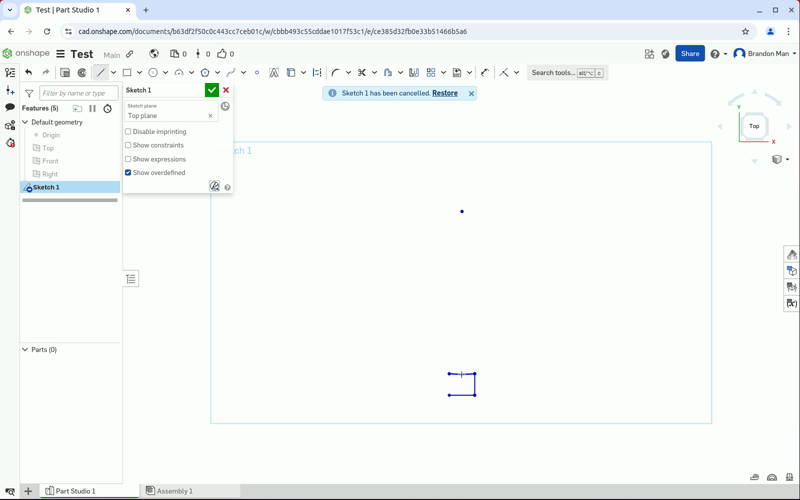
mouse_move(449, 373)
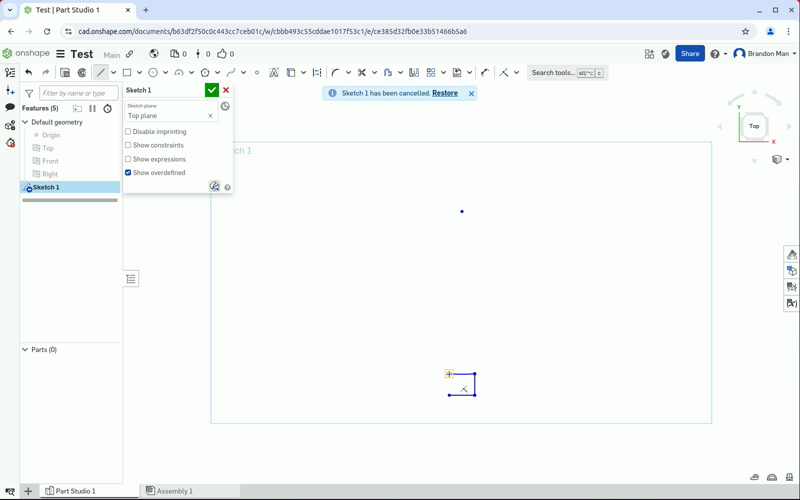
click(449, 373)
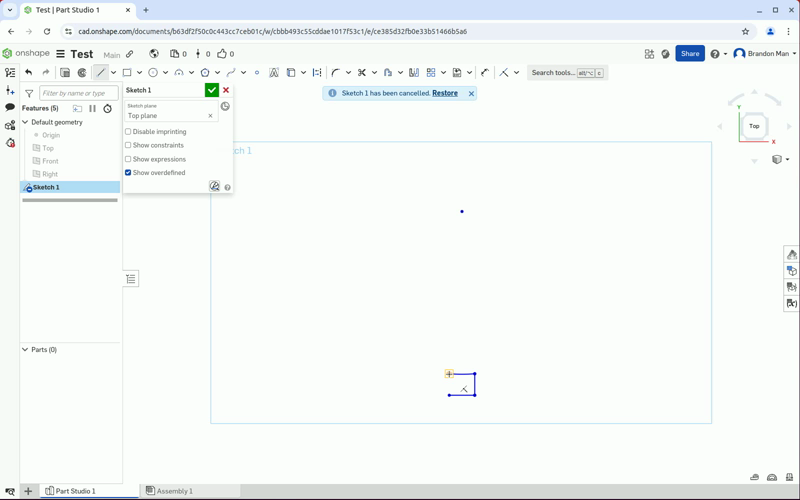
mouse_move(479, 373)
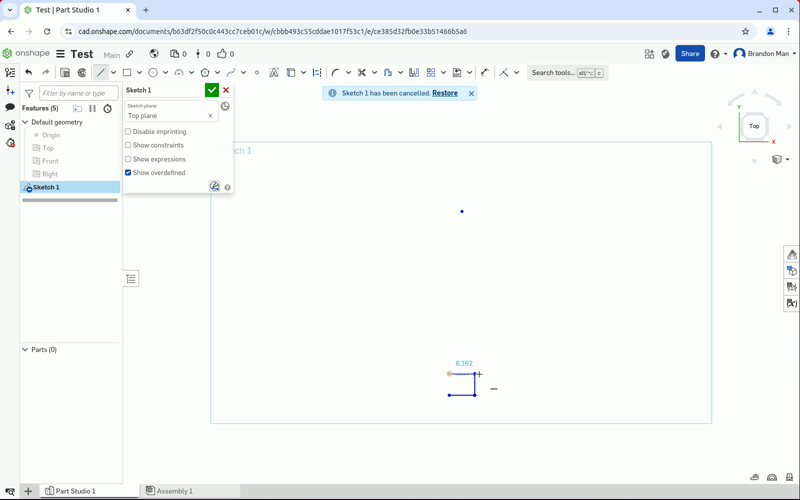
key_down(shift)
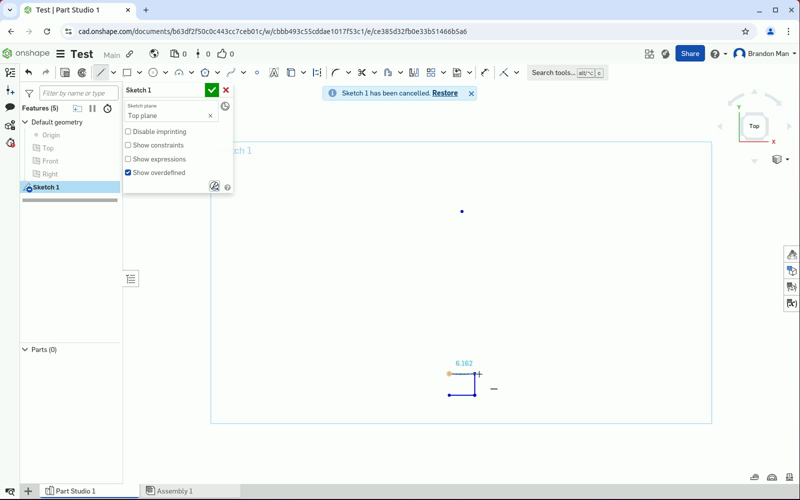
mouse_move(449, 395)
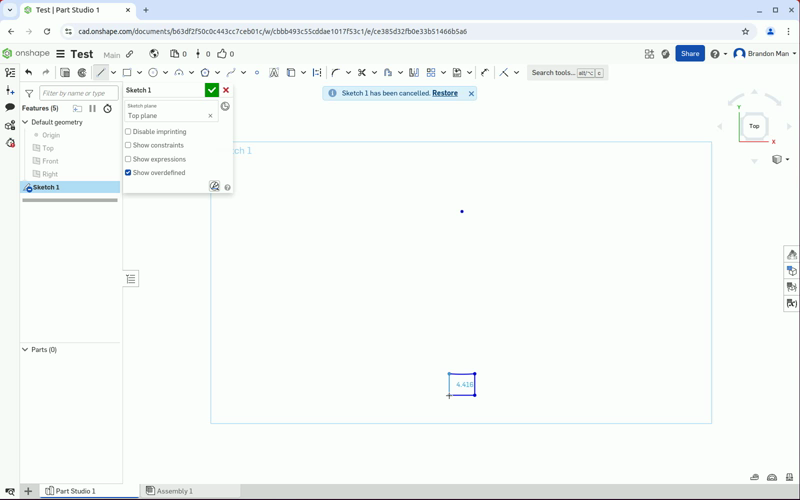
key_up(shift)
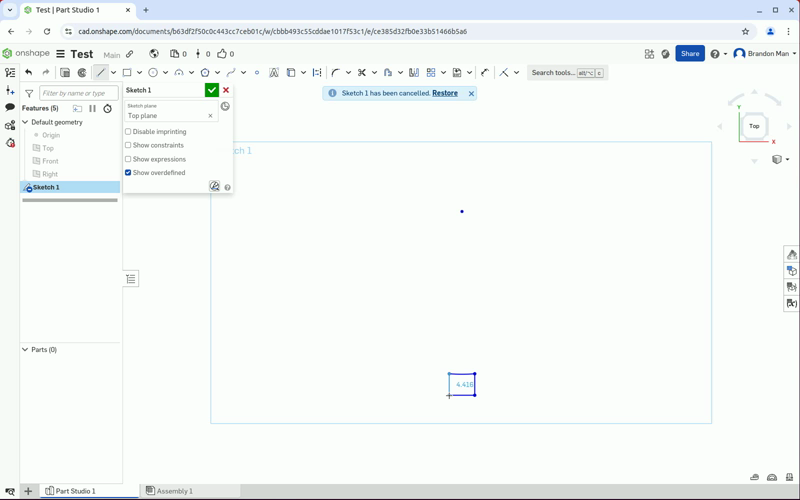
click(449, 395)
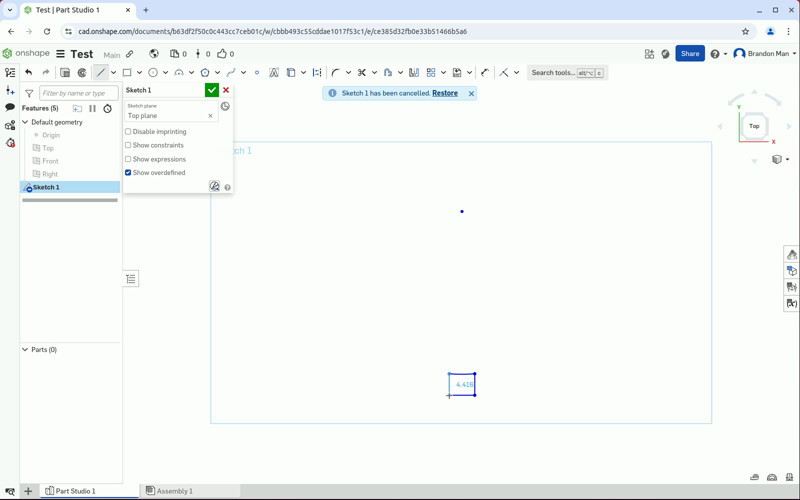
key(esc)
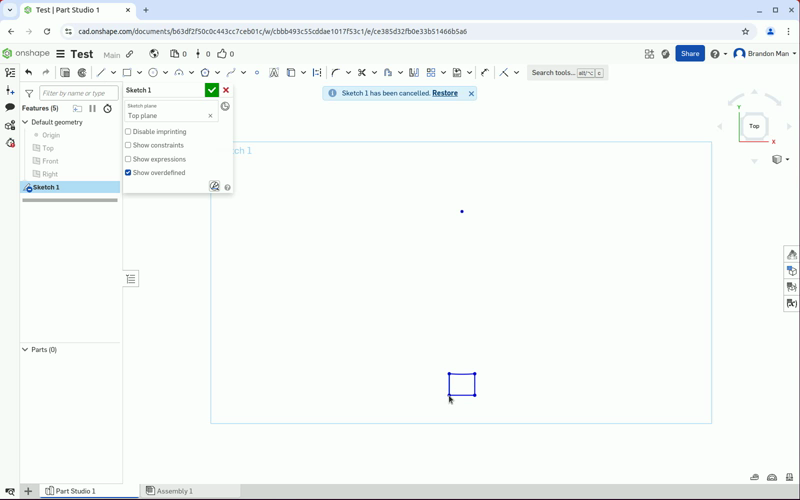
mouse_move(450, 378)
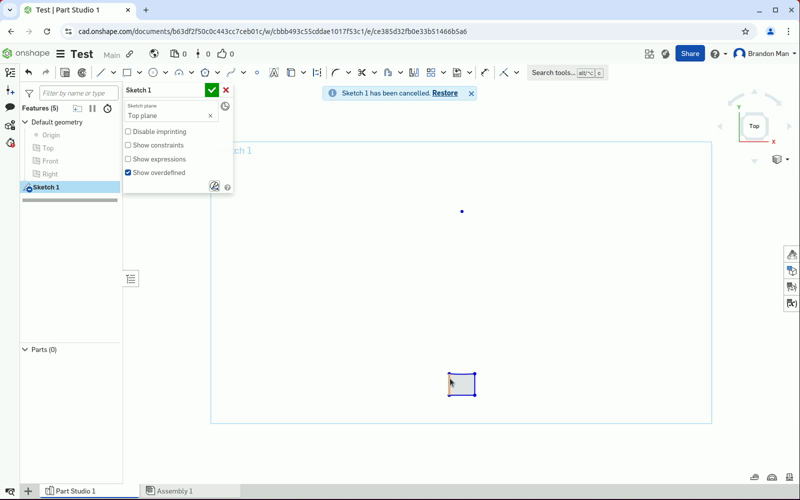
scroll(6)
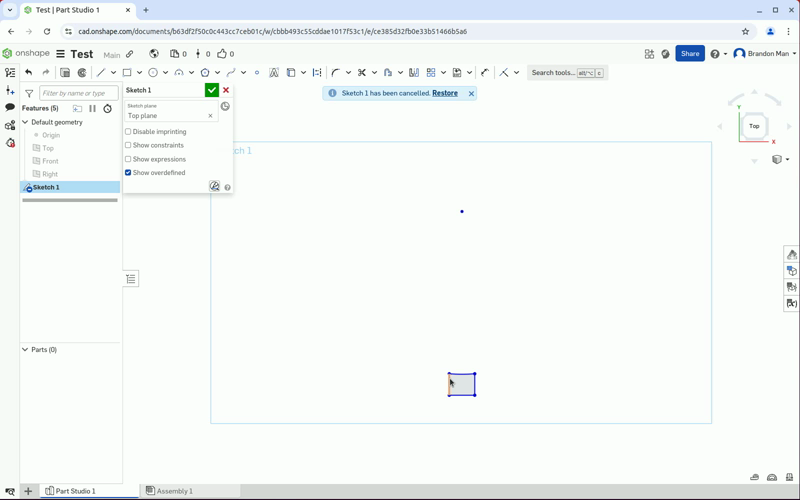
scroll(6)
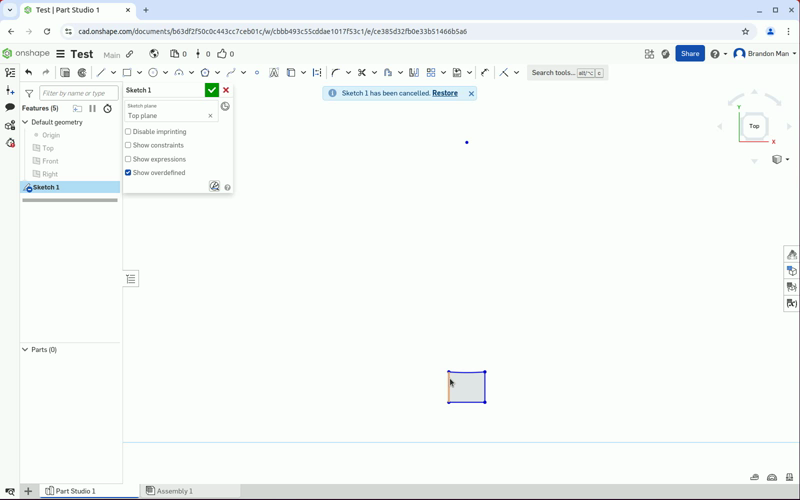
scroll(6)
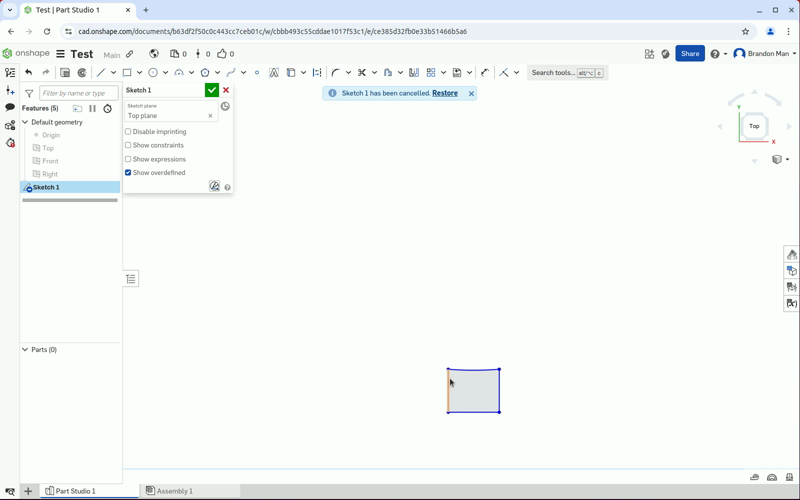
scroll(6)
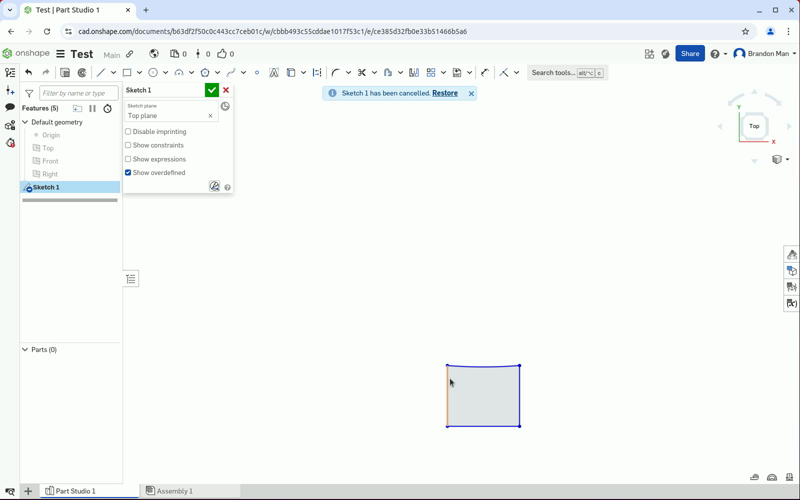
scroll(6)
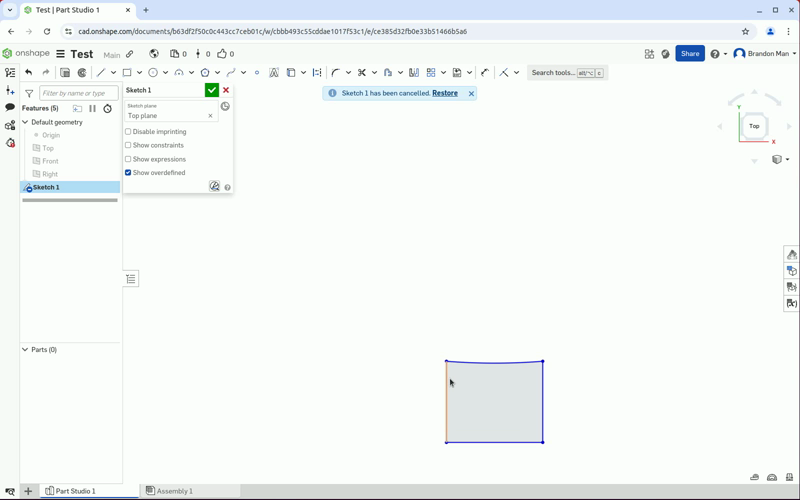
scroll(6)
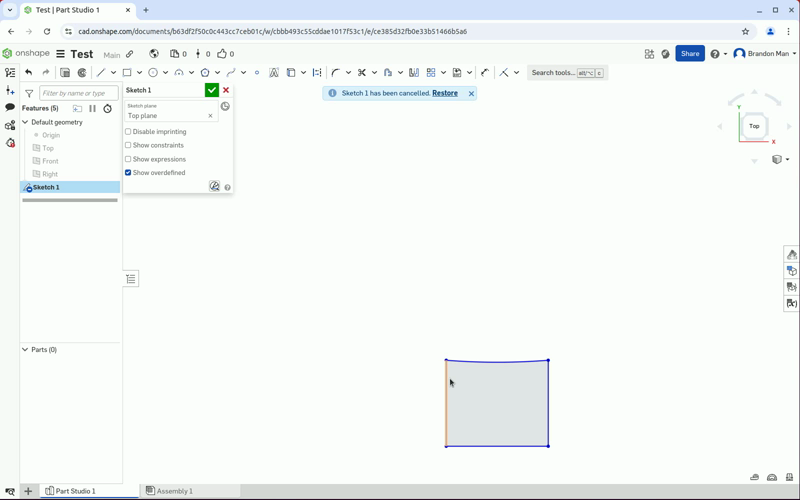
scroll(6)
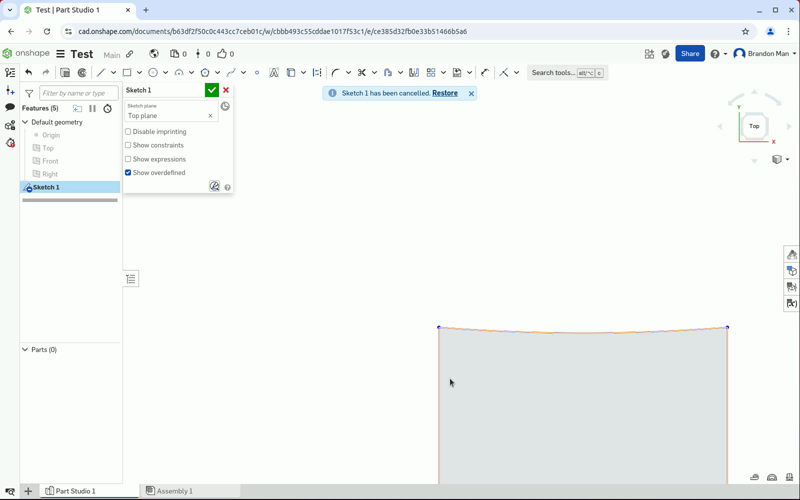
click(450, 378)
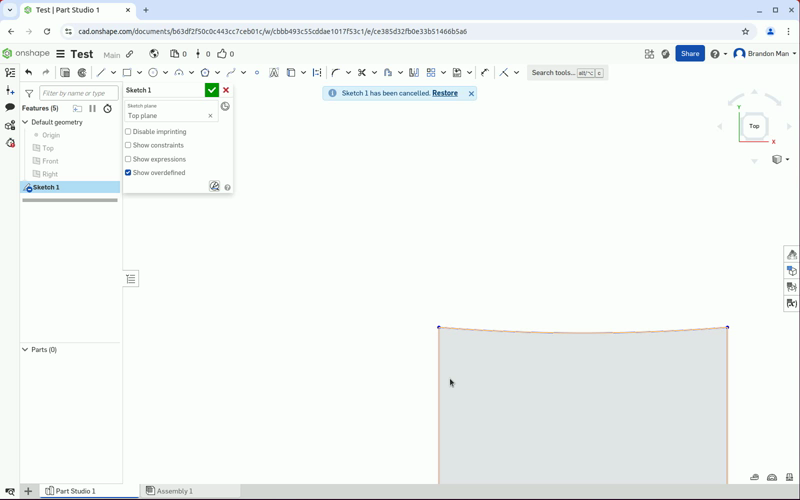
scroll(-6)
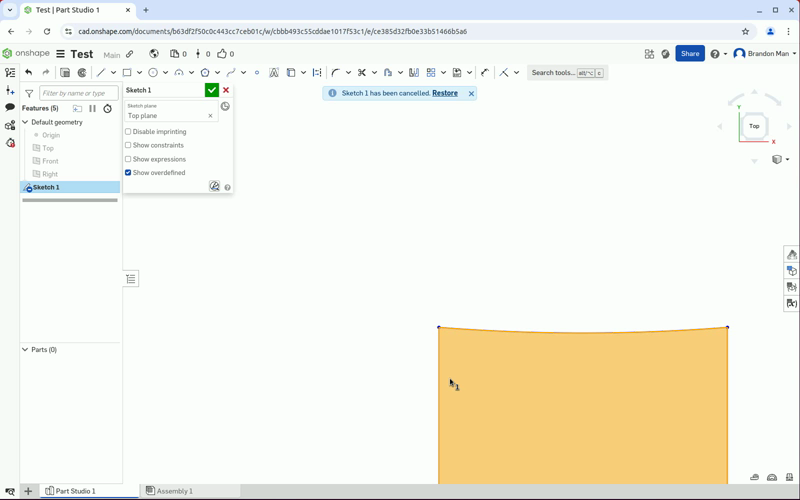
scroll(-6)
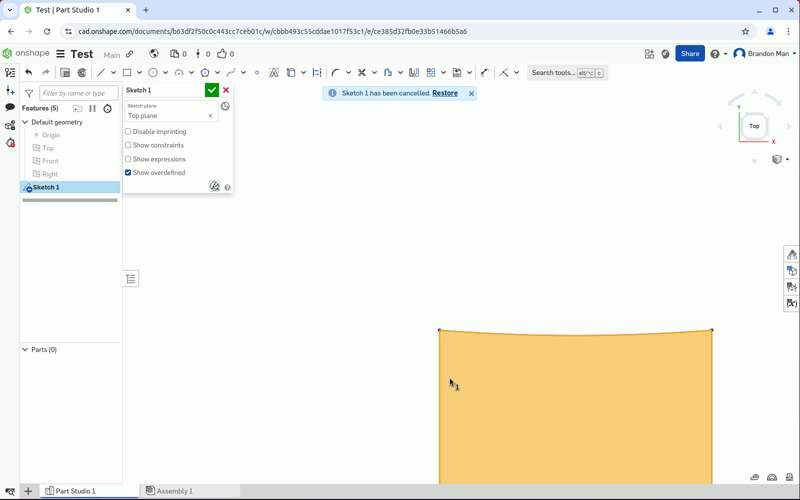
scroll(-6)
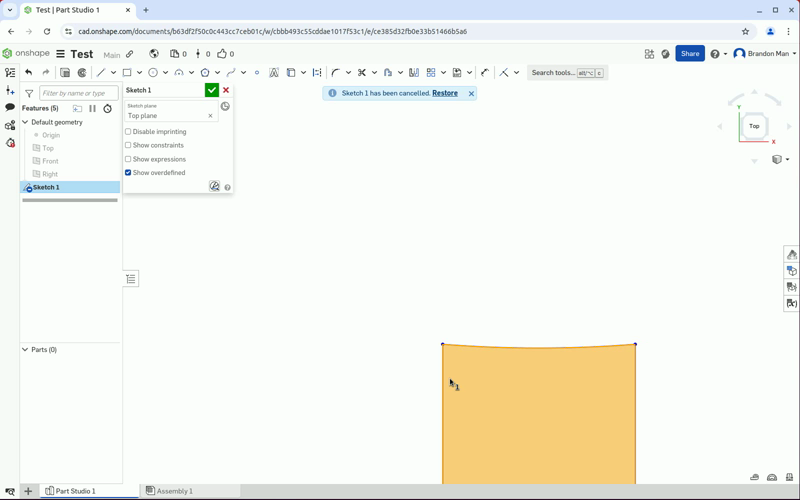
scroll(-6)
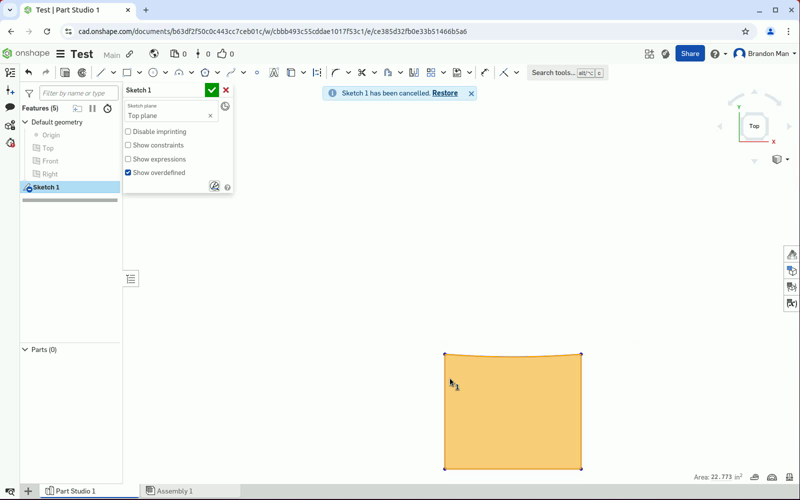
scroll(-6)
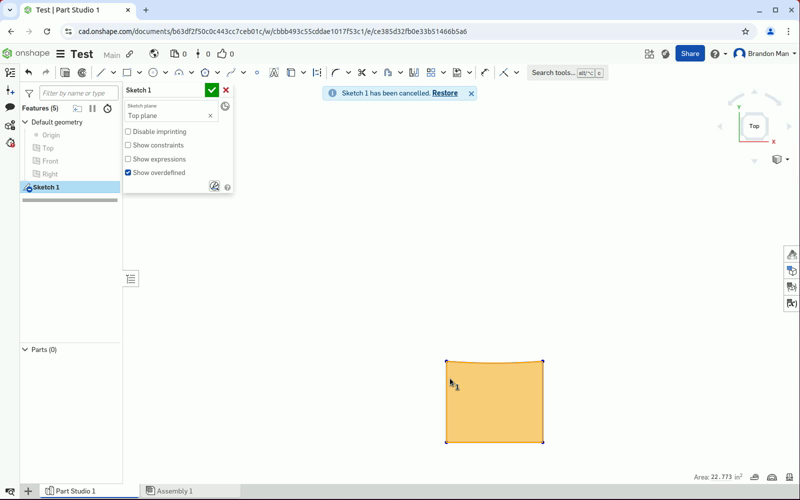
scroll(-6)
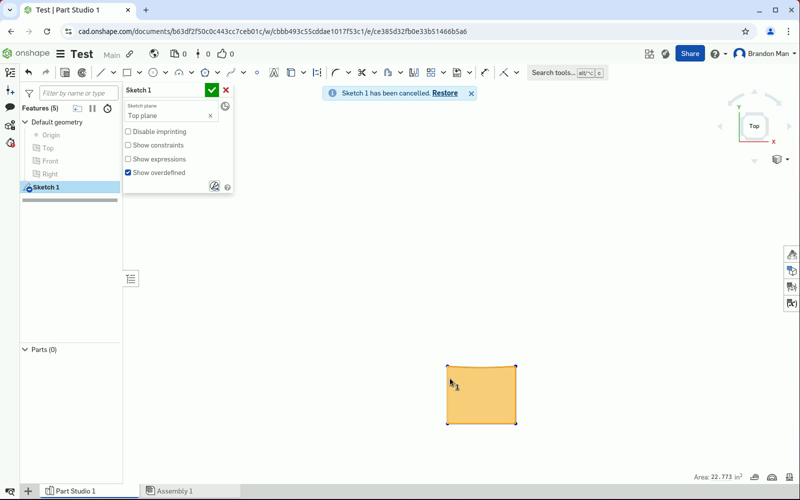
scroll(-6)
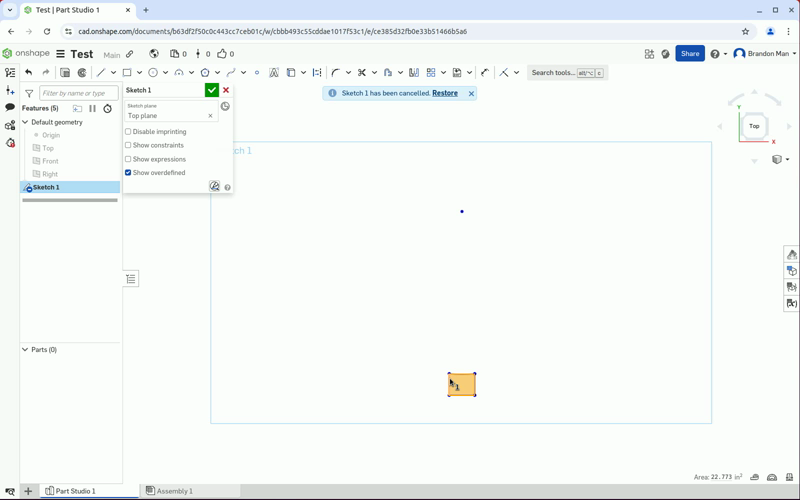
mouse_move(73, 352)
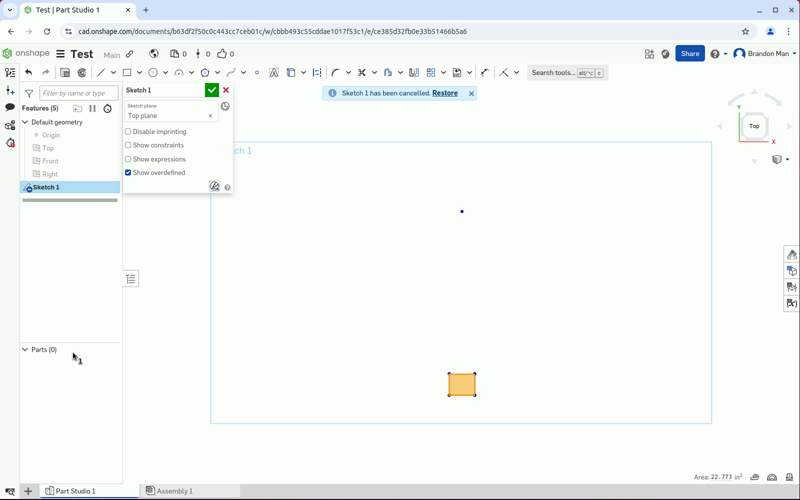
key(shift+y)
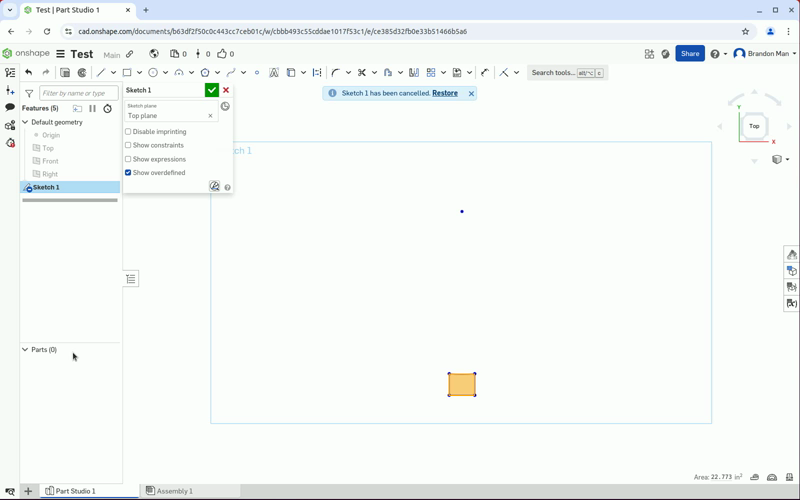
key(shift+e)
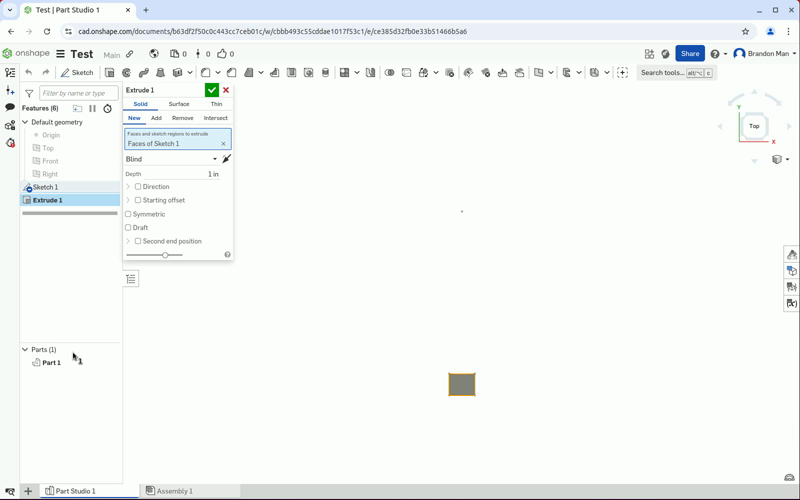
mouse_move(143, 106)
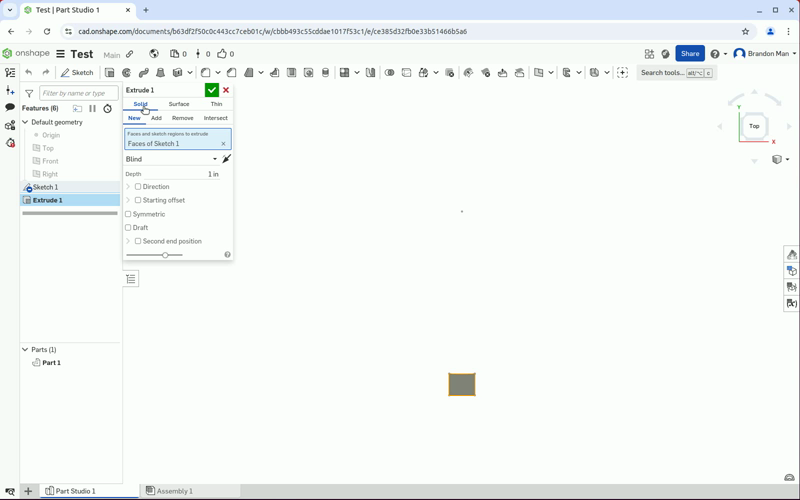
click(143, 106)
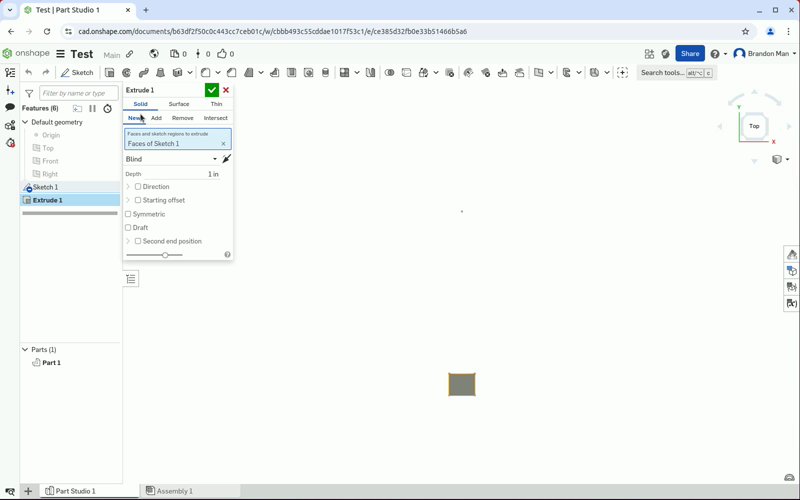
mouse_move(137, 120)
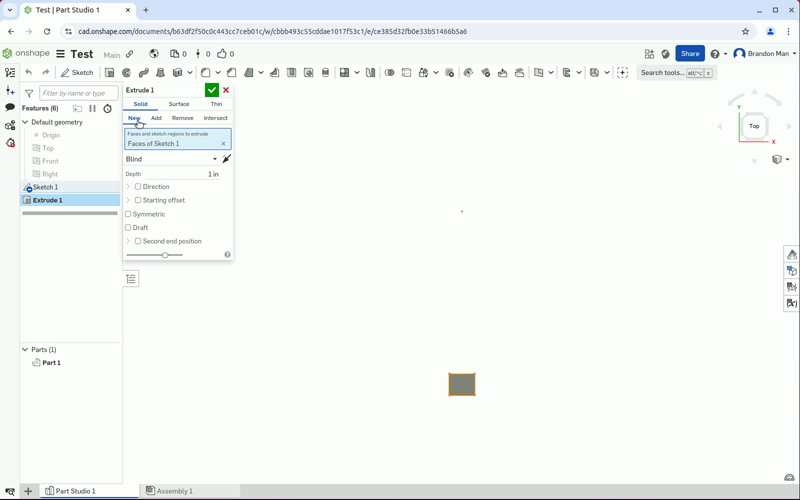
click(137, 120)
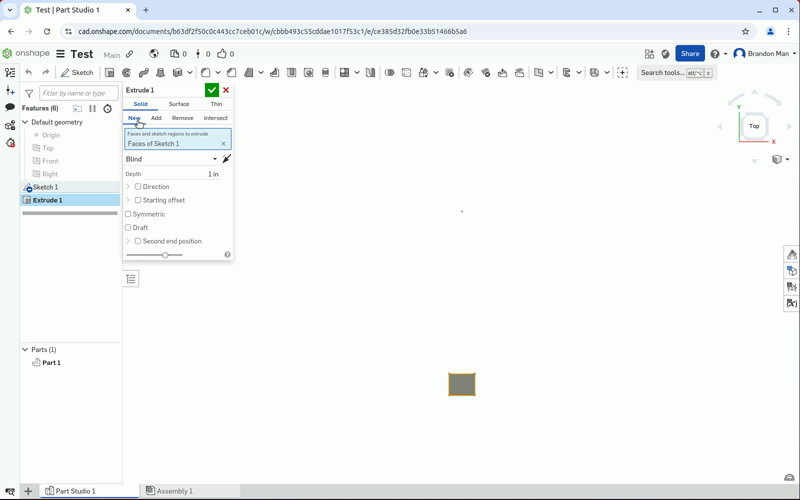
key(tab, 4)
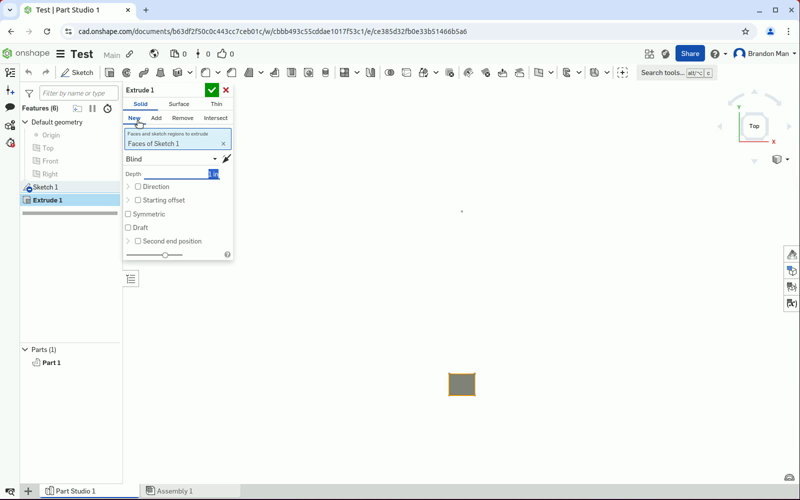
text(6.258)
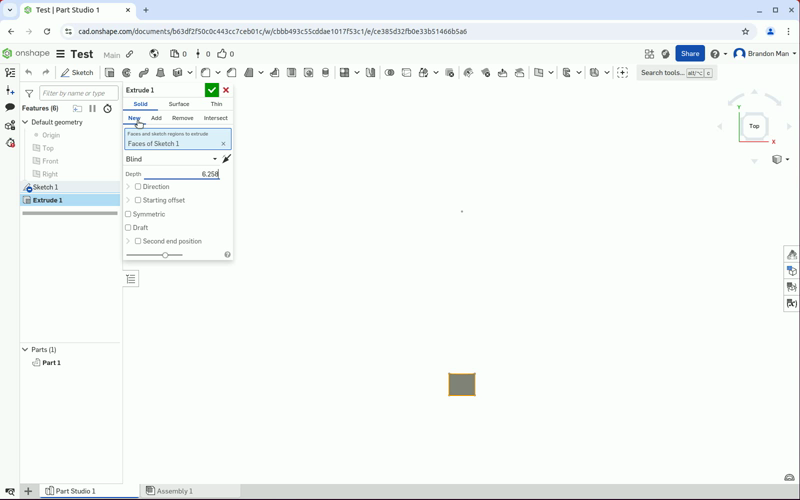
key(enter)
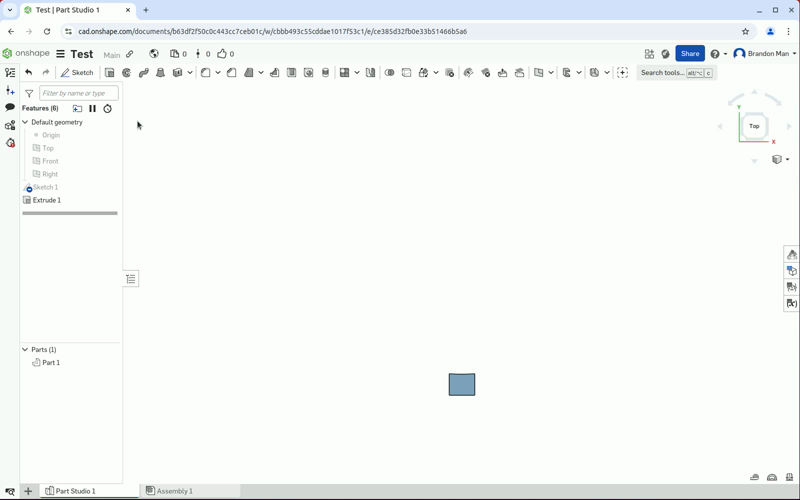
key(shift+h)
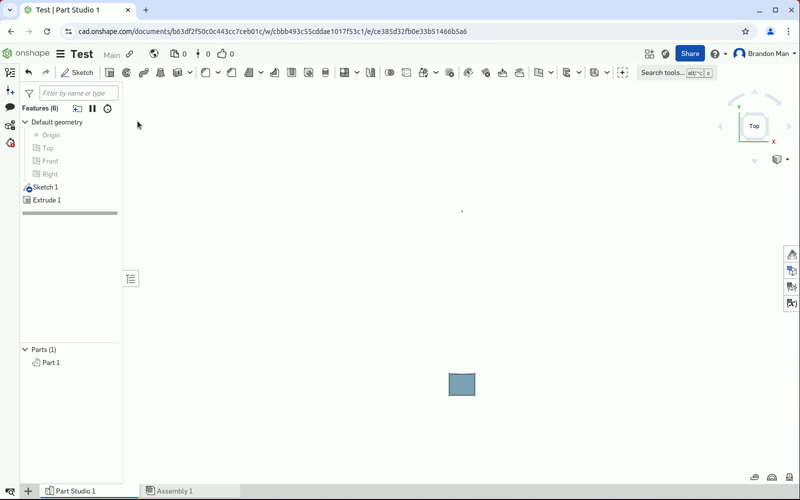
key(shift+h)
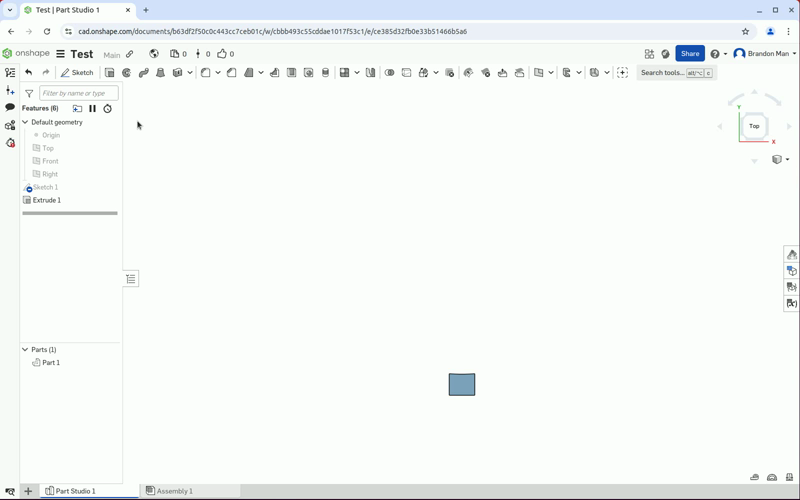
mouse_move(73, 189)
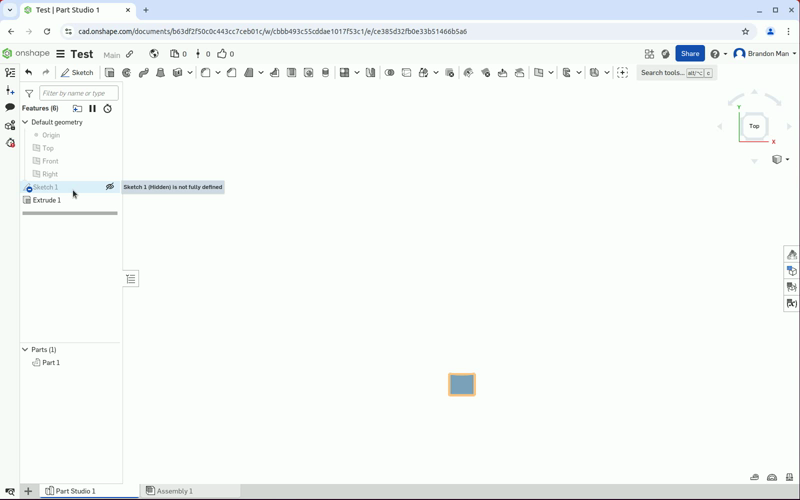
click(73, 189)
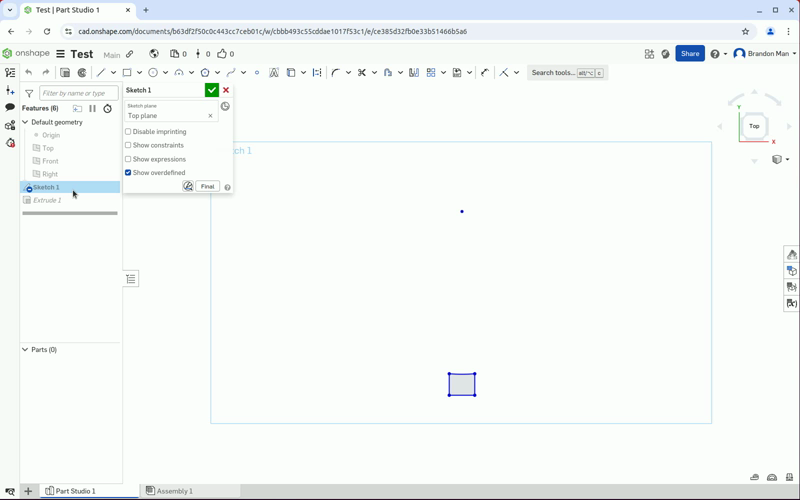
mouse_move(229, 92)
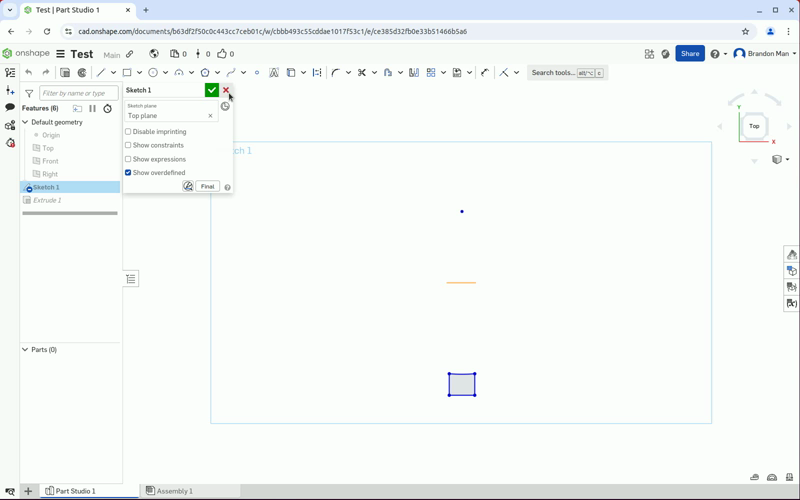
click(229, 92)
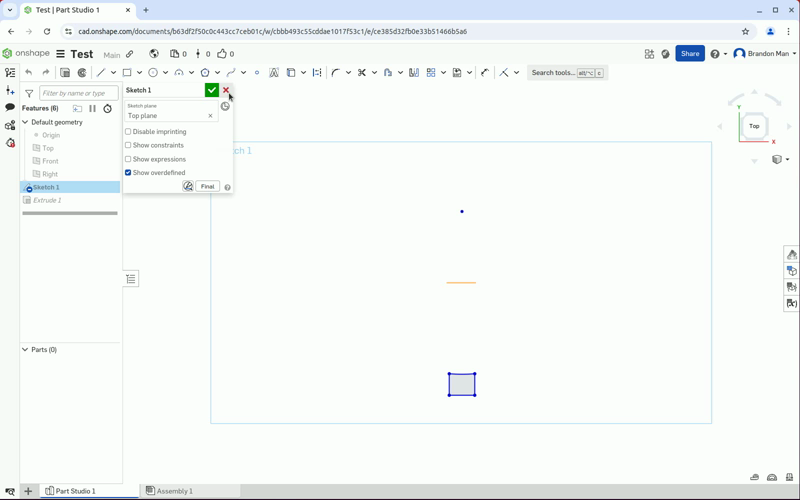
key(shift+s)
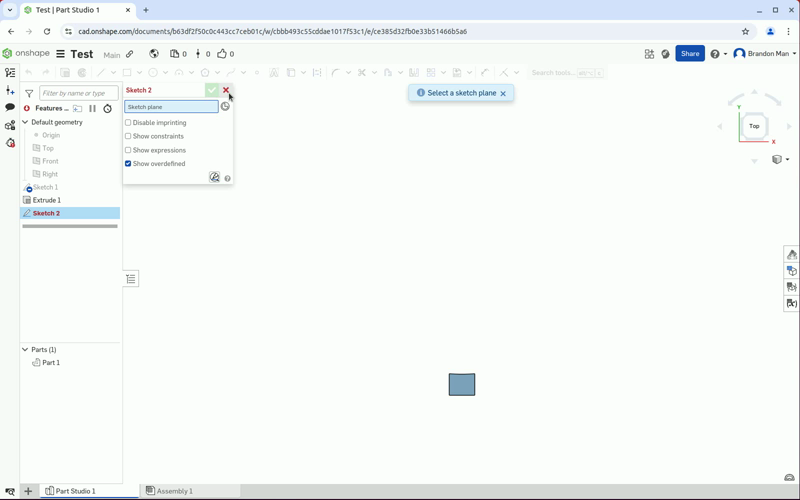
mouse_move(73, 150)
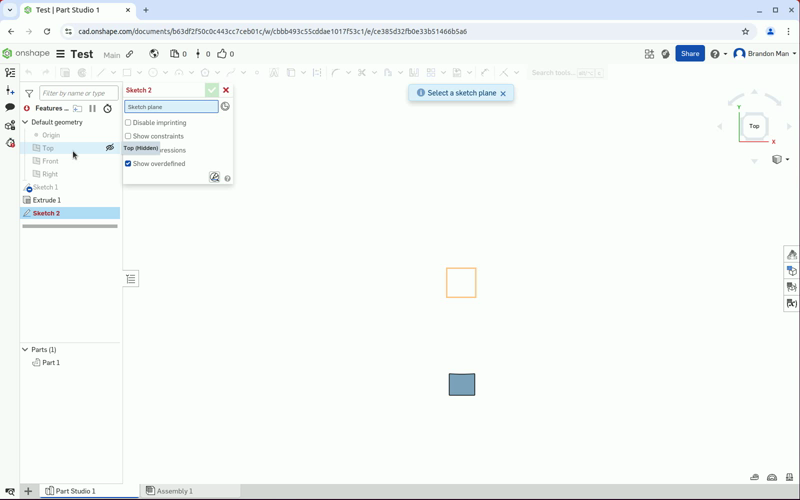
click(73, 150)
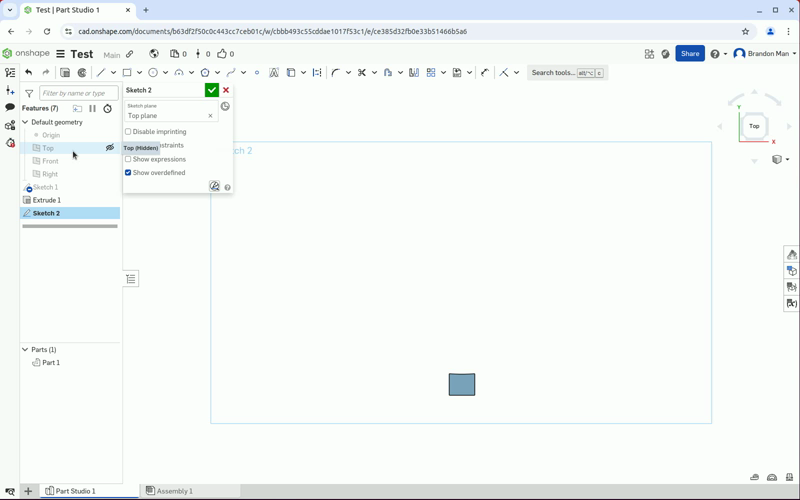
mouse_move(73, 352)
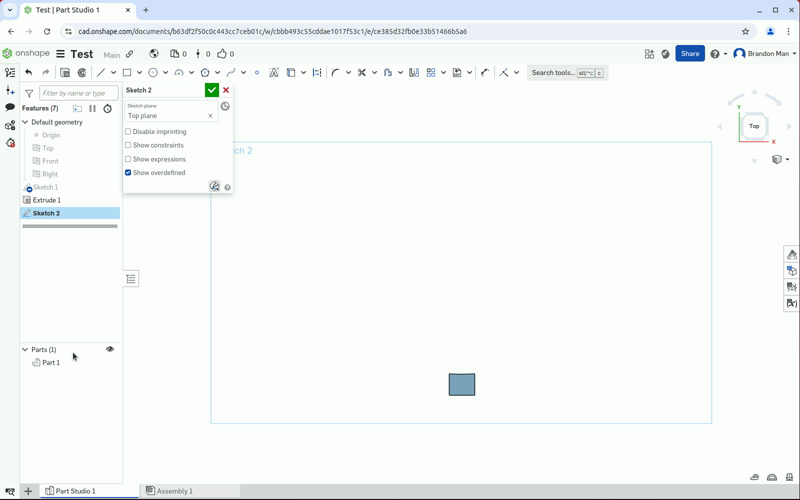
key(y)
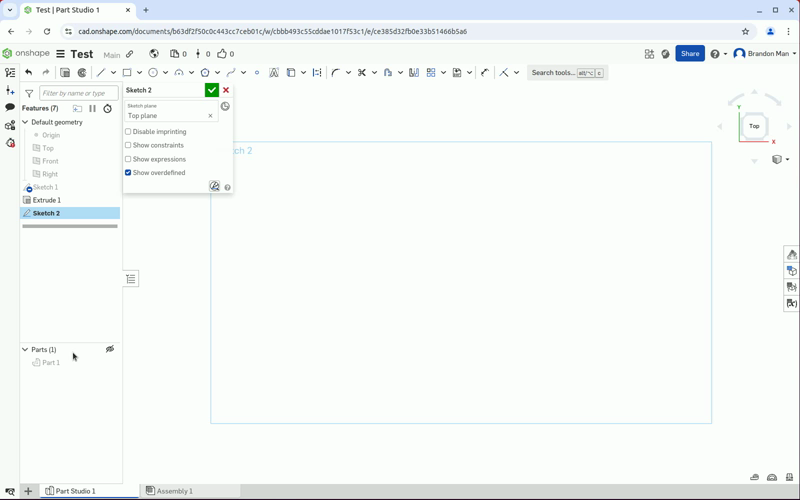
key(a)
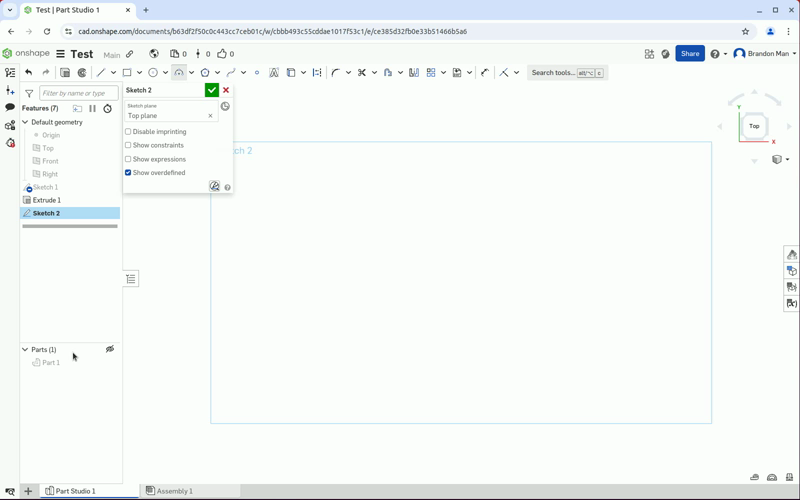
key_down(shift)
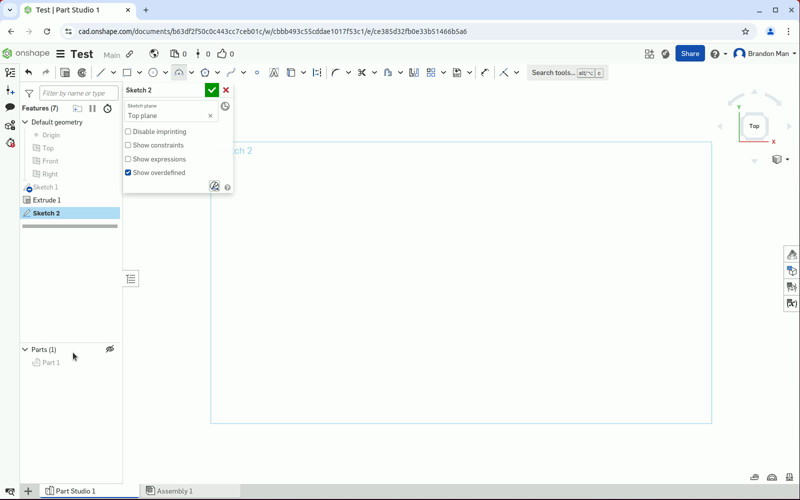
mouse_move(449, 374)
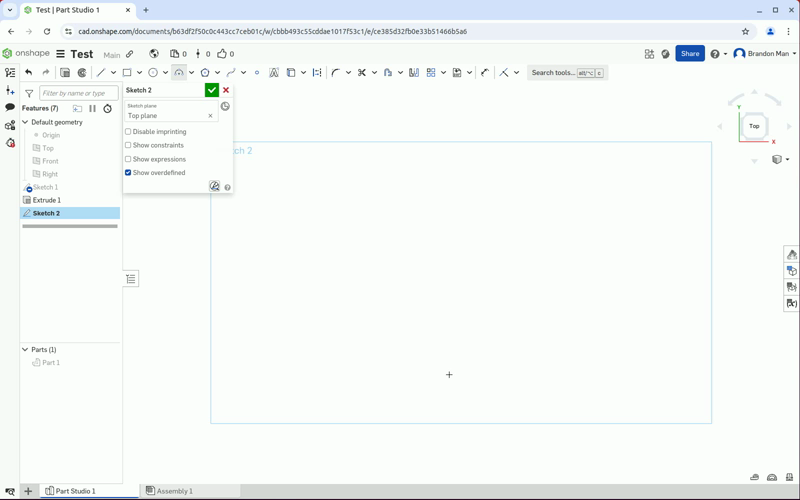
click(449, 374)
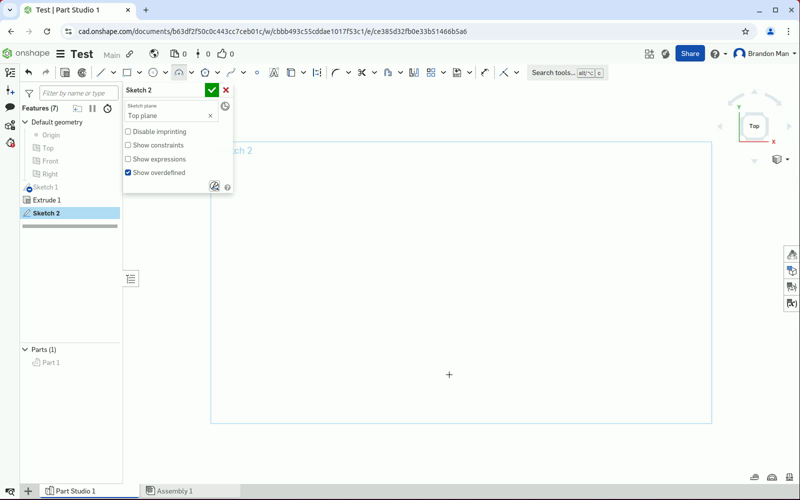
key_up(shift)
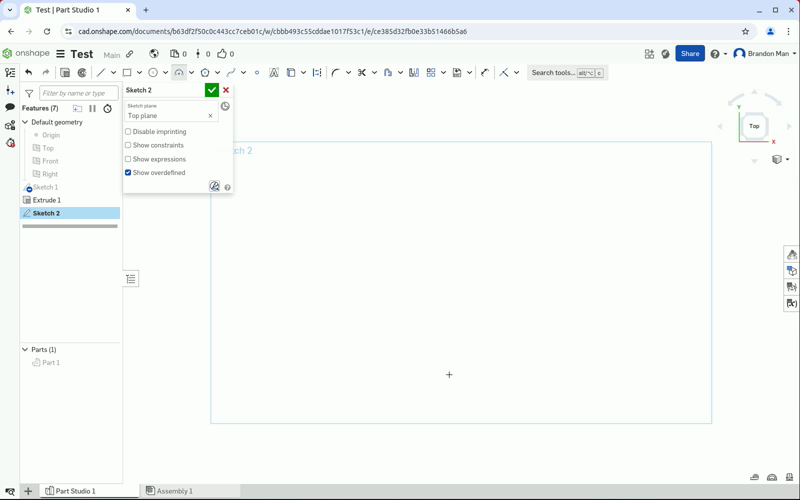
key_down(shift)
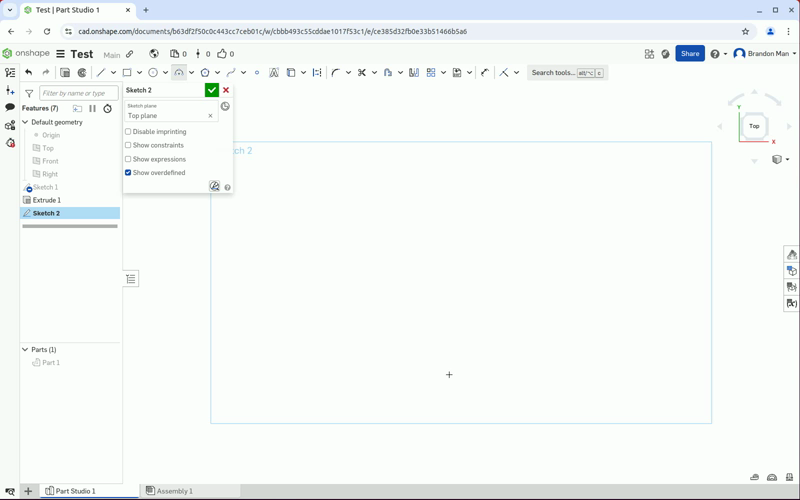
mouse_move(474, 374)
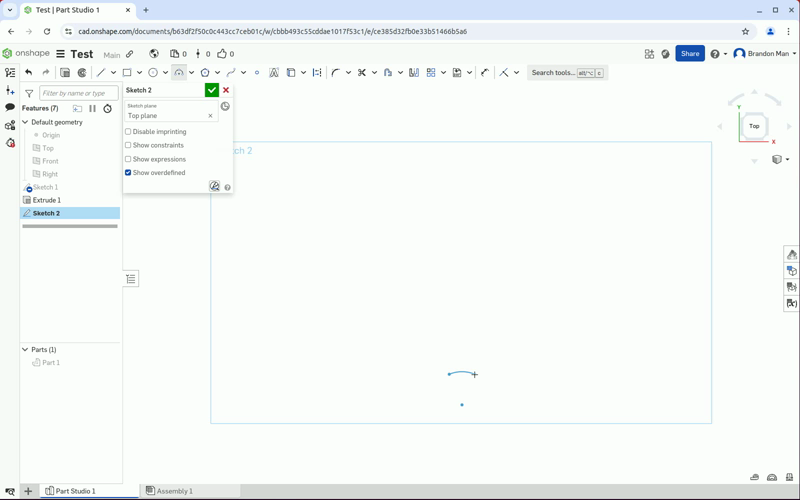
click(474, 374)
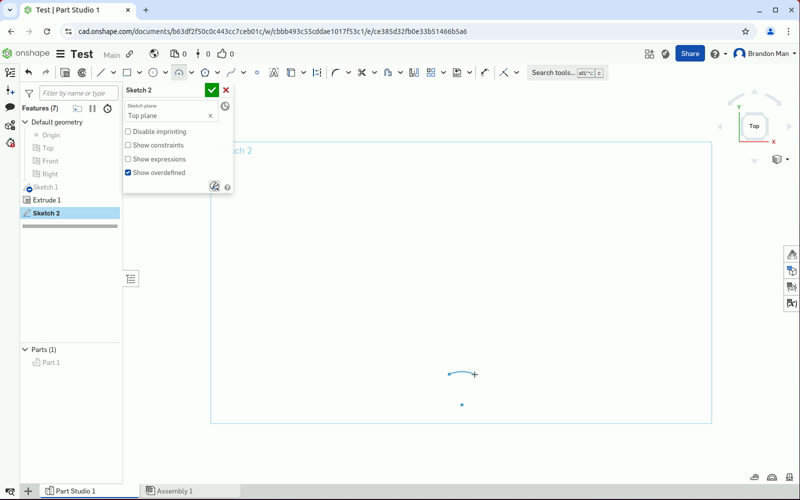
mouse_move(461, 375)
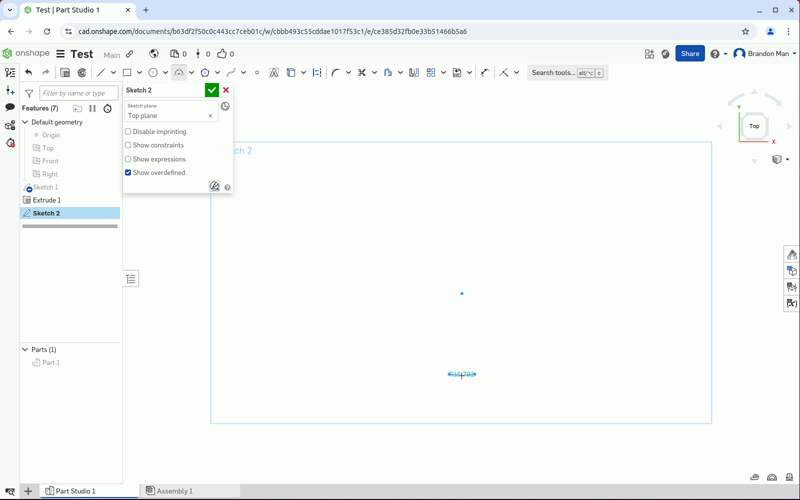
click(461, 375)
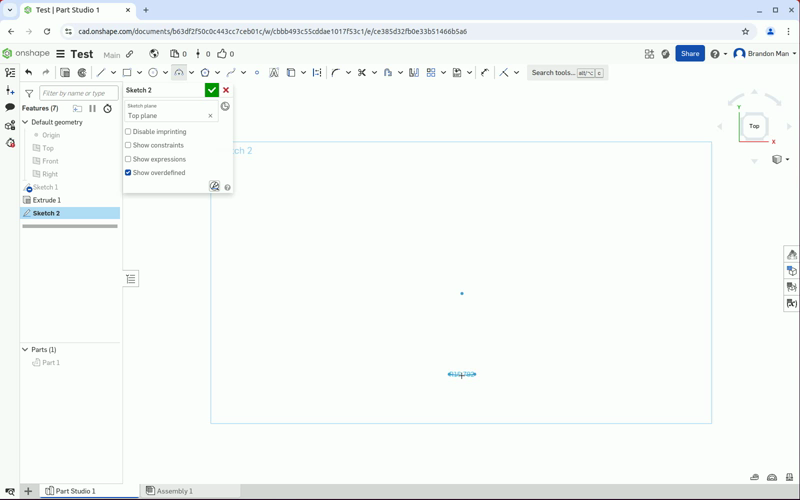
key_up(shift)
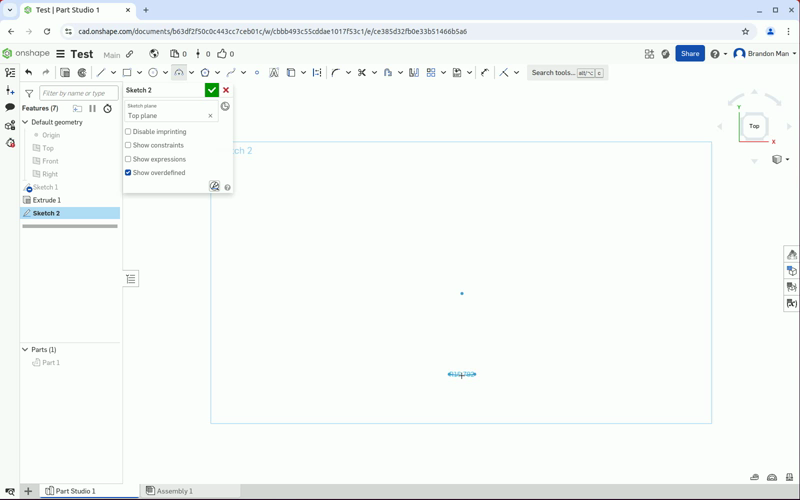
key(esc)
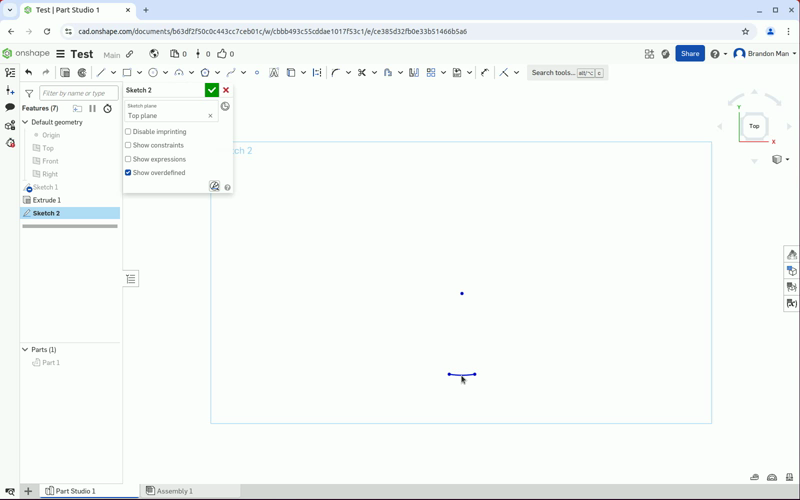
key(l)
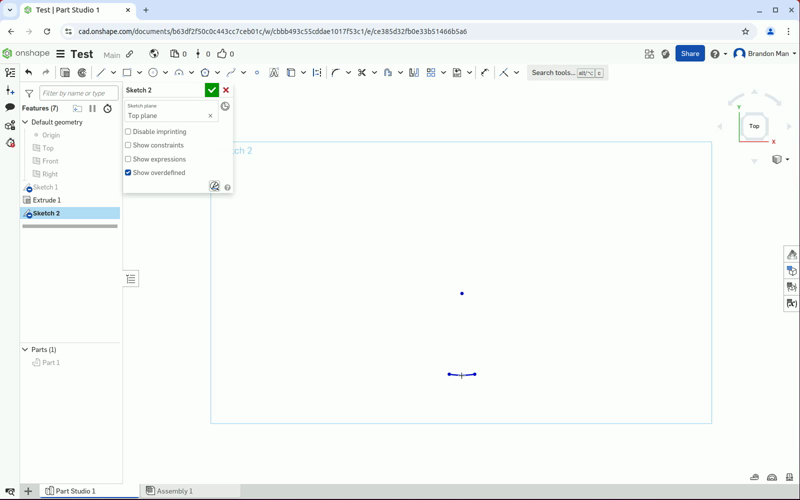
mouse_move(474, 374)
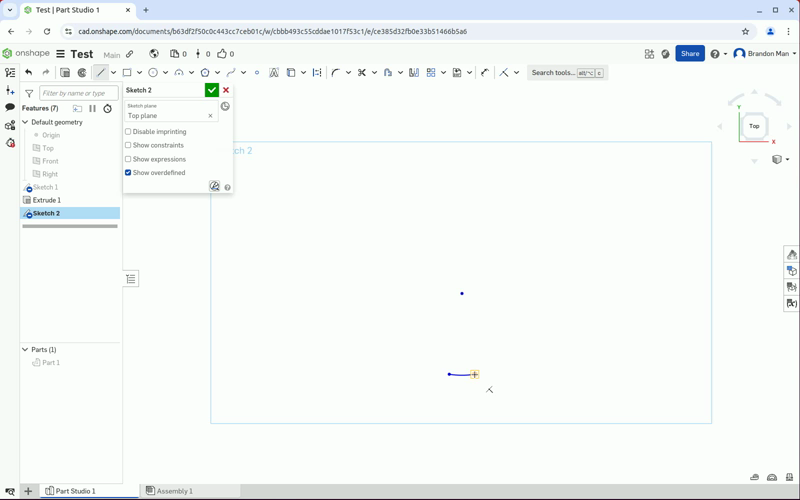
click(474, 374)
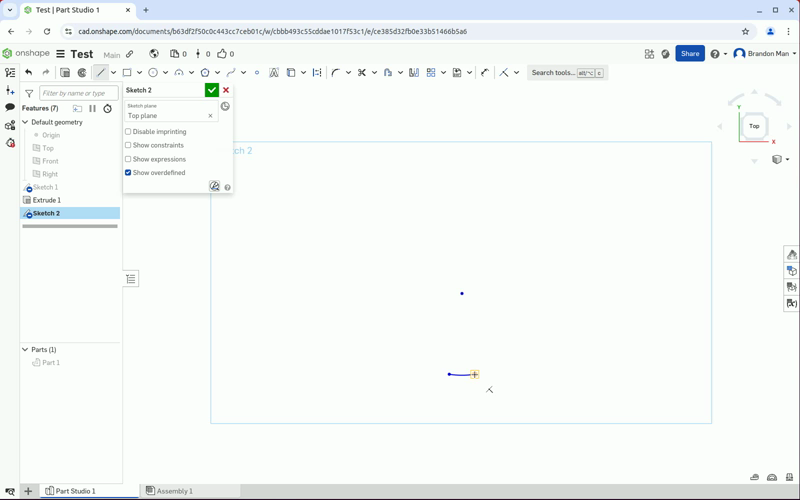
key_down(shift)
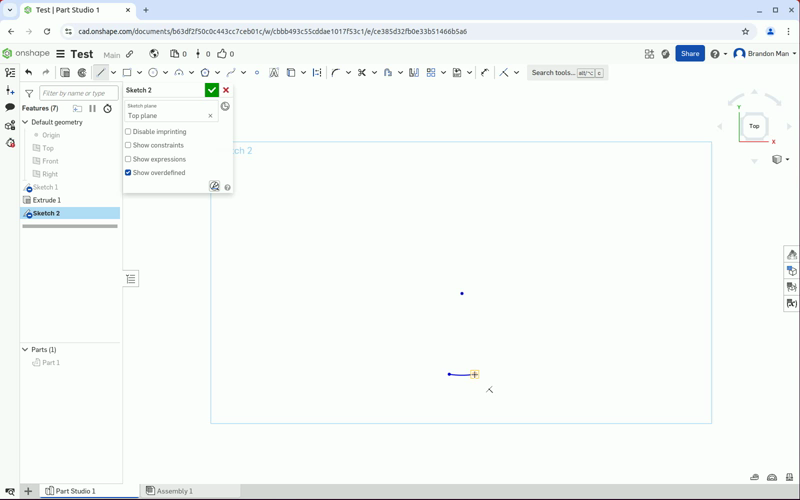
mouse_move(504, 374)
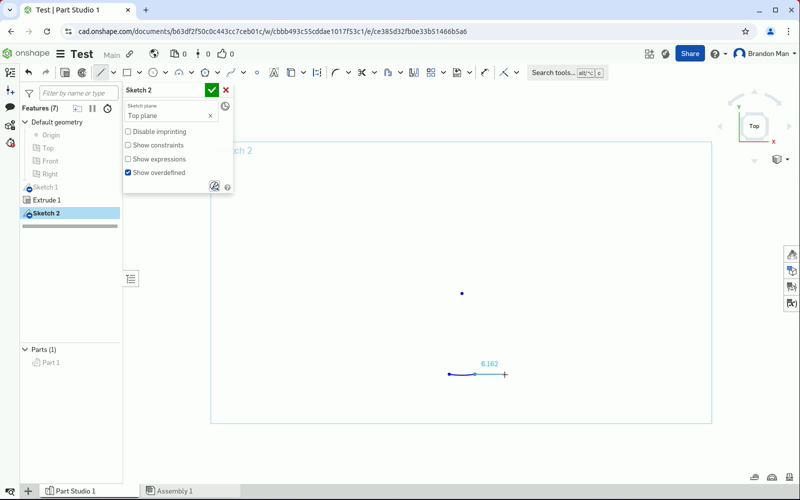
mouse_move(474, 332)
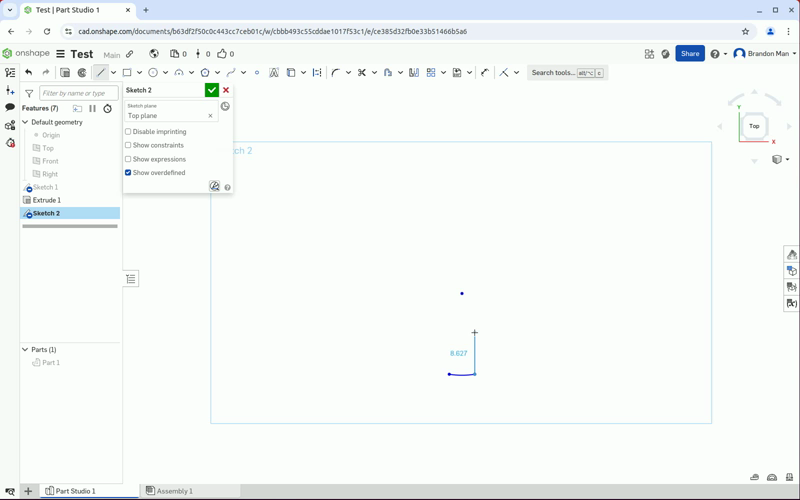
click(474, 332)
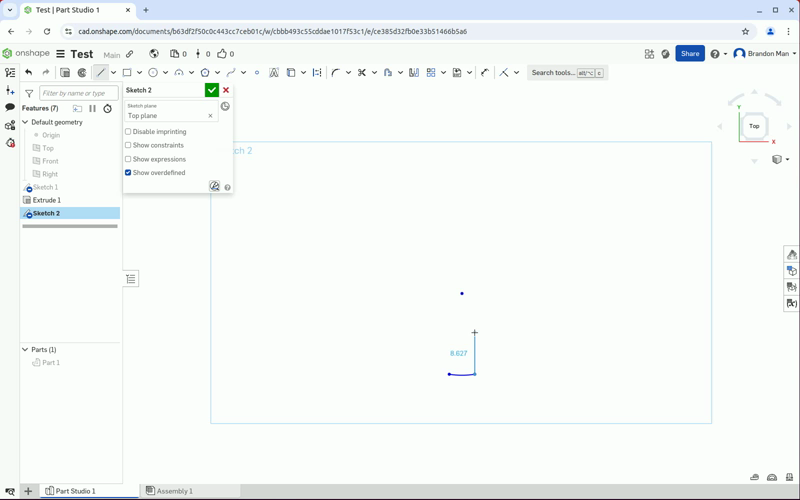
key_up(shift)
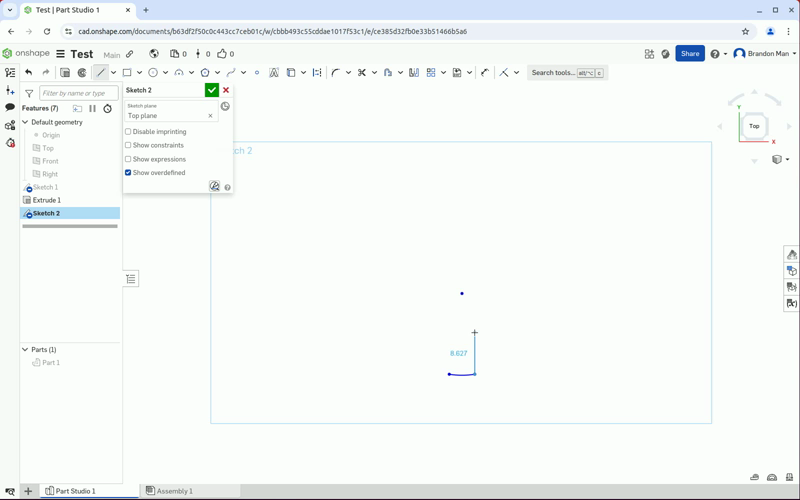
key_down(shift)
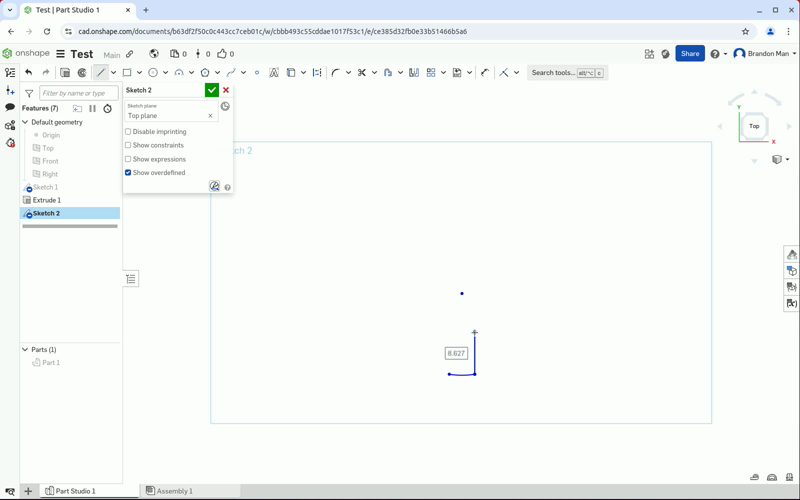
mouse_move(504, 332)
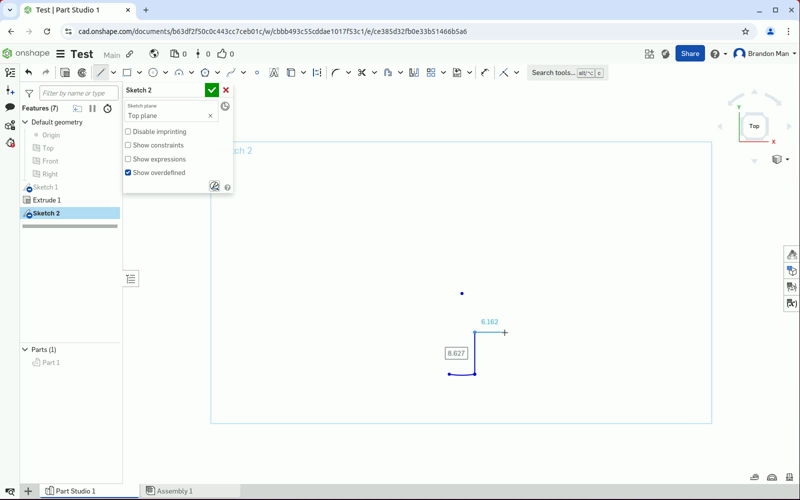
mouse_move(449, 332)
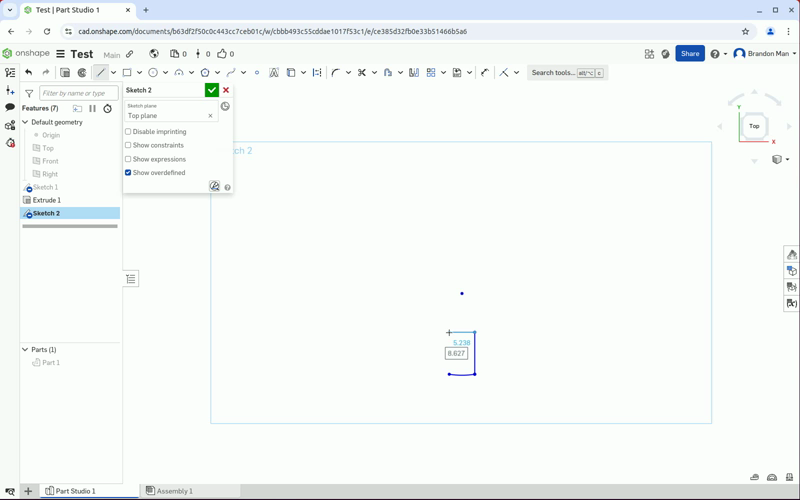
click(449, 332)
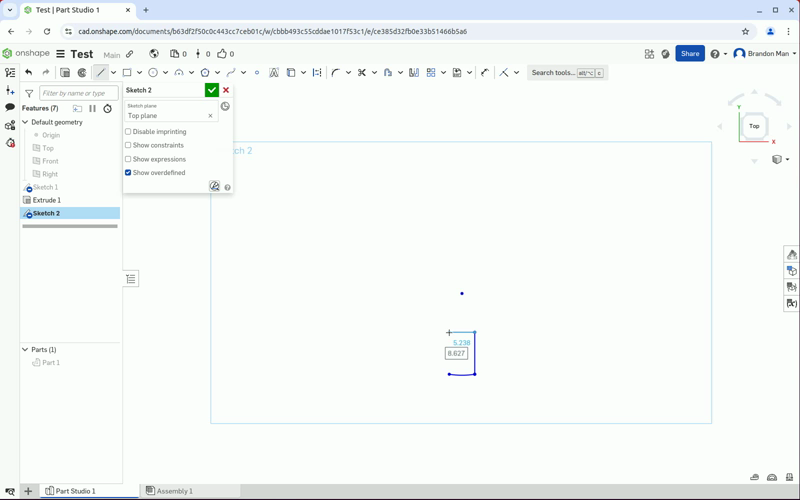
key_up(shift)
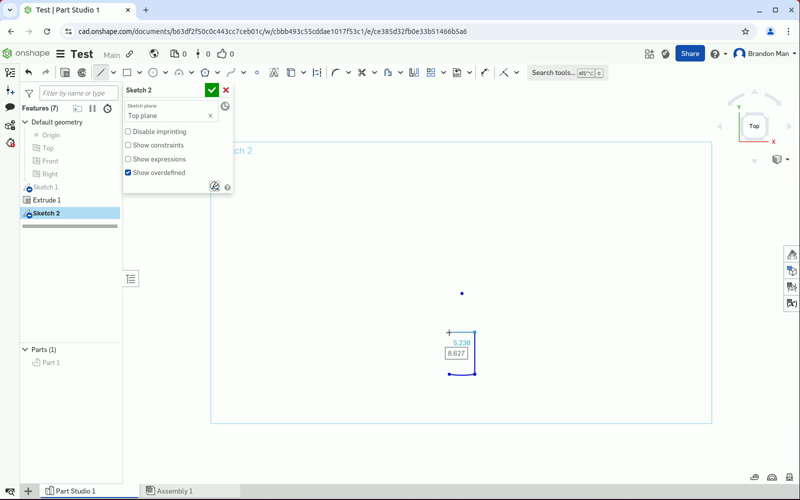
mouse_move(479, 332)
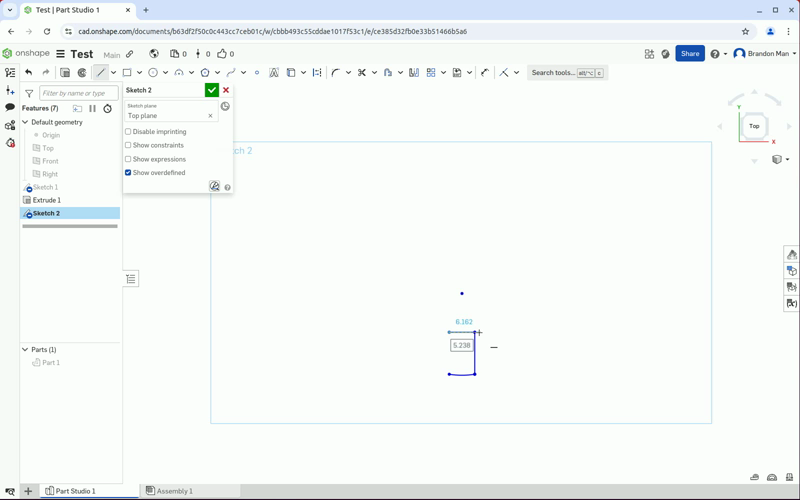
key_down(shift)
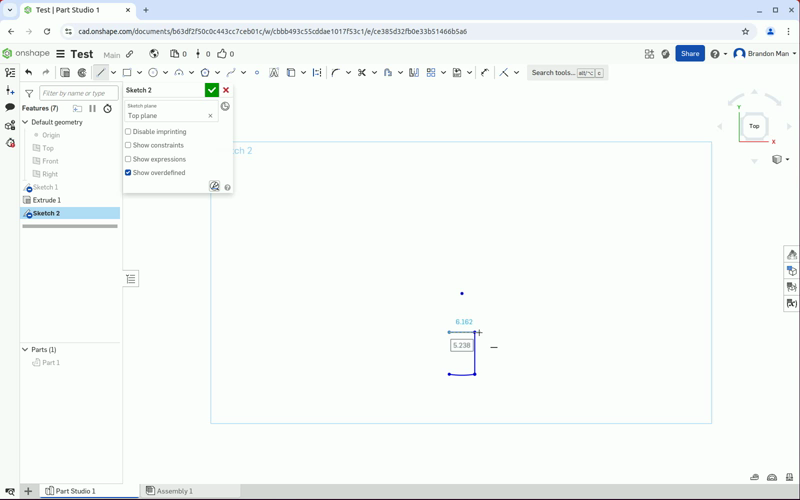
mouse_move(449, 374)
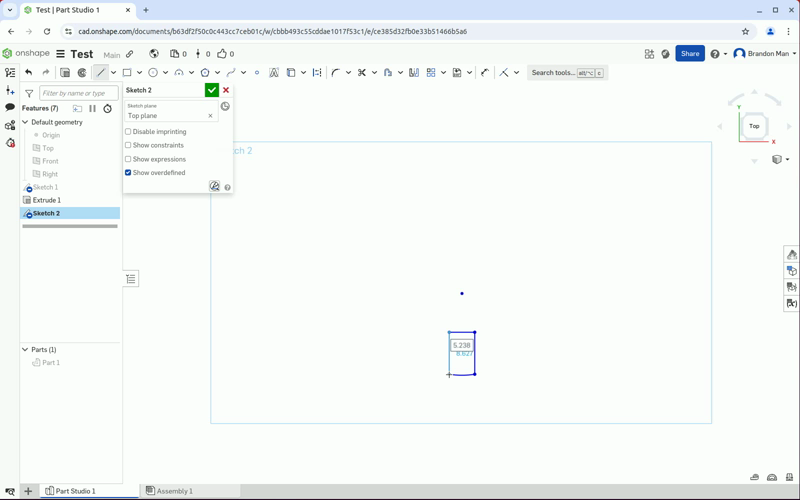
key_up(shift)
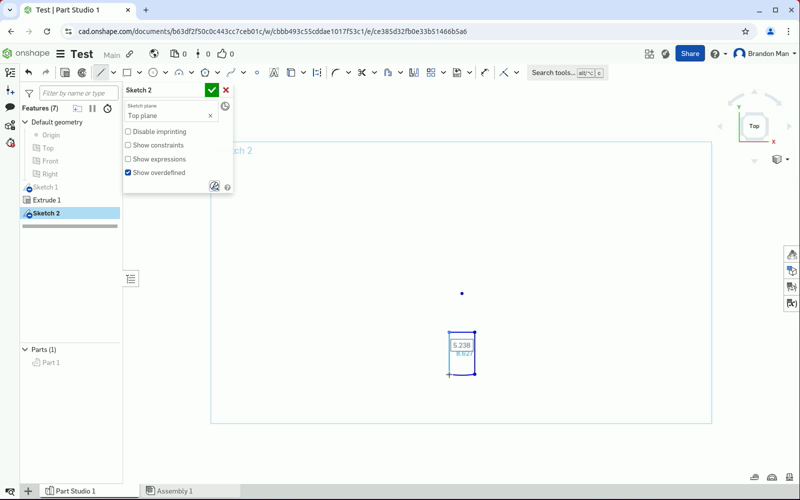
click(449, 374)
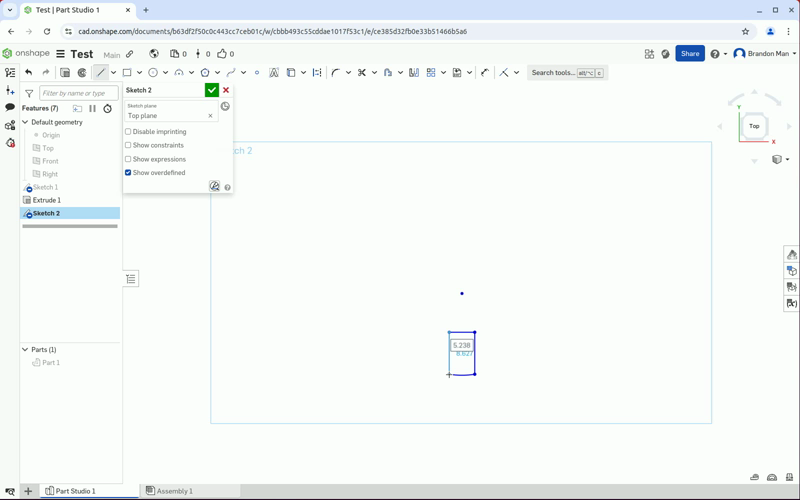
key(esc)
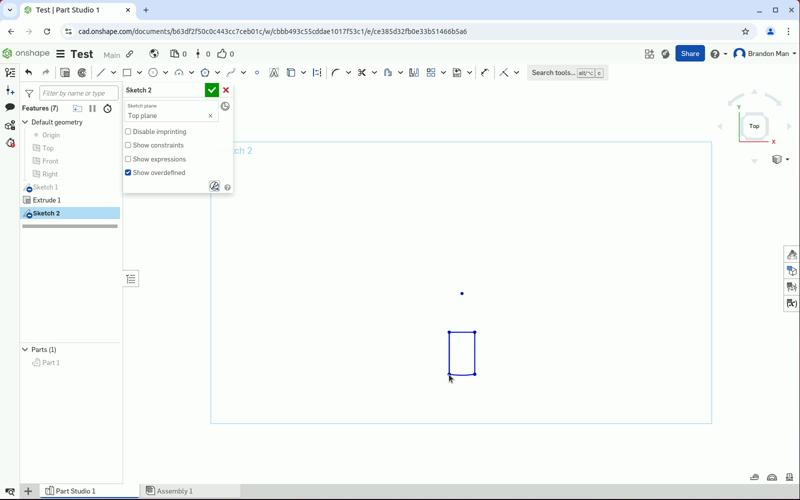
mouse_move(452, 346)
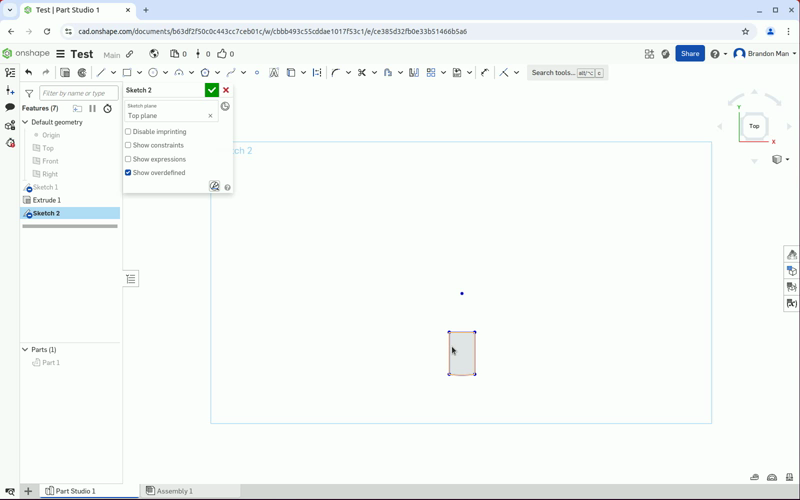
scroll(6)
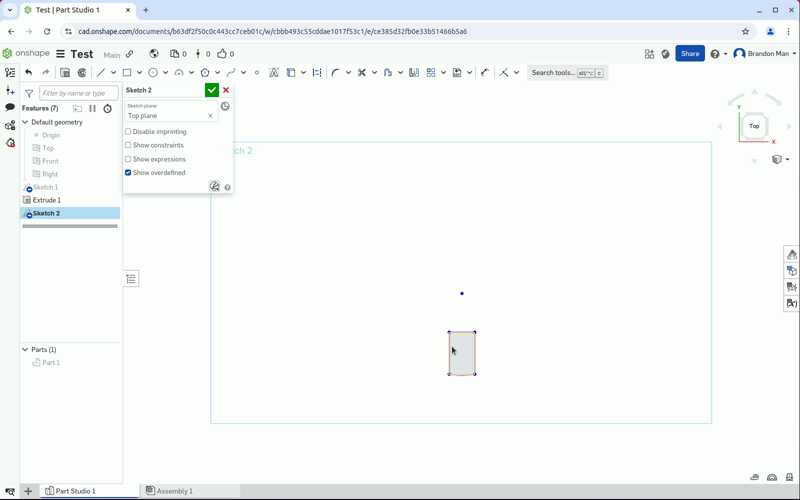
scroll(6)
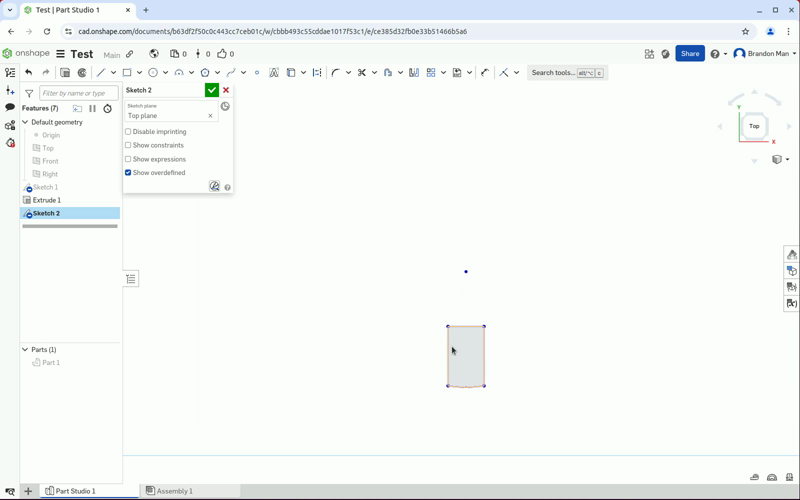
scroll(6)
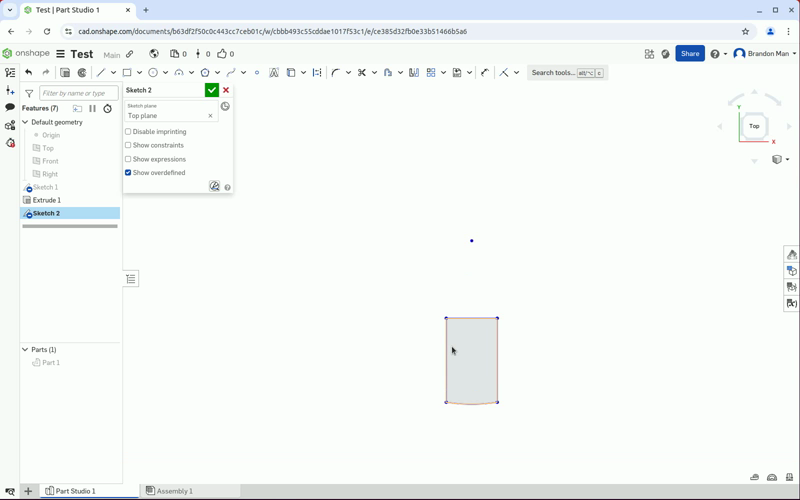
scroll(6)
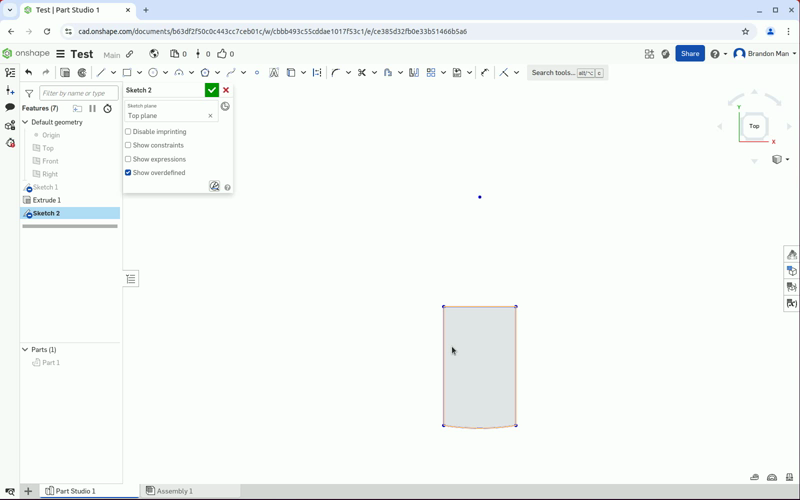
scroll(6)
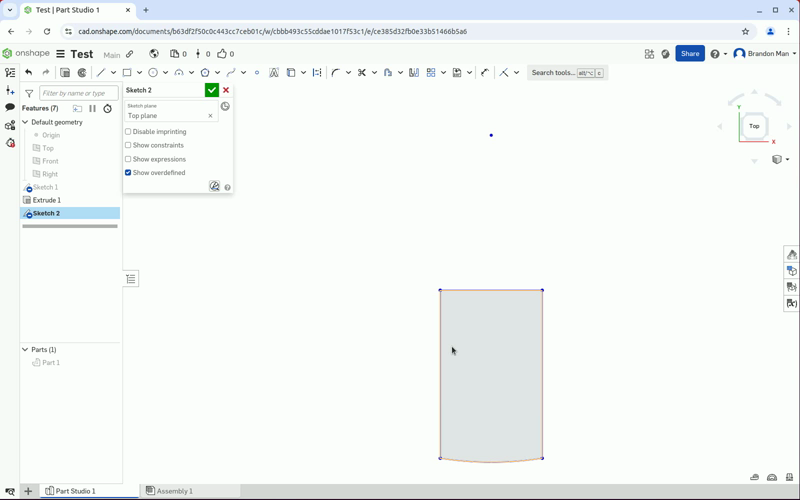
scroll(6)
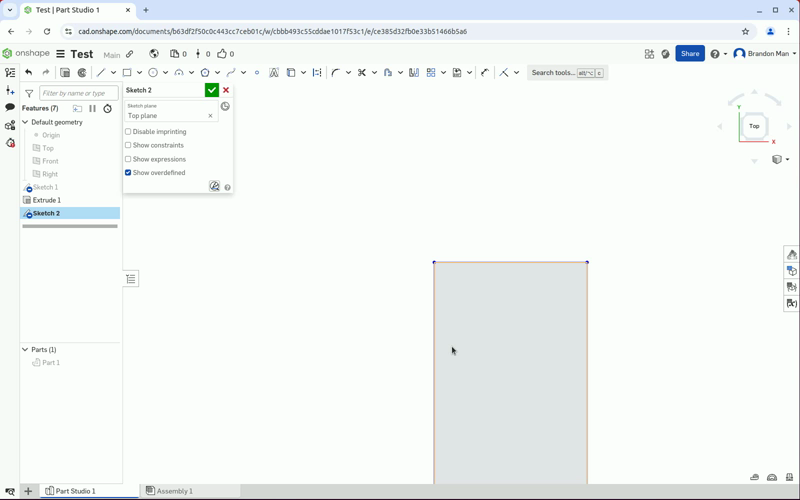
scroll(6)
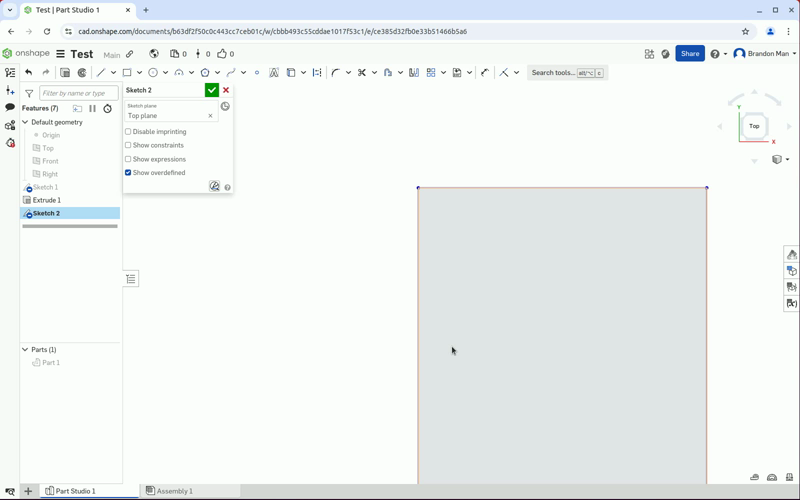
click(452, 346)
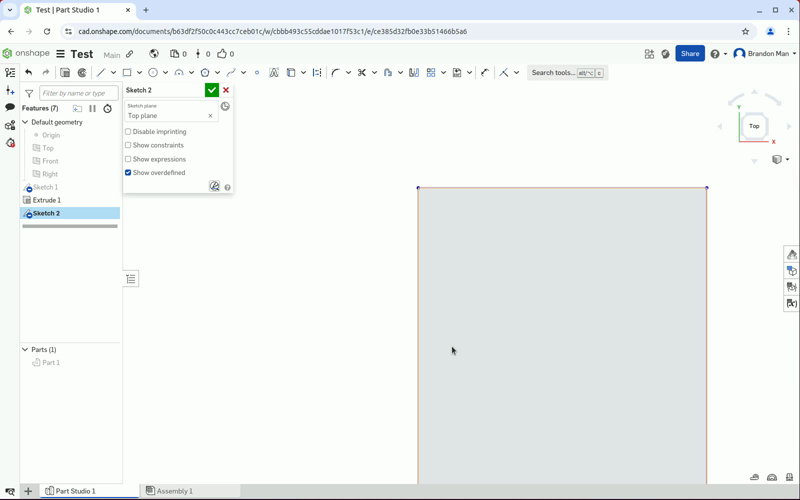
scroll(-6)
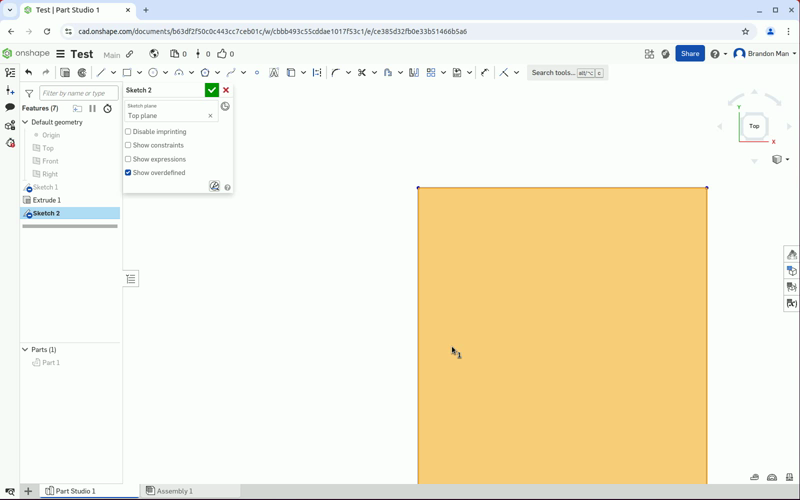
scroll(-6)
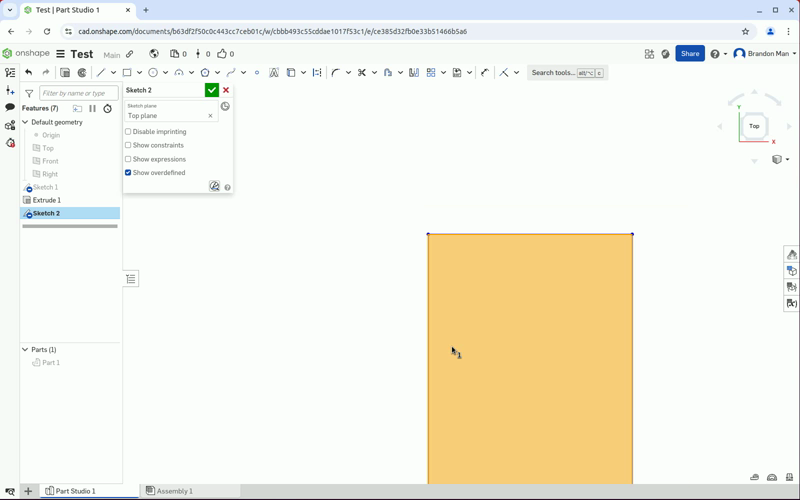
scroll(-6)
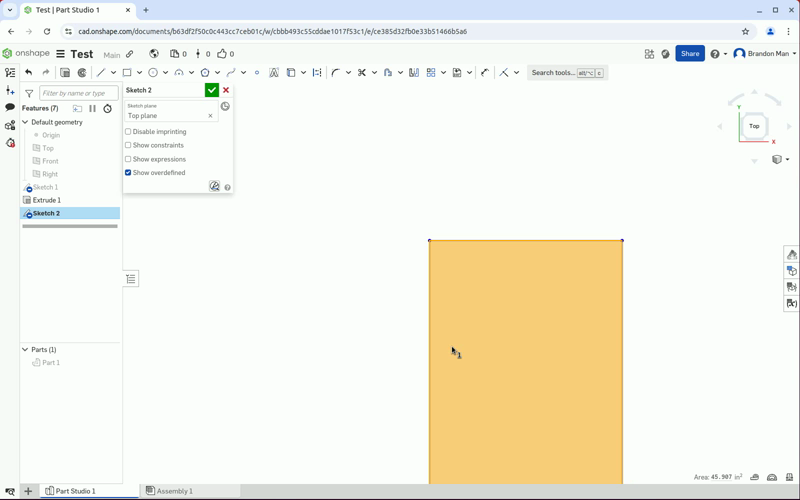
scroll(-6)
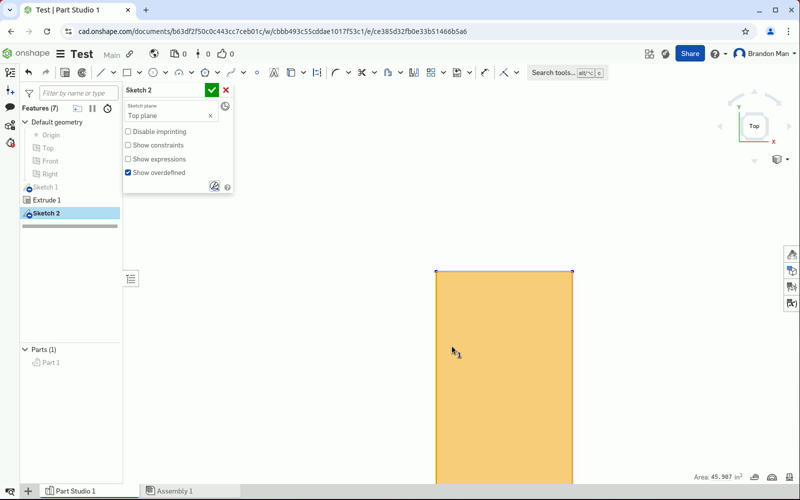
scroll(-6)
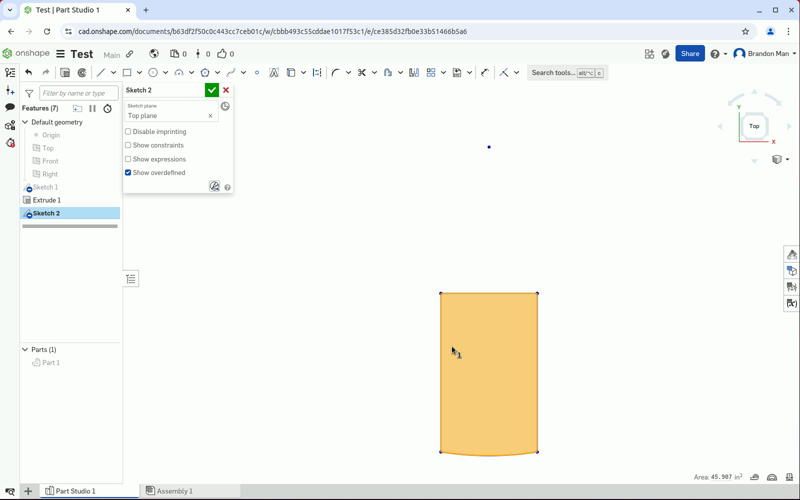
scroll(-6)
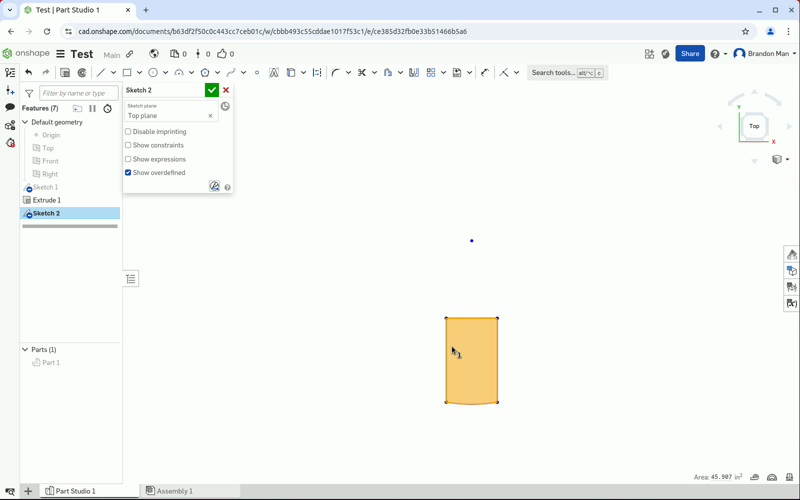
scroll(-6)
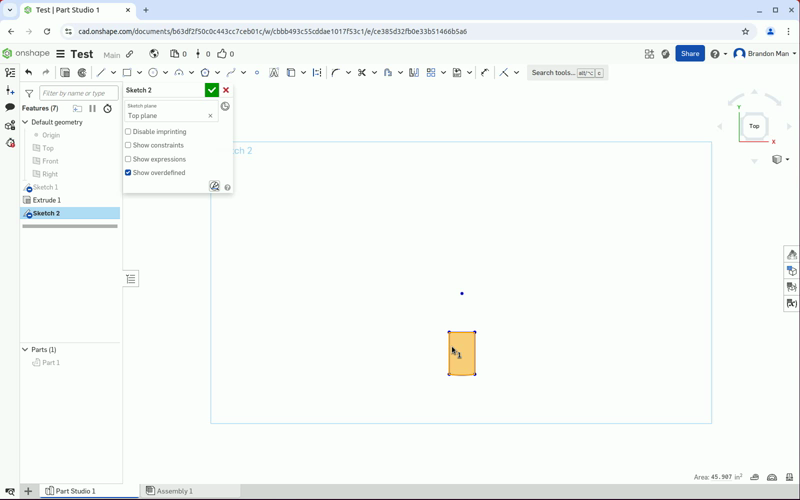
mouse_move(73, 352)
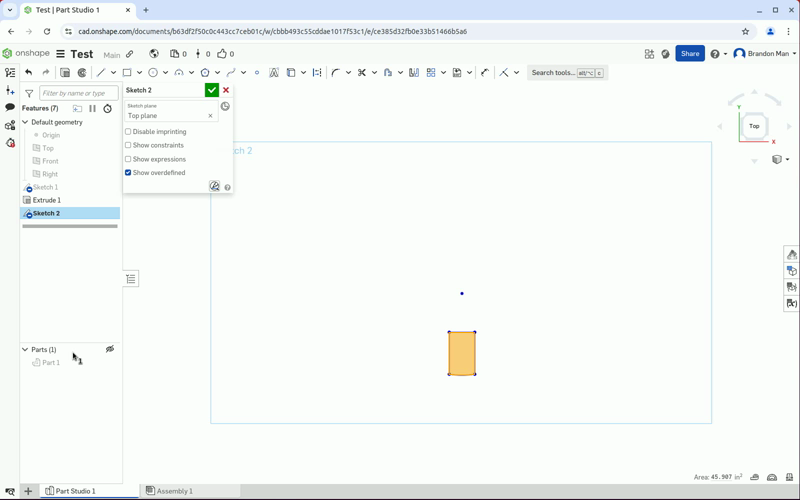
key(shift+y)
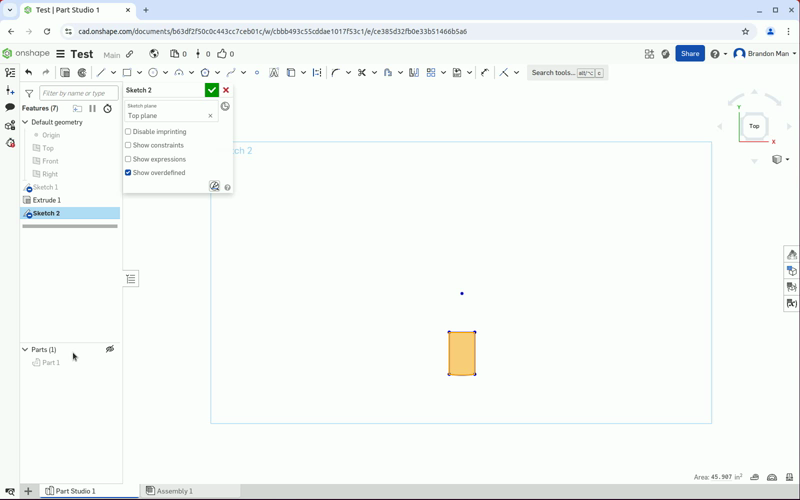
key(shift+e)
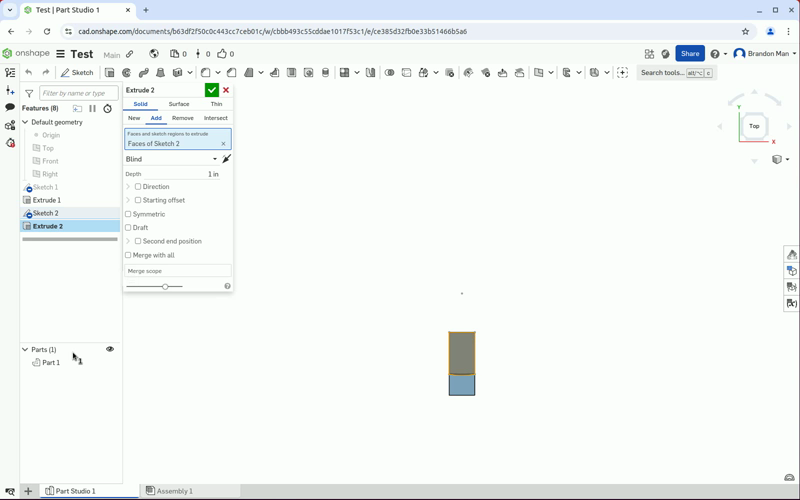
mouse_move(143, 106)
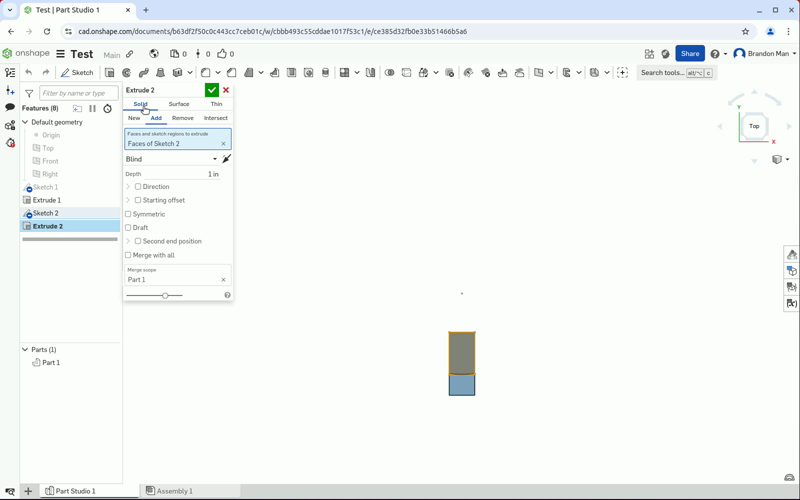
click(143, 106)
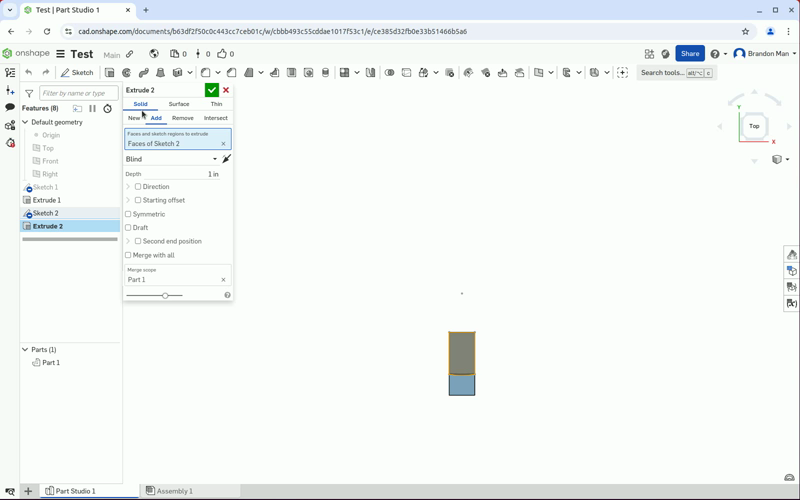
mouse_move(137, 120)
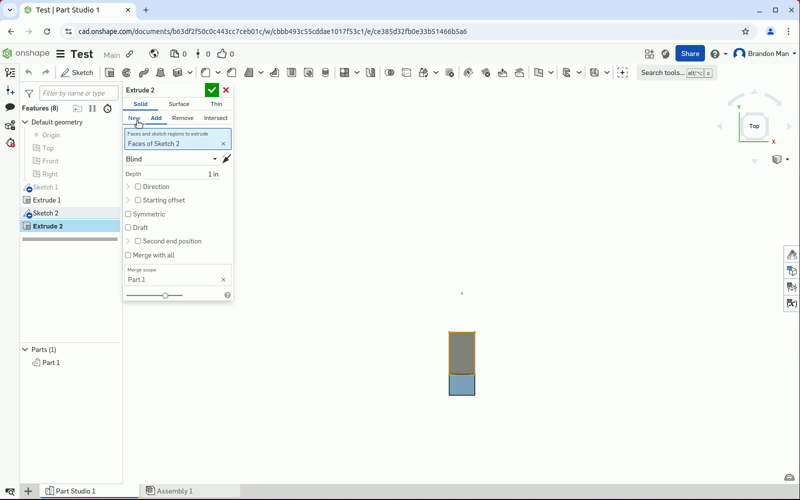
click(137, 120)
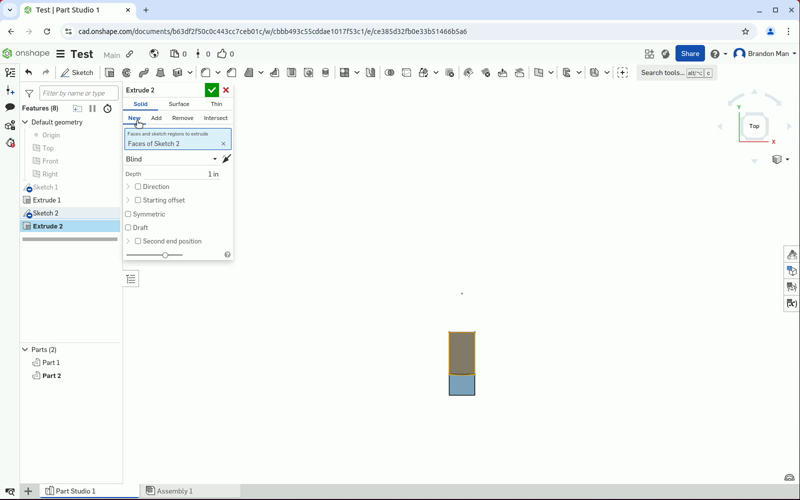
key(tab, 4)
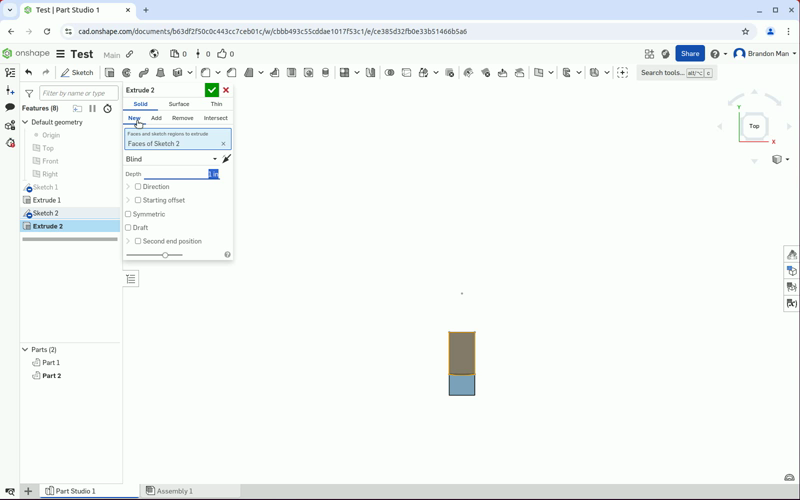
text(6.258)
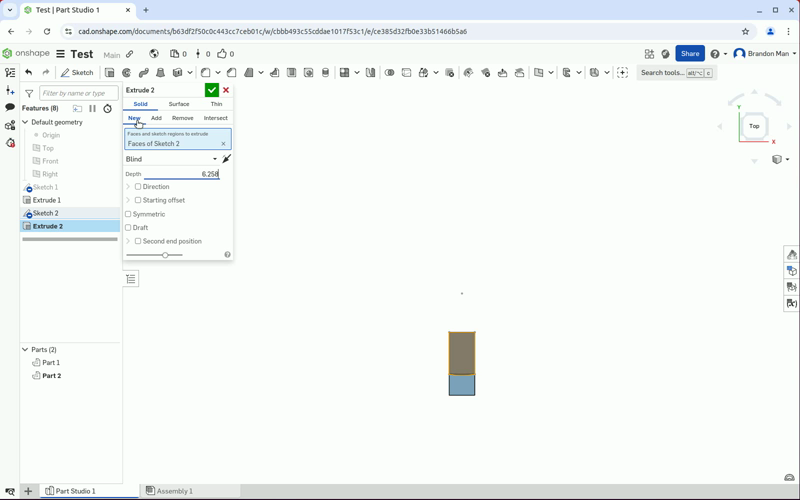
key(enter)
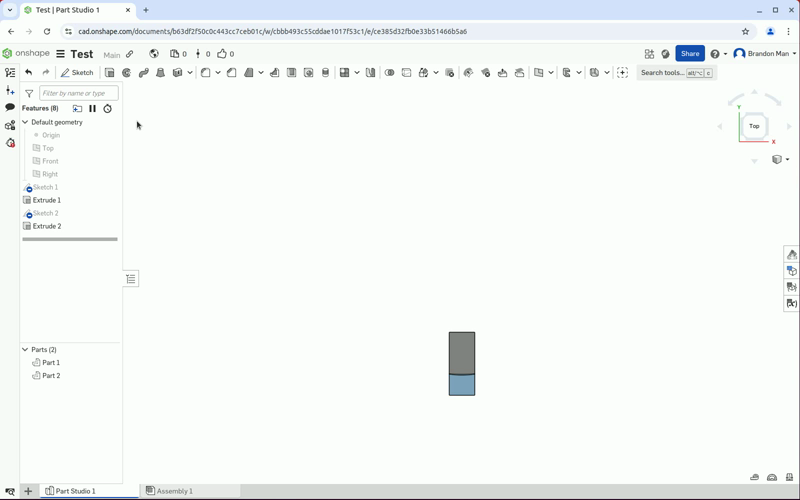
key(shift+h)
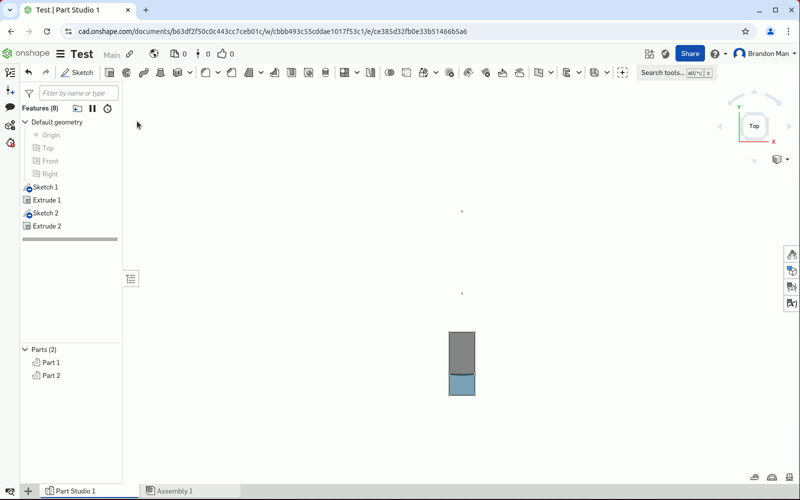
key(shift+h)
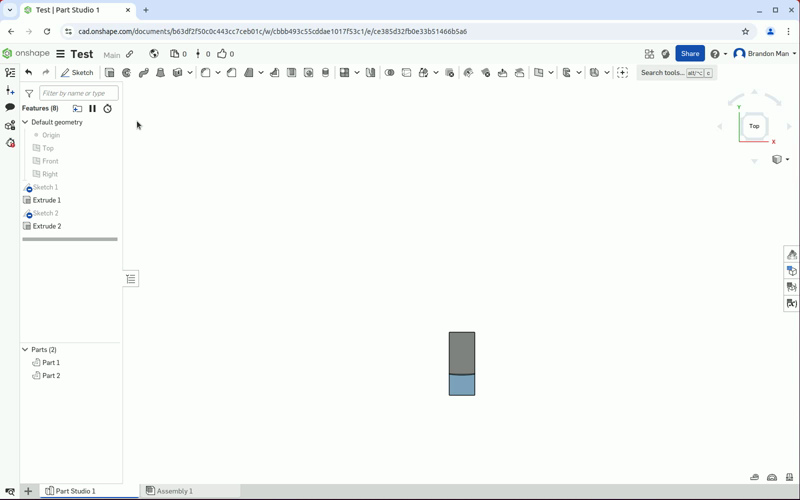
mouse_move(73, 189)
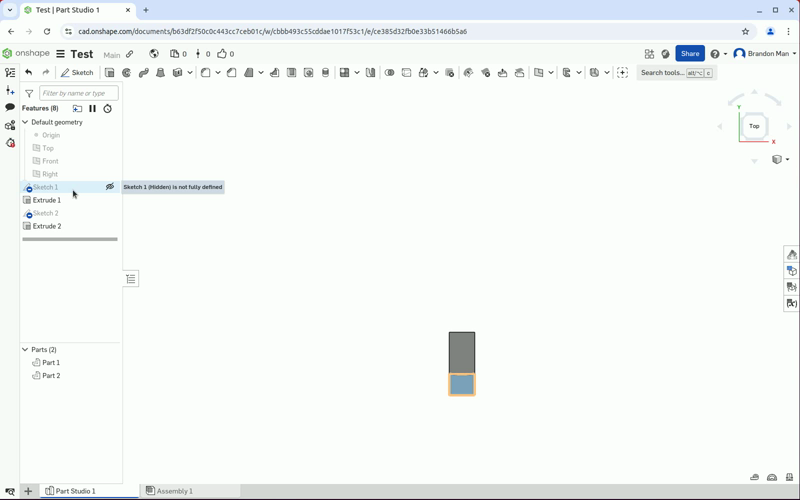
click(73, 189)
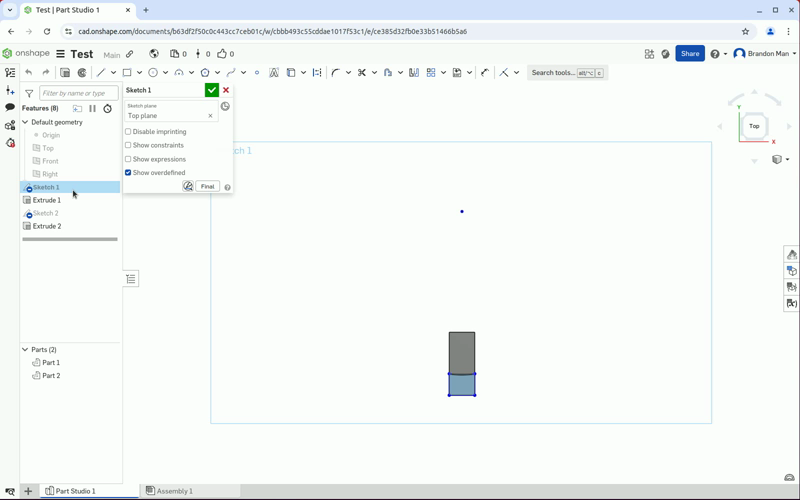
mouse_move(229, 92)
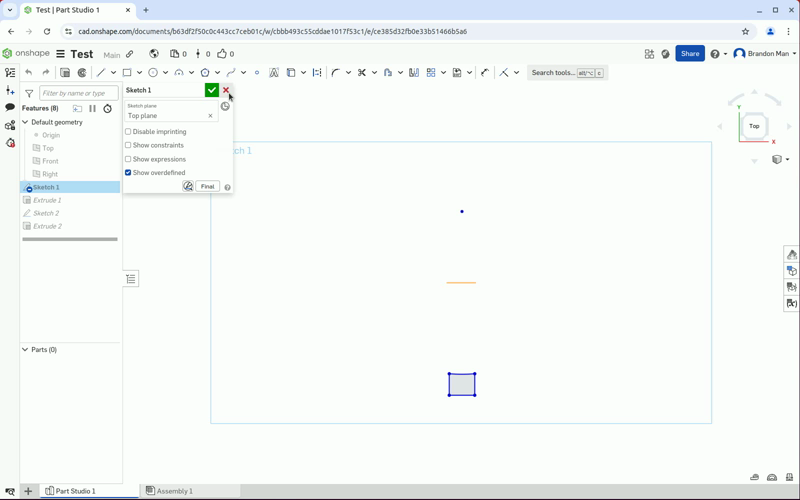
click(229, 92)
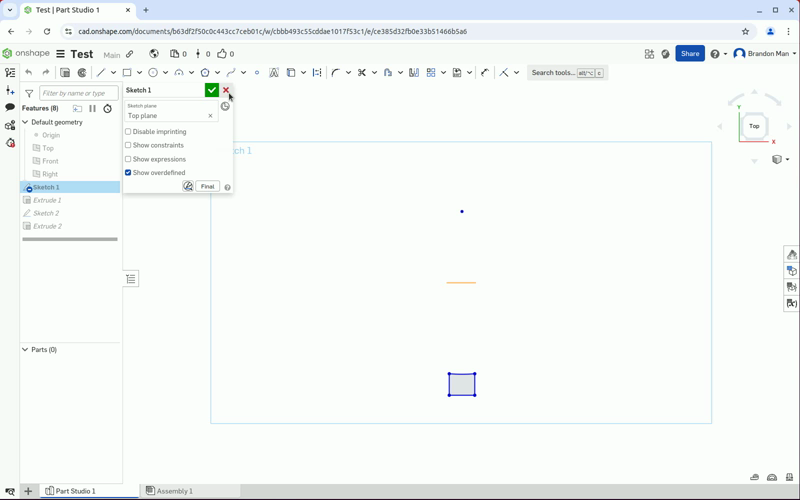
key(shift+s)
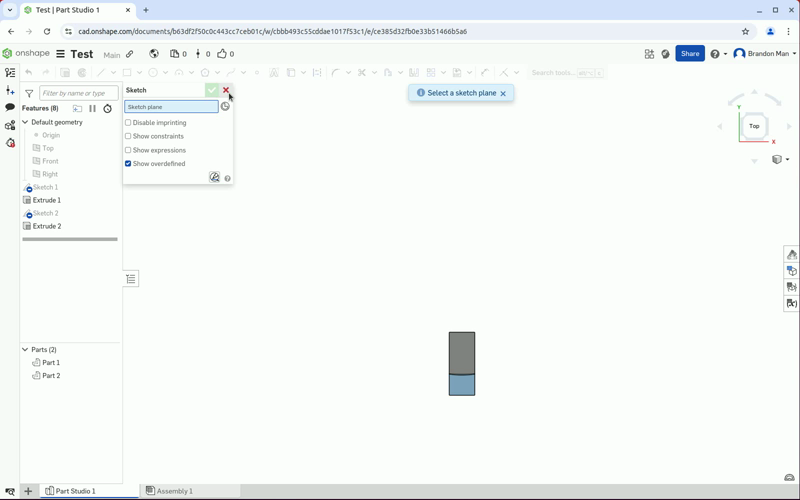
mouse_move(73, 150)
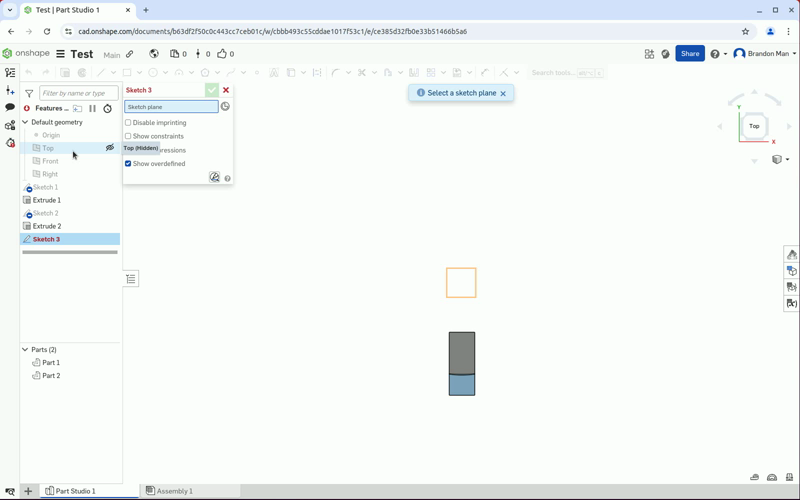
click(73, 150)
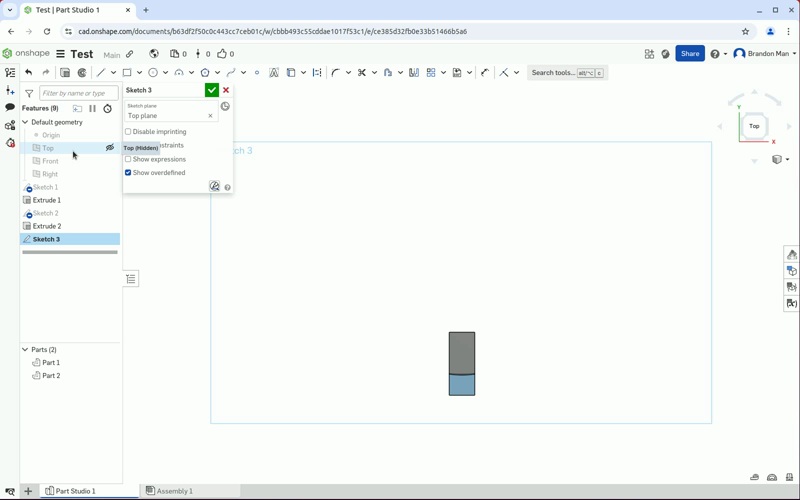
mouse_move(73, 352)
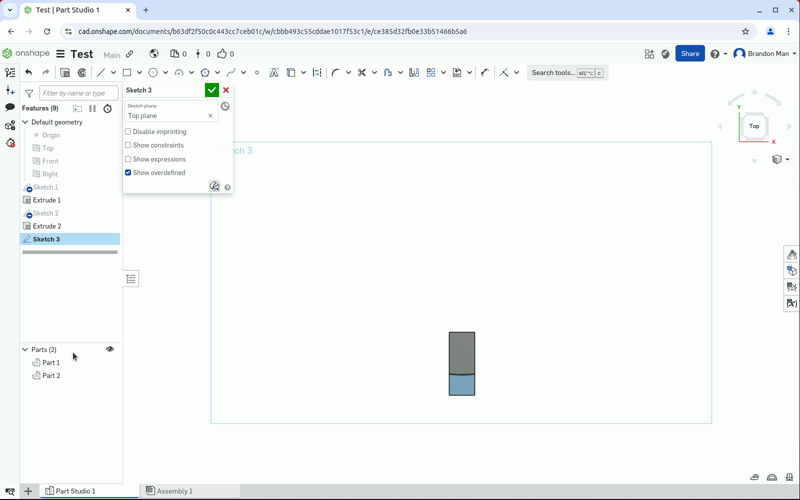
key(y)
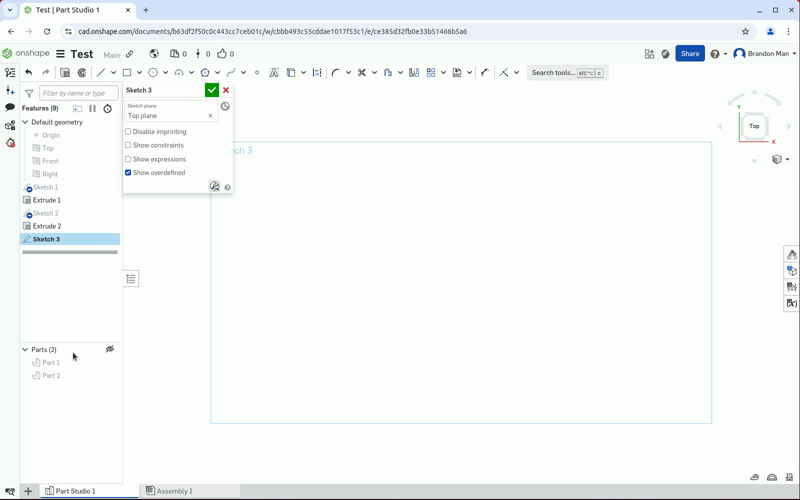
key(a)
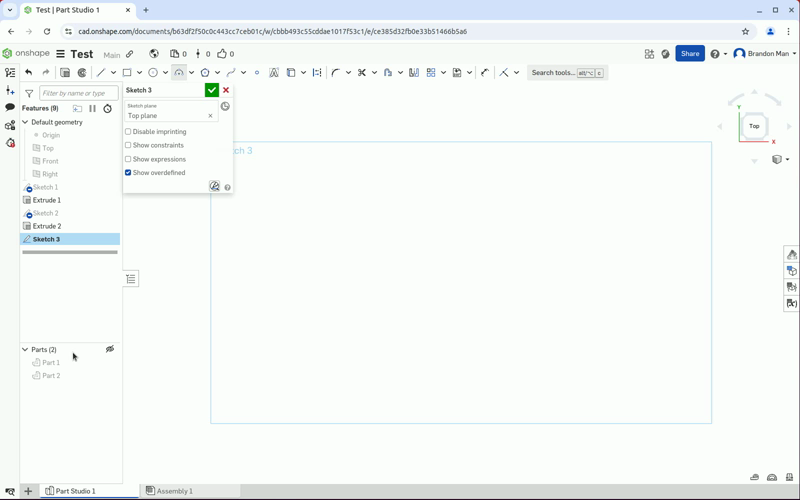
key_down(shift)
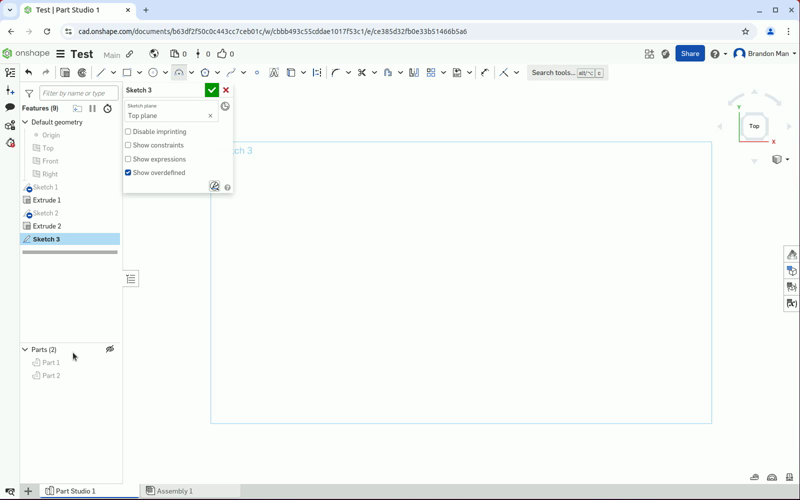
mouse_move(449, 374)
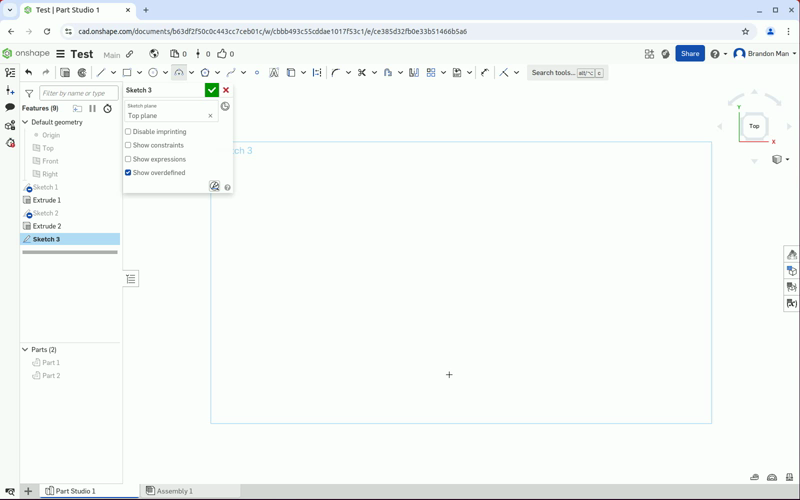
click(449, 374)
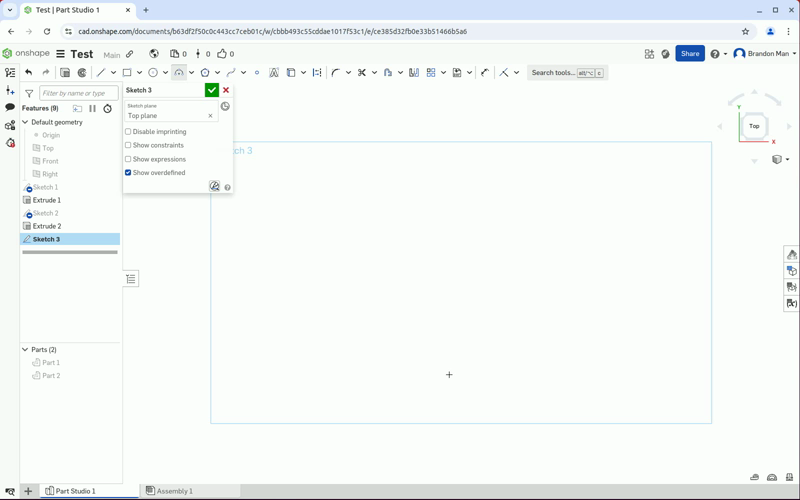
key_up(shift)
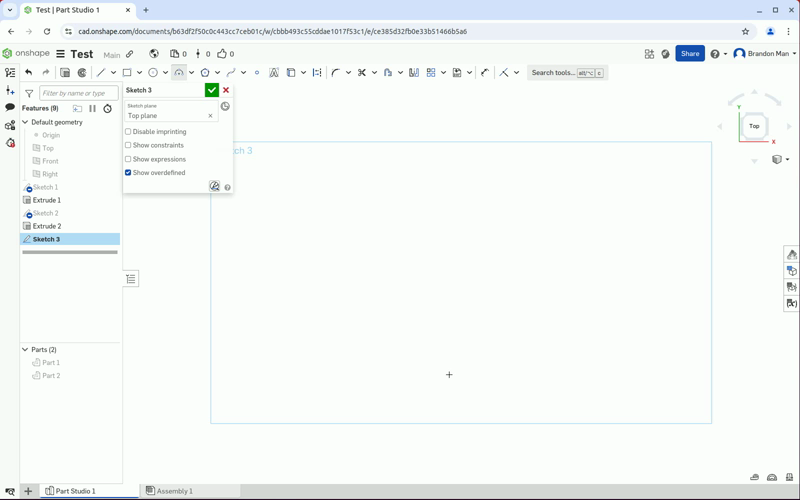
key_down(shift)
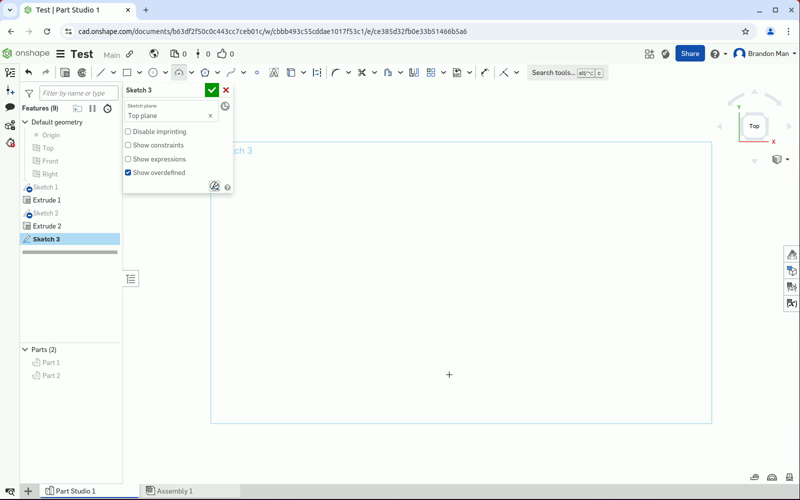
mouse_move(474, 374)
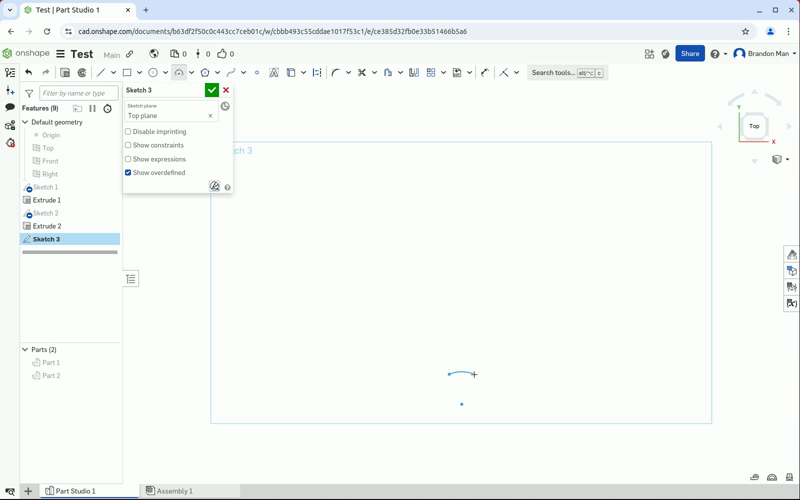
click(474, 374)
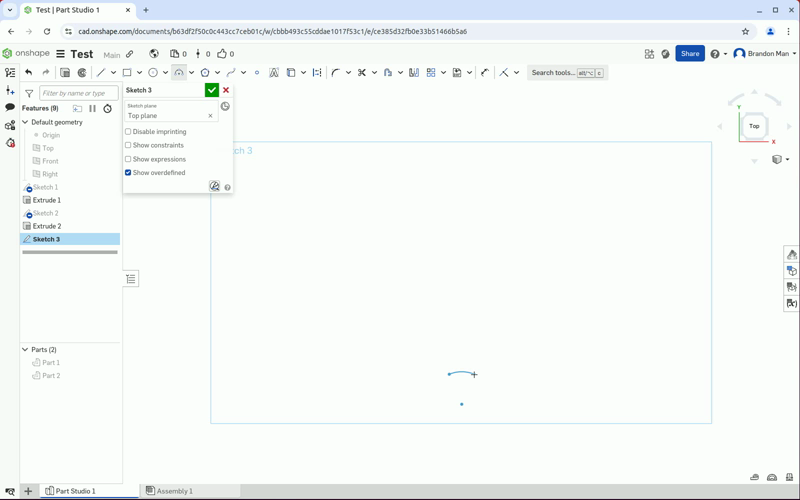
mouse_move(461, 188)
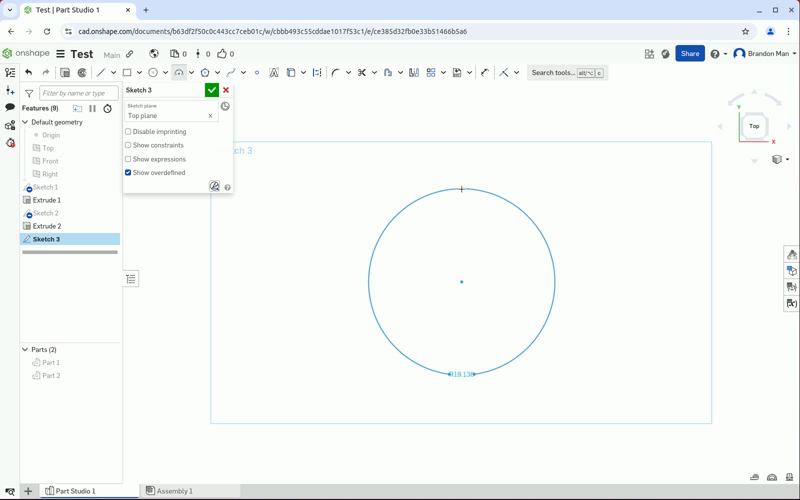
click(461, 188)
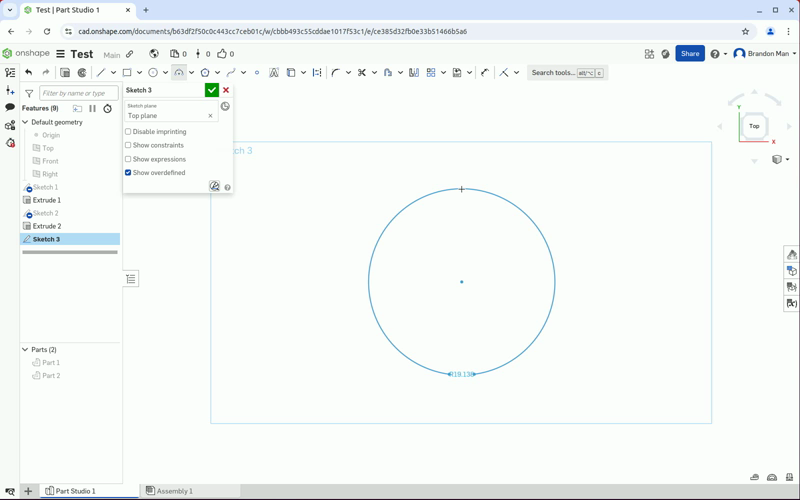
key_up(shift)
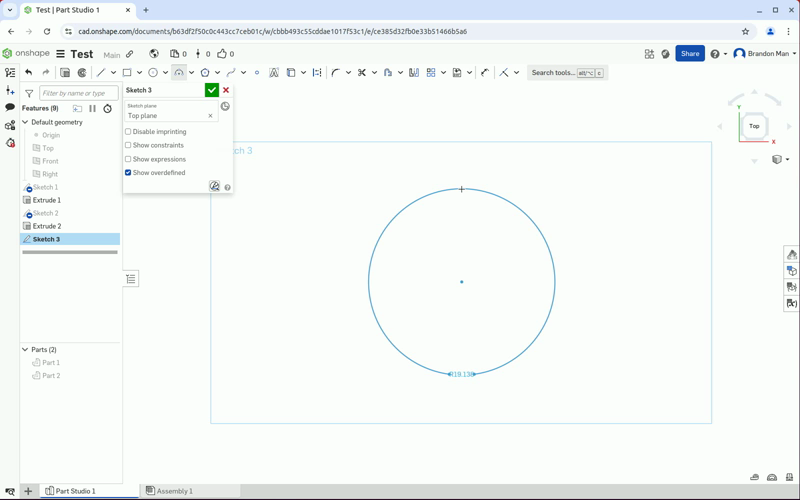
key(esc)
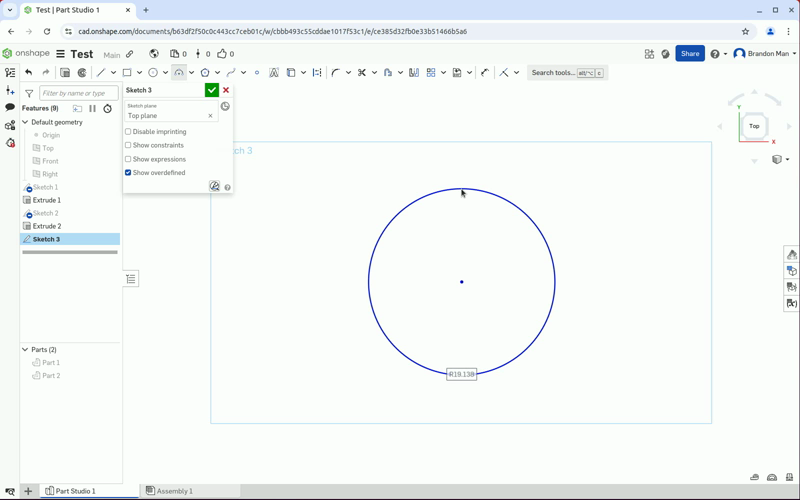
key(l)
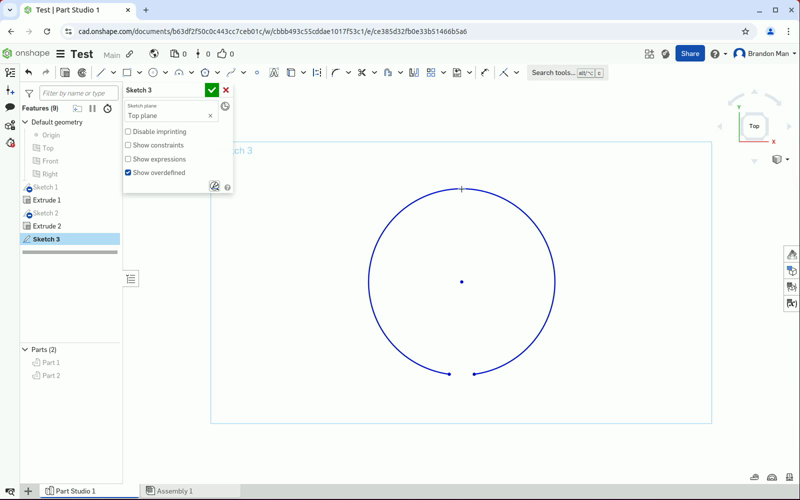
mouse_move(474, 374)
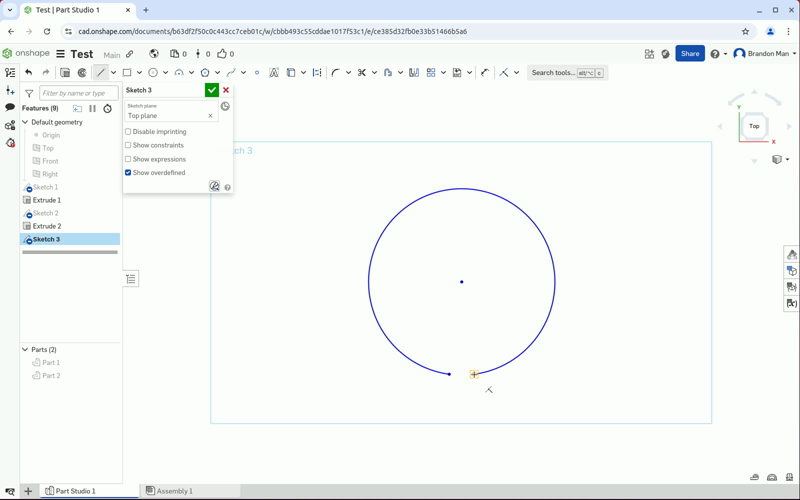
click(474, 374)
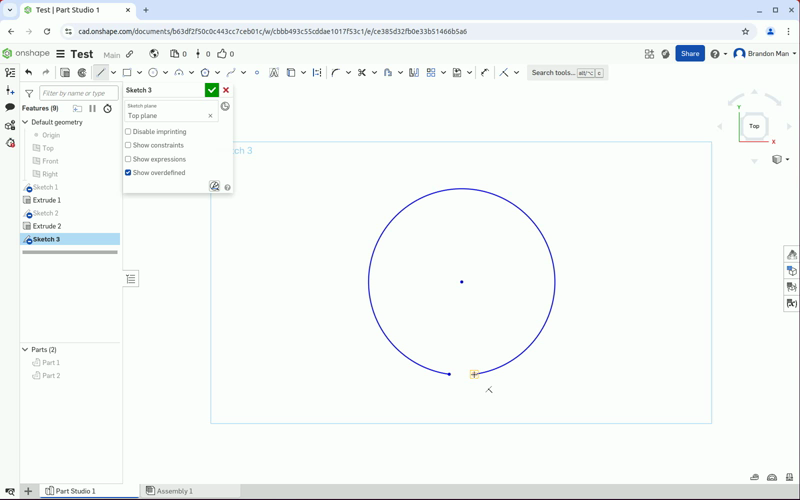
key_down(shift)
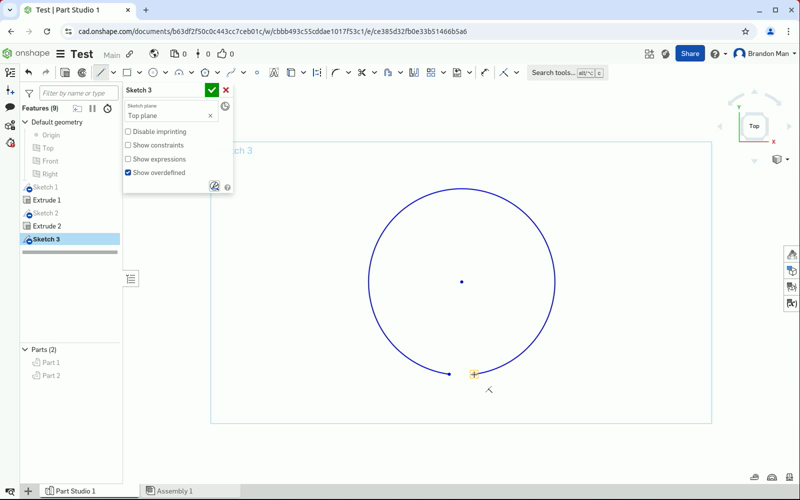
mouse_move(504, 374)
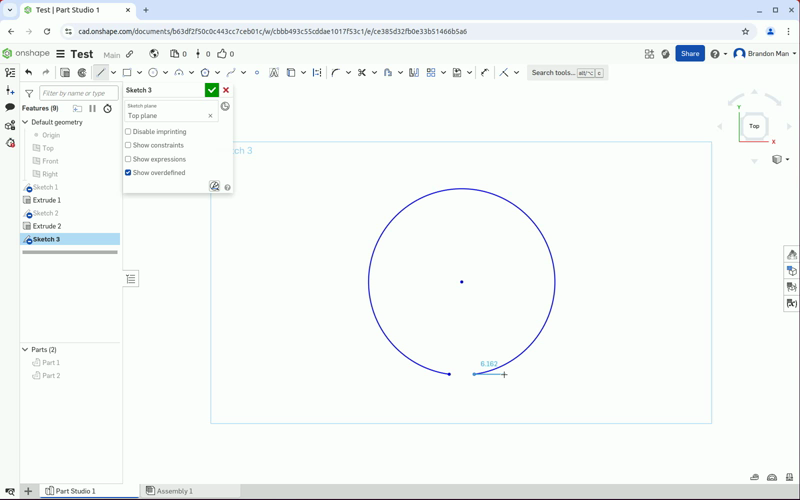
mouse_move(474, 333)
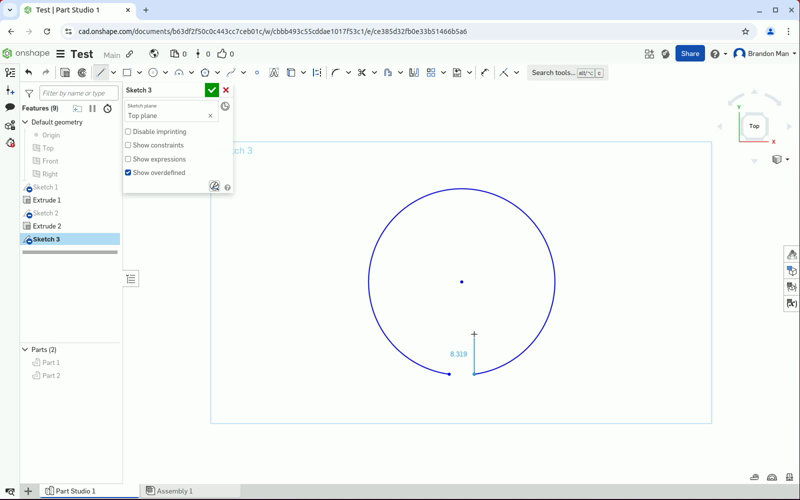
click(474, 333)
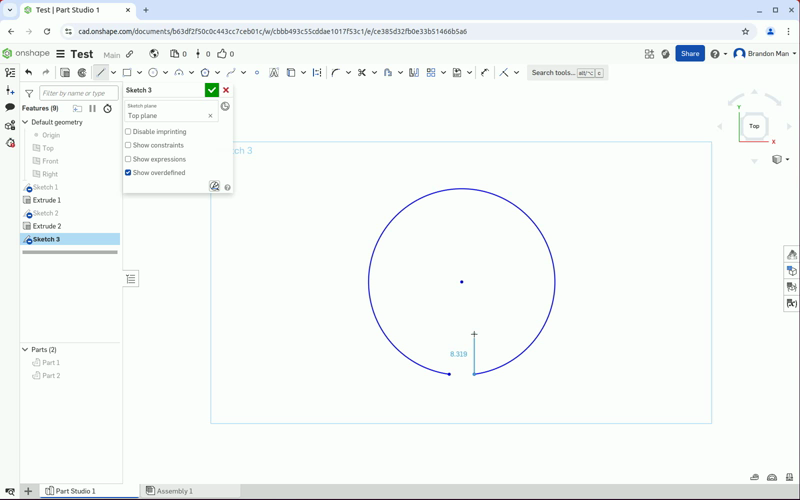
key_up(shift)
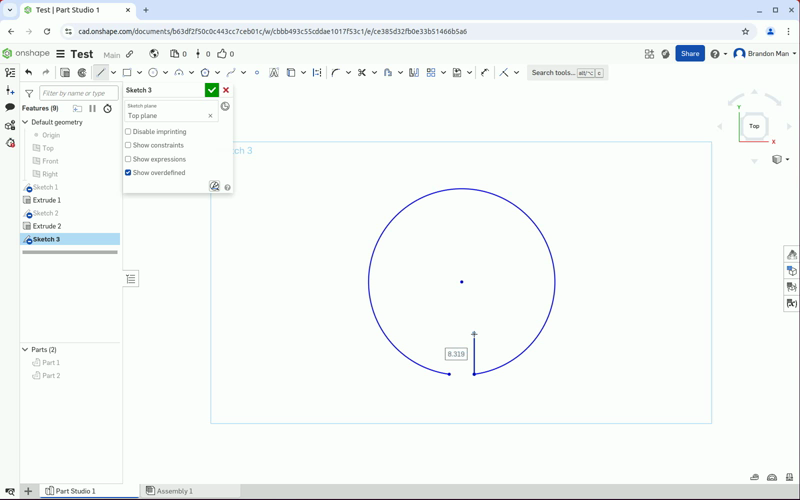
key_down(shift)
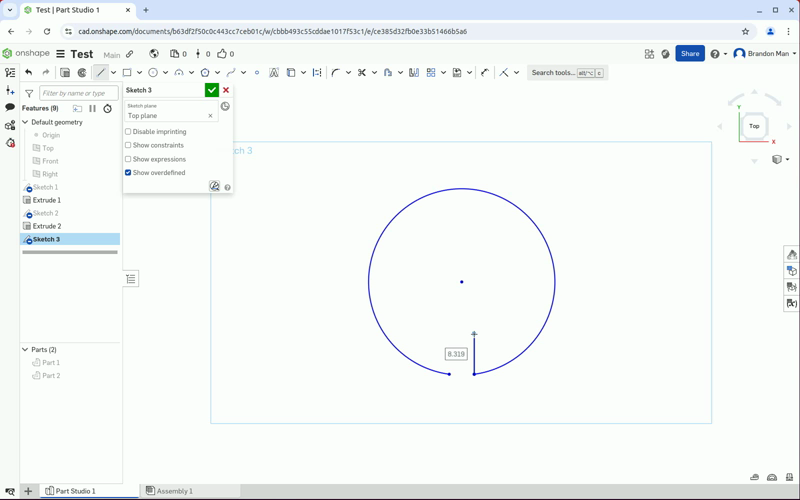
mouse_move(504, 333)
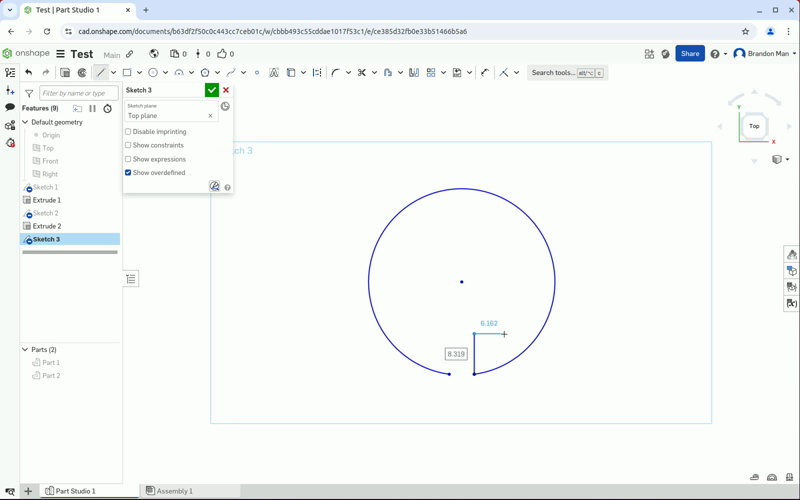
mouse_move(449, 333)
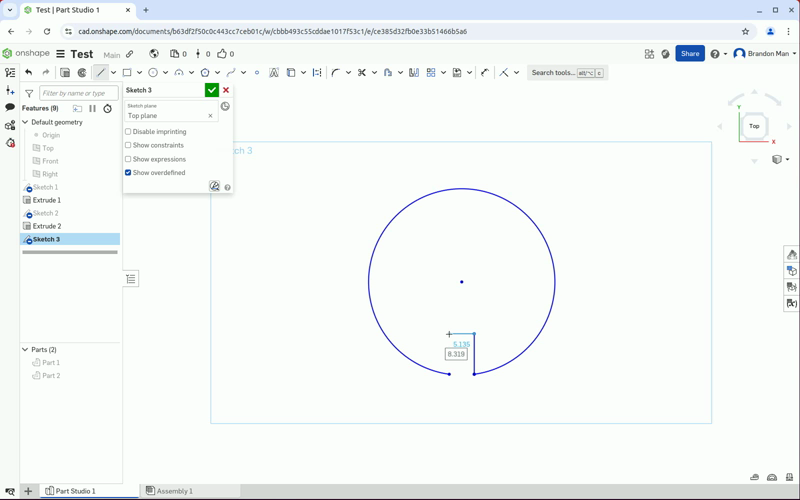
click(449, 333)
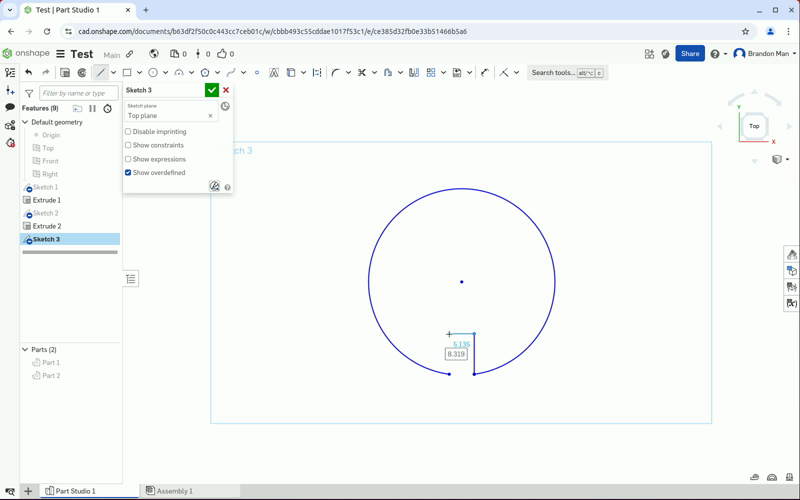
key_up(shift)
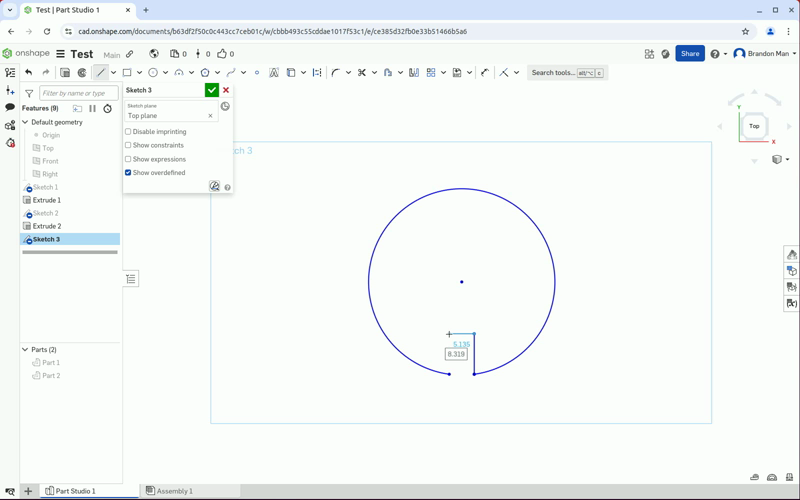
mouse_move(479, 333)
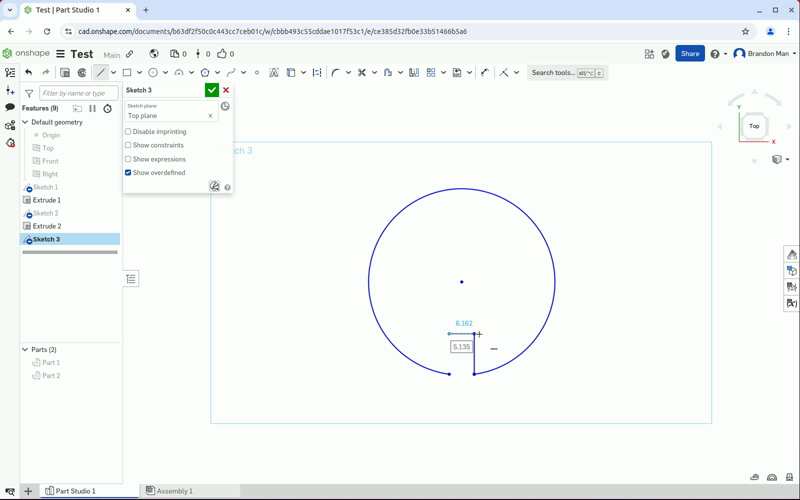
key_down(shift)
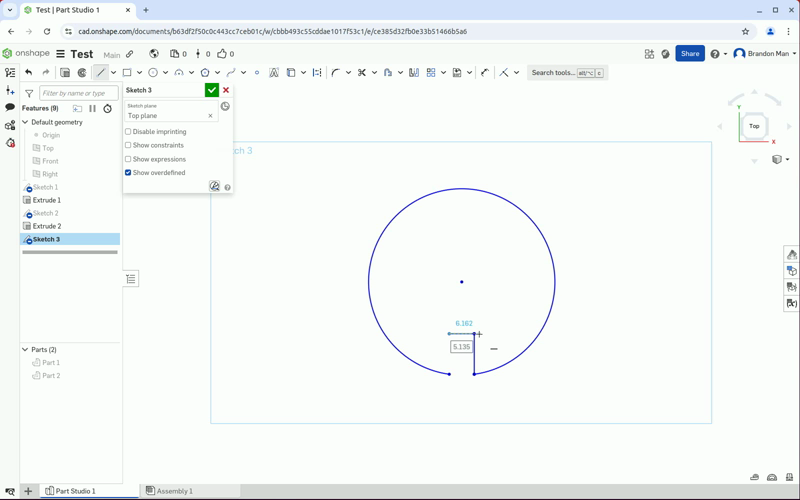
mouse_move(449, 374)
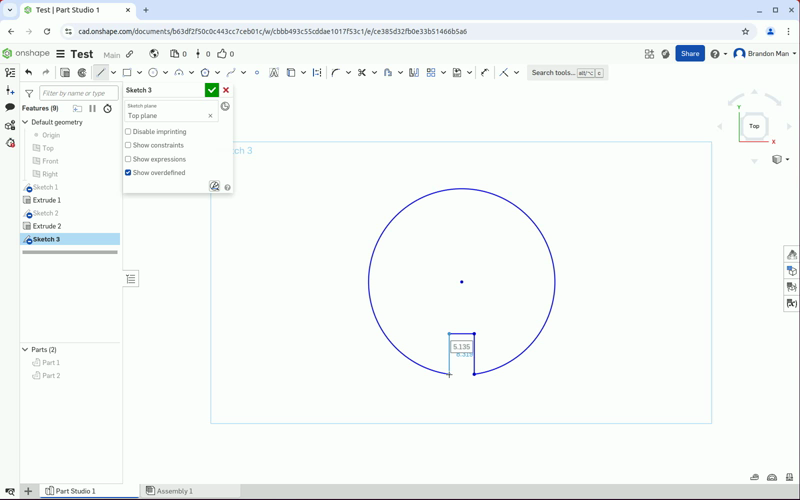
key_up(shift)
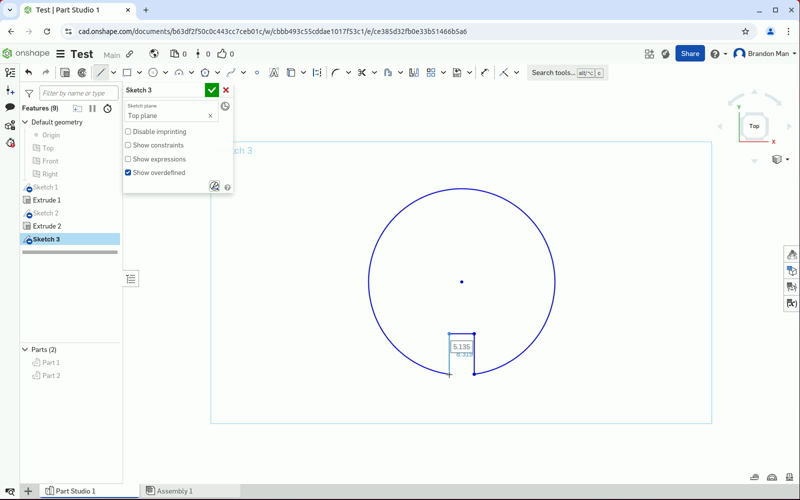
click(449, 374)
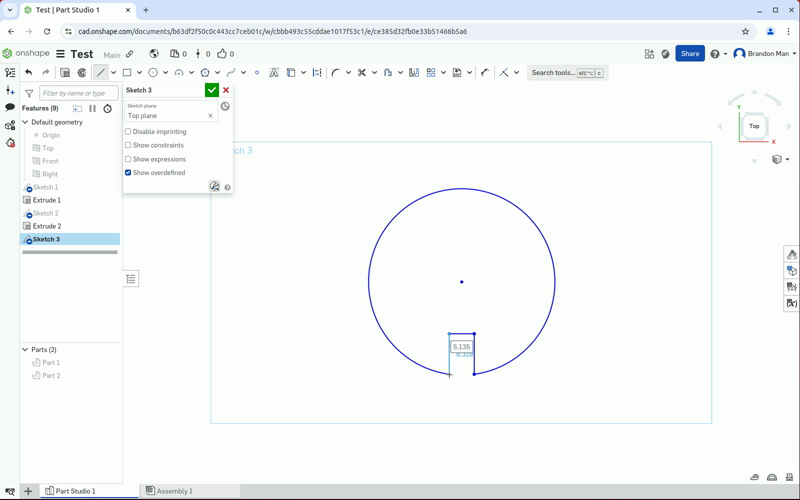
key(esc)
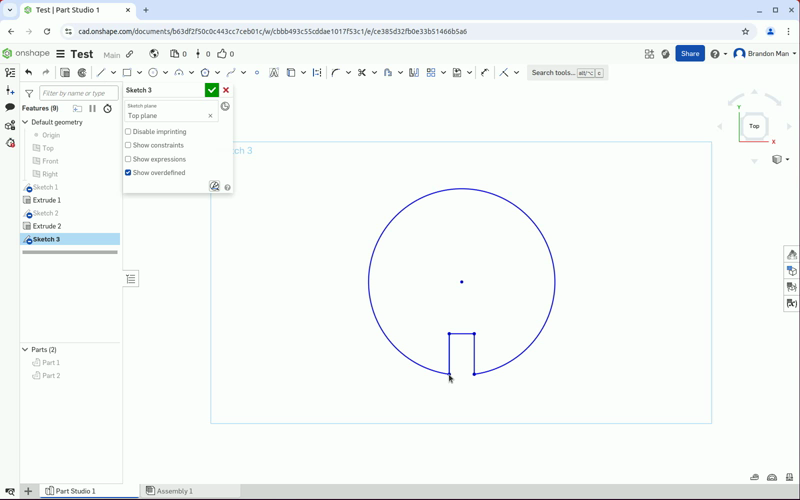
key(c)
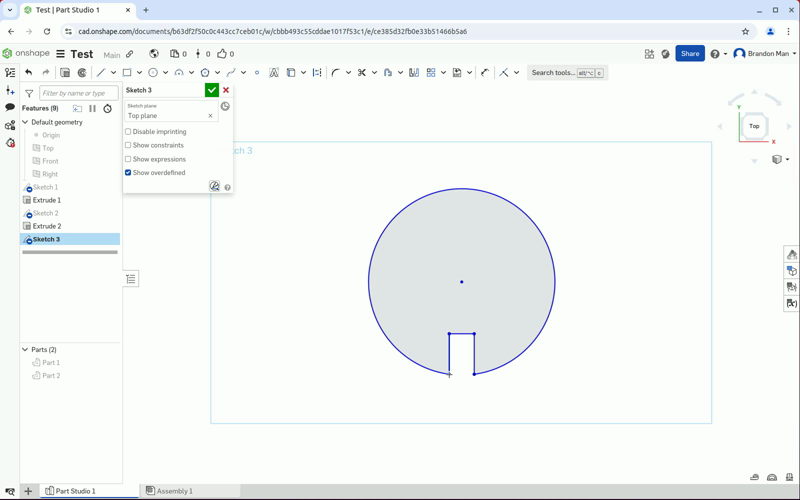
key_down(shift)
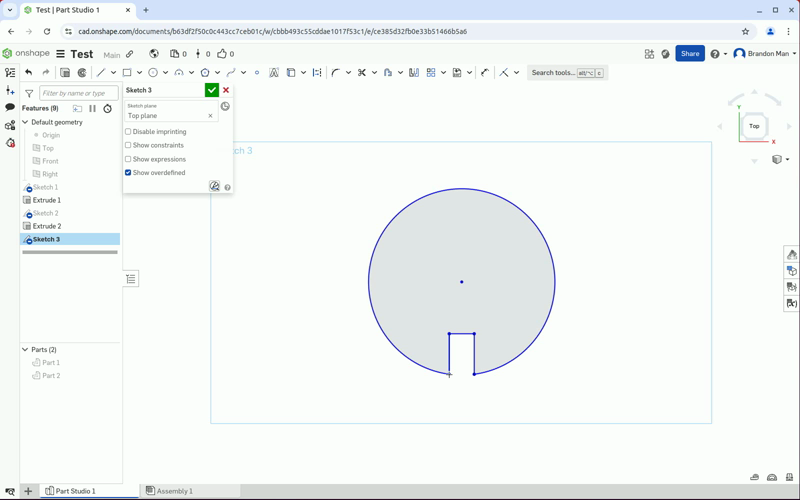
mouse_move(460, 283)
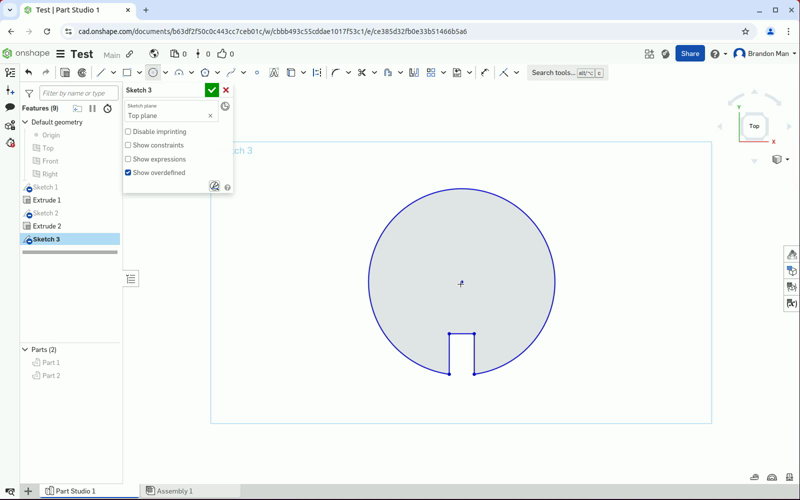
scroll(6)
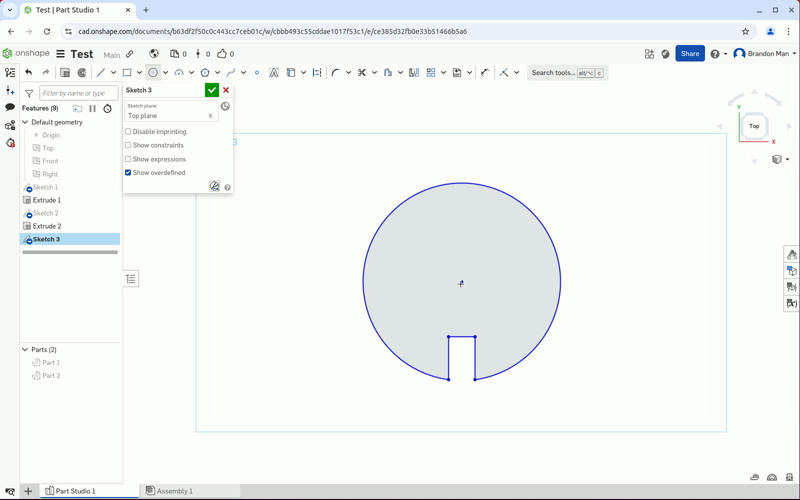
scroll(6)
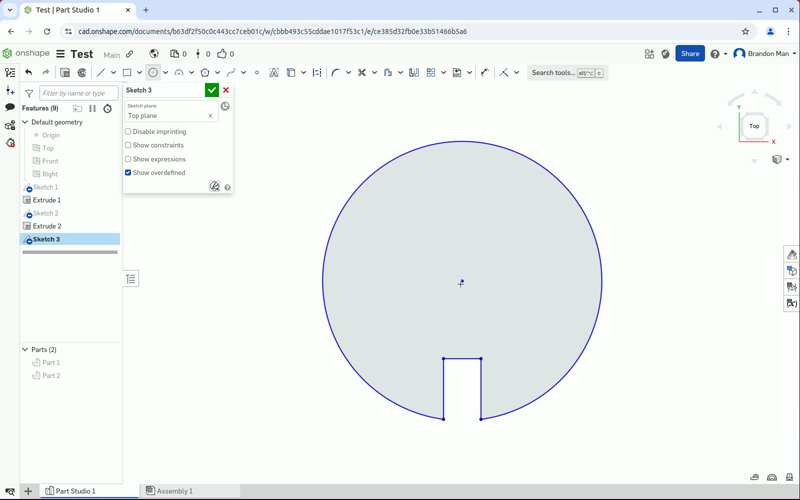
scroll(6)
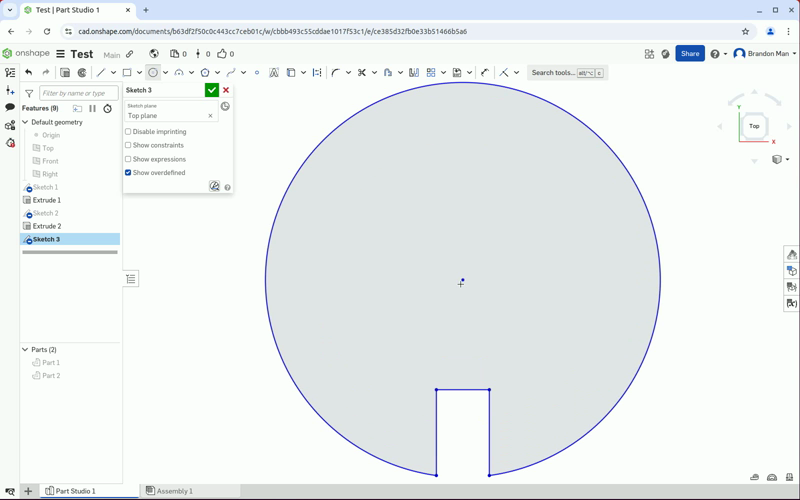
scroll(6)
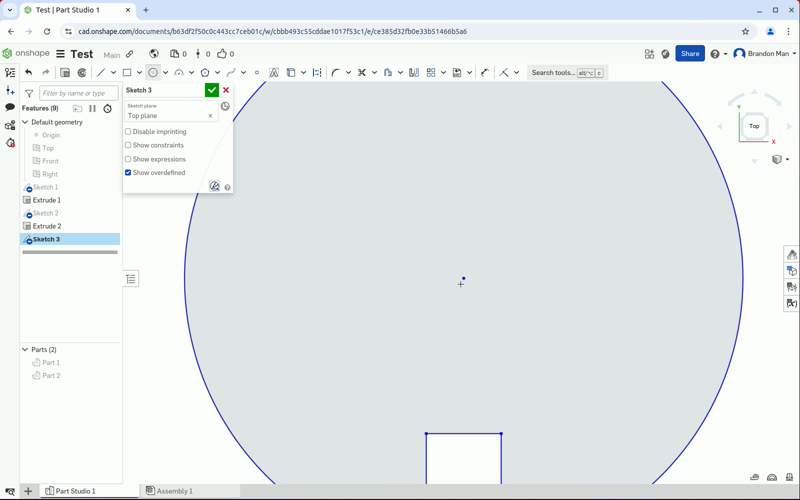
scroll(6)
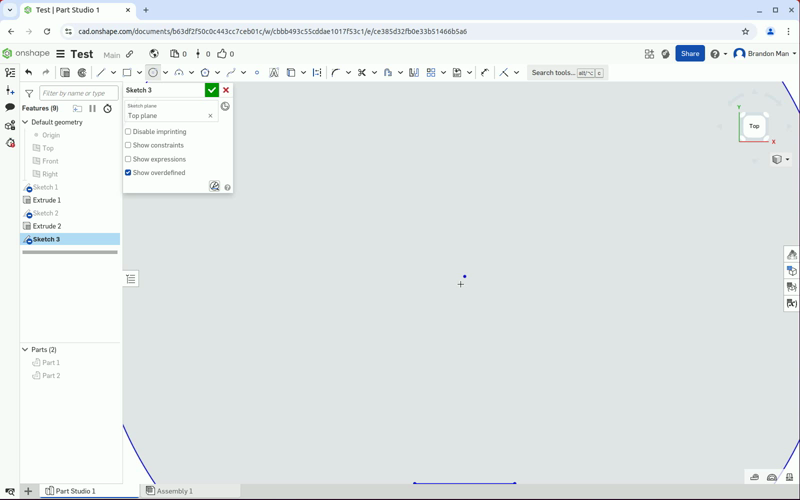
scroll(6)
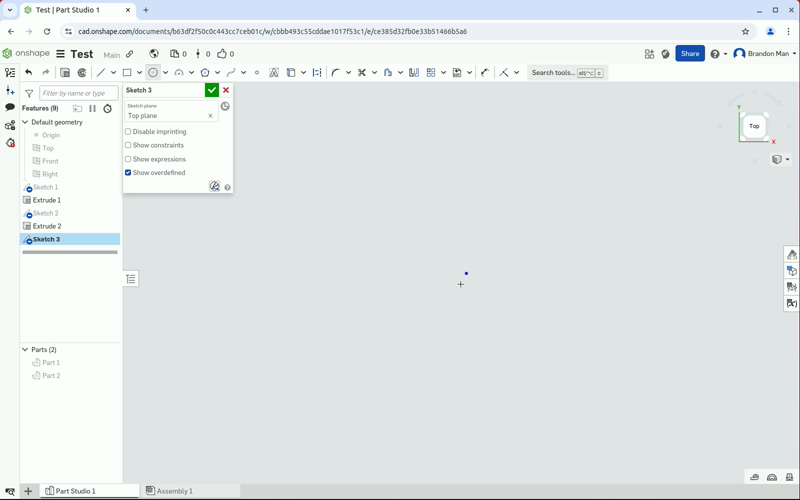
scroll(6)
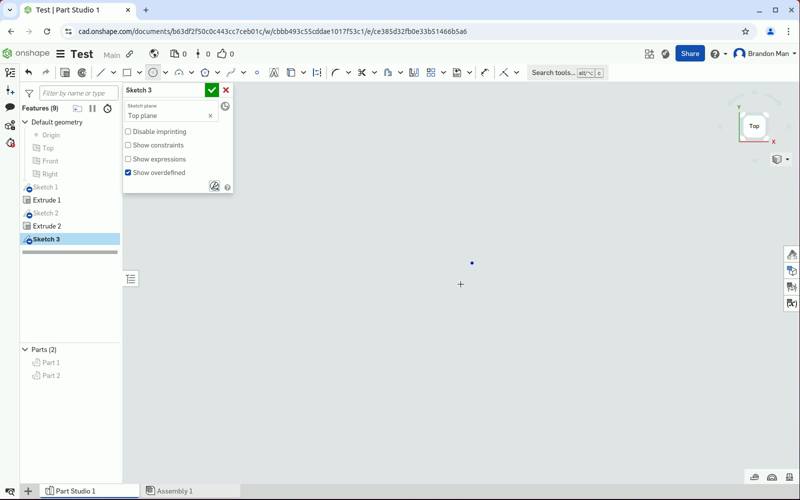
click(460, 283)
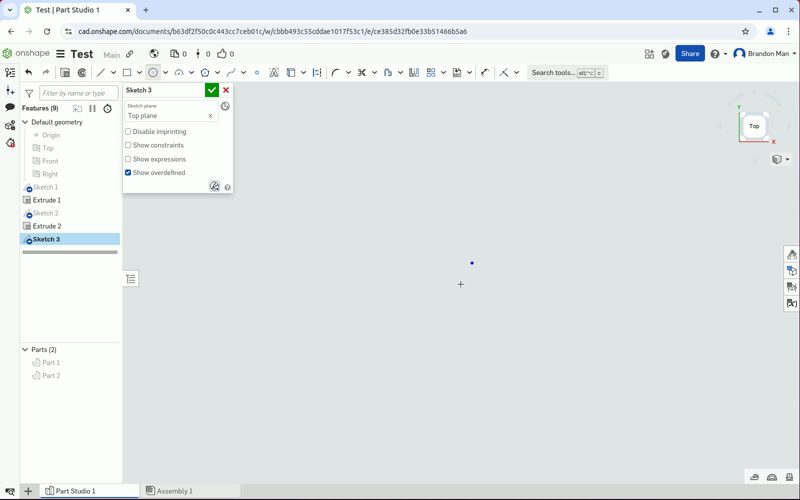
scroll(-6)
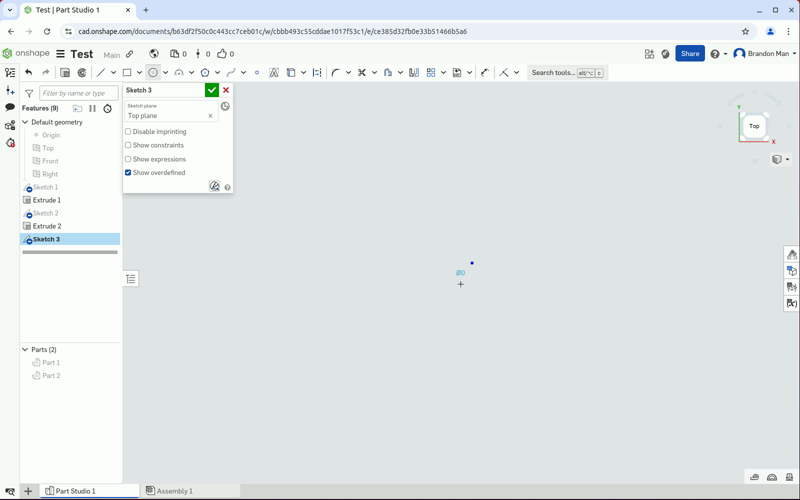
scroll(-6)
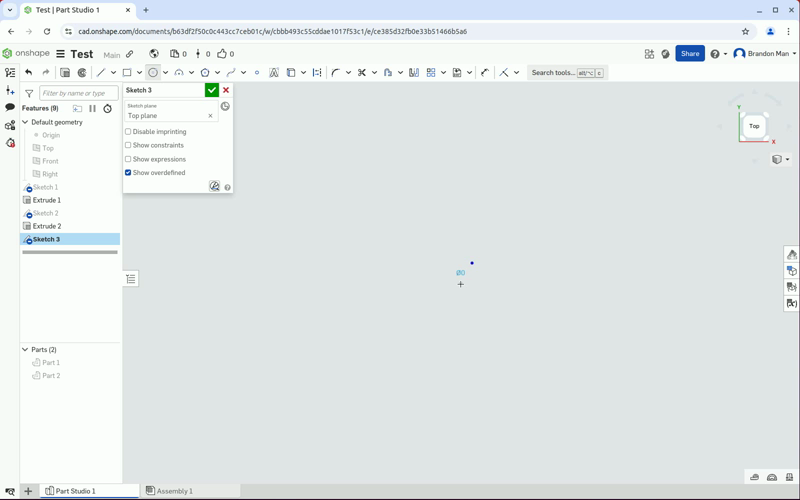
scroll(-6)
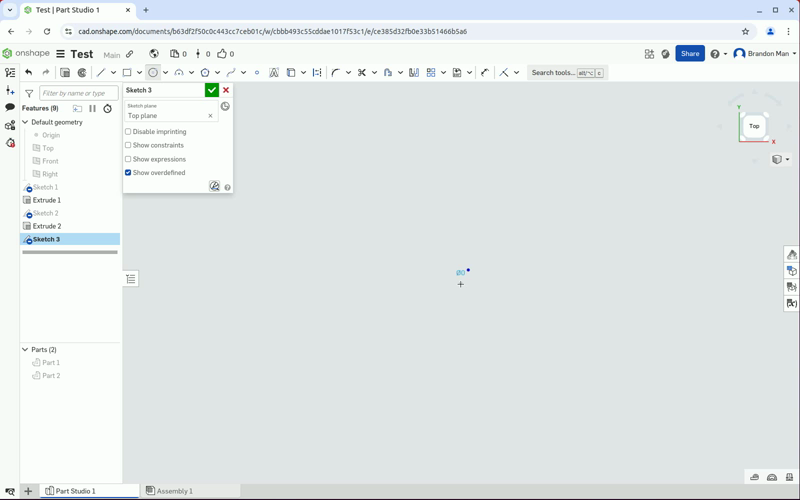
scroll(-6)
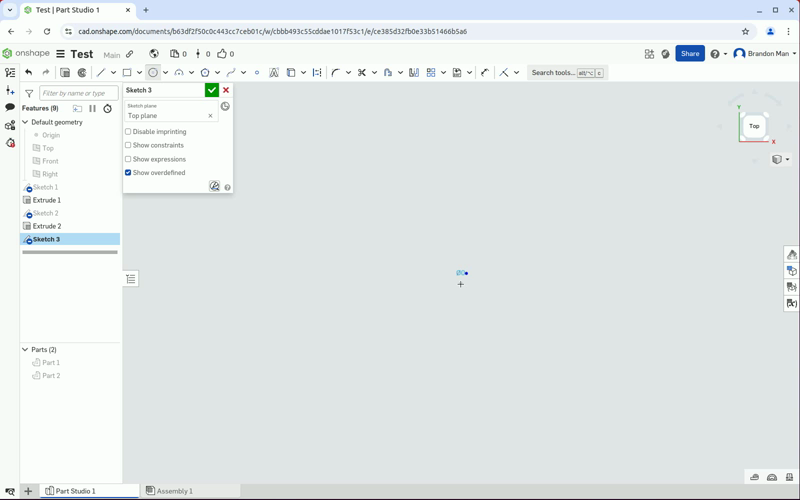
scroll(-6)
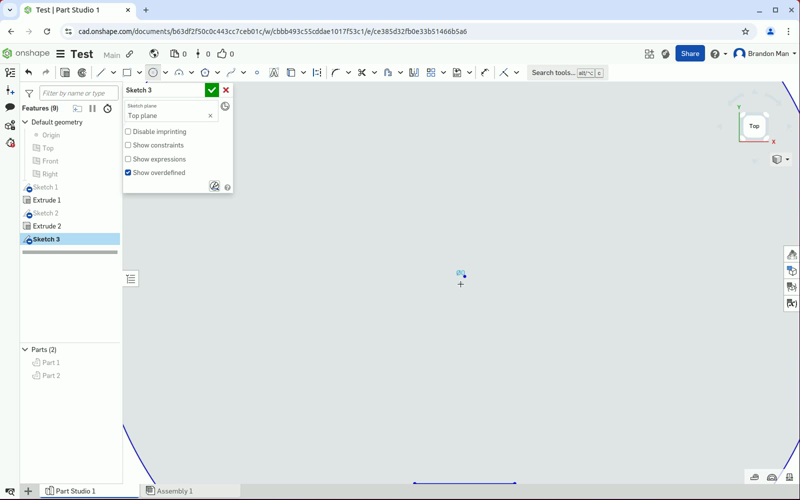
scroll(-6)
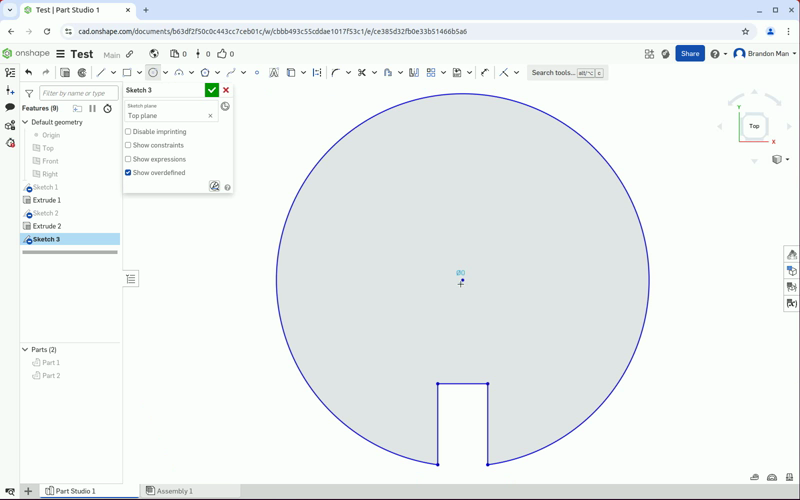
scroll(-6)
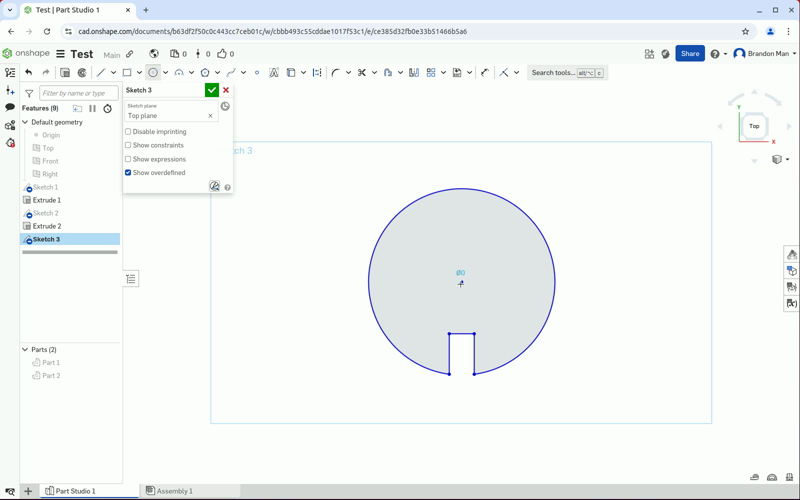
key_up(shift)
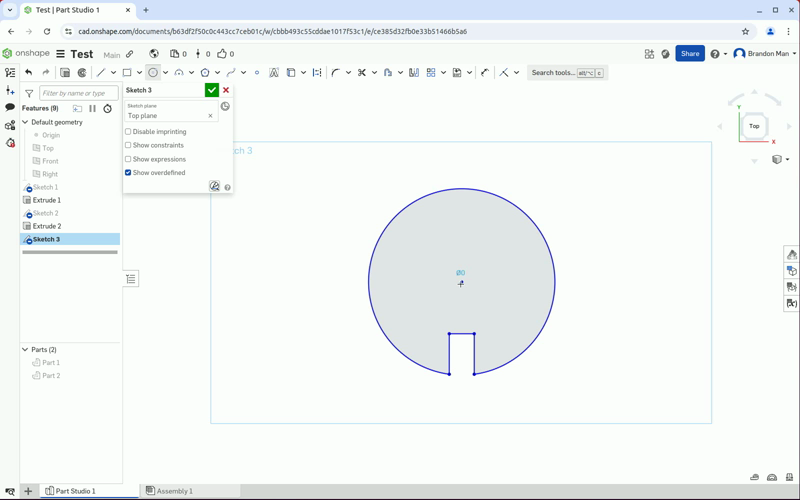
mouse_move(476, 283)
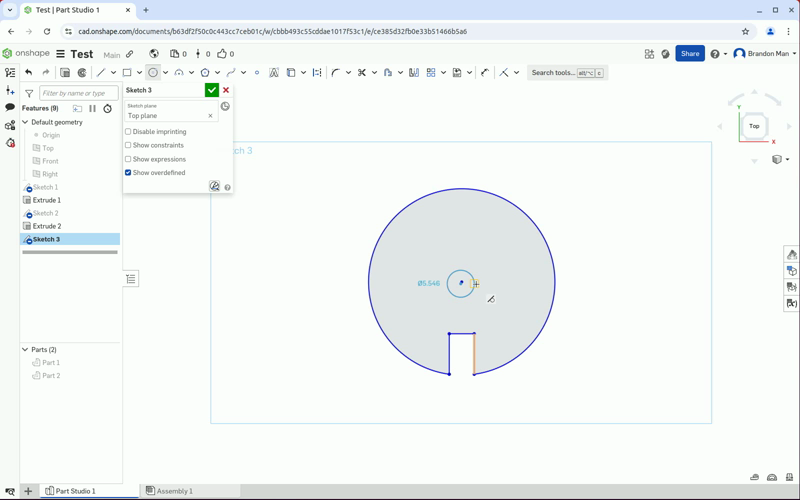
click(476, 283)
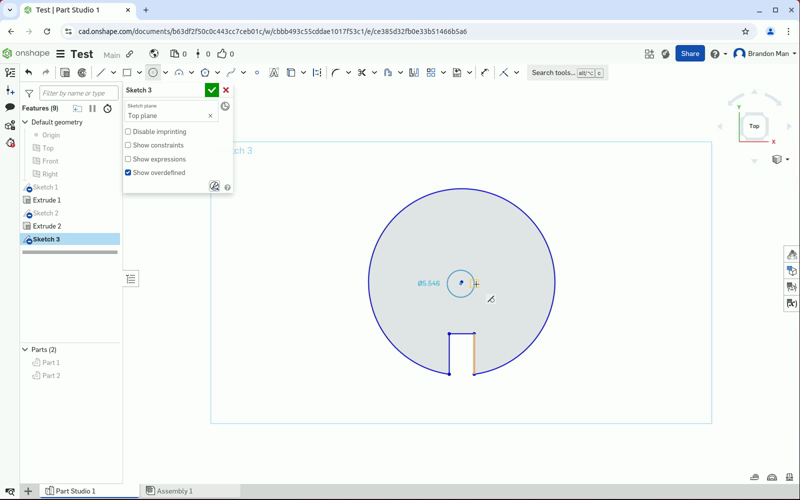
key(esc)
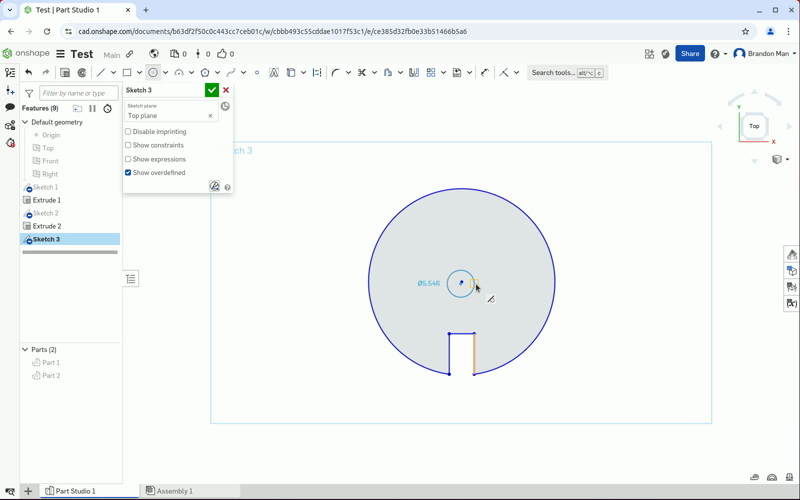
key(c)
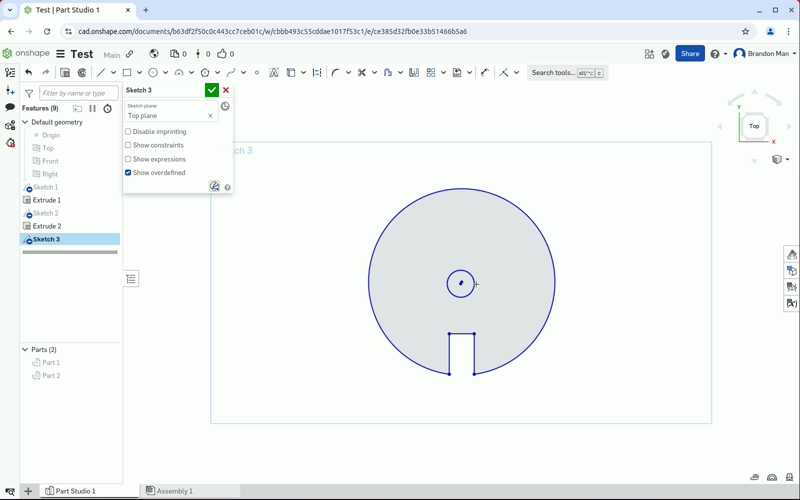
key_down(shift)
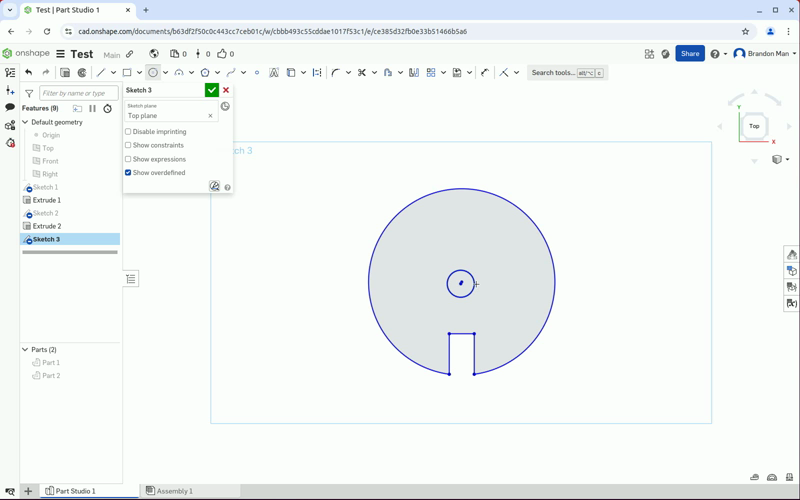
mouse_move(460, 206)
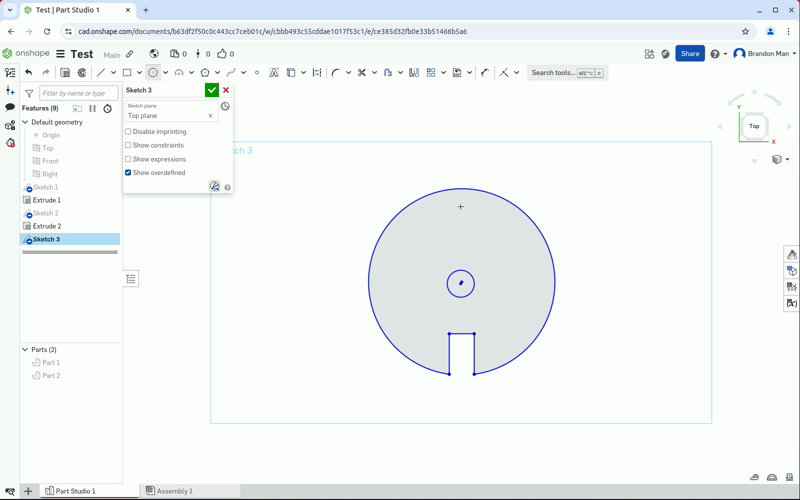
click(460, 206)
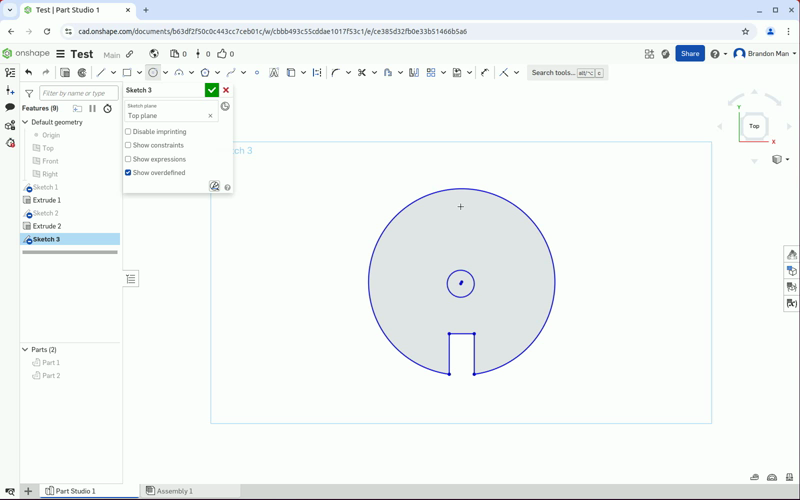
key_up(shift)
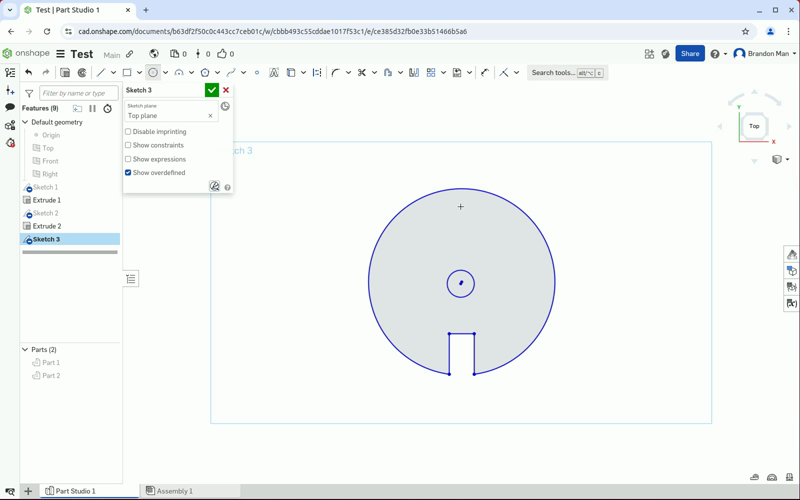
mouse_move(464, 206)
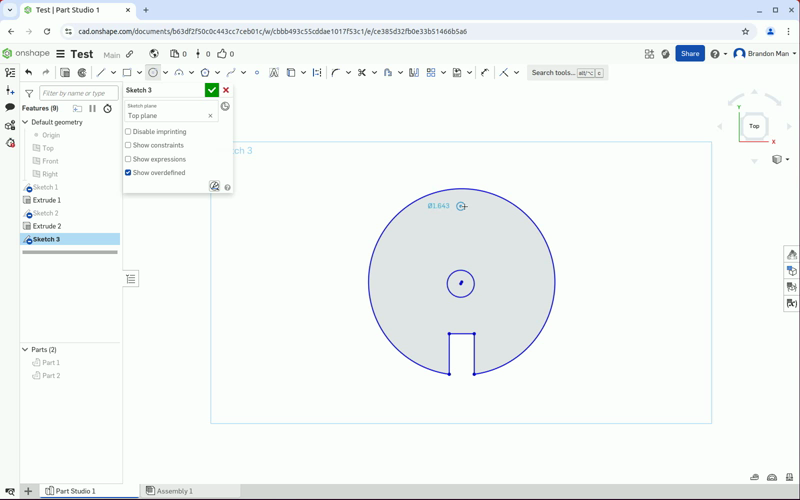
click(464, 206)
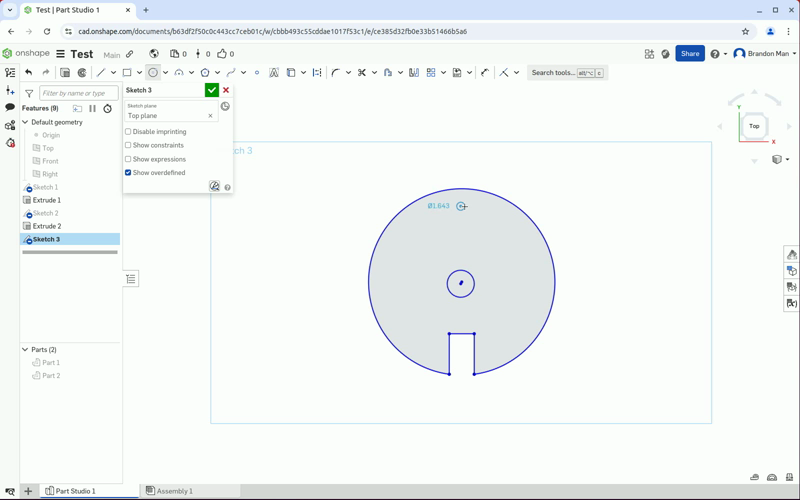
key(esc)
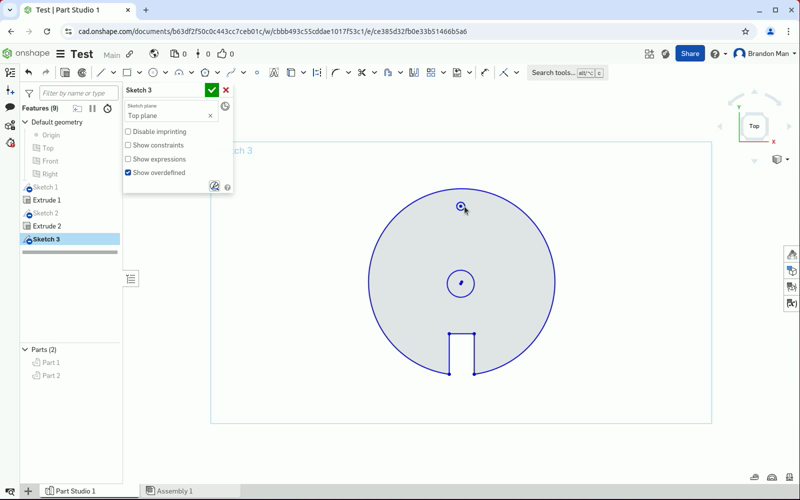
mouse_move(492, 220)
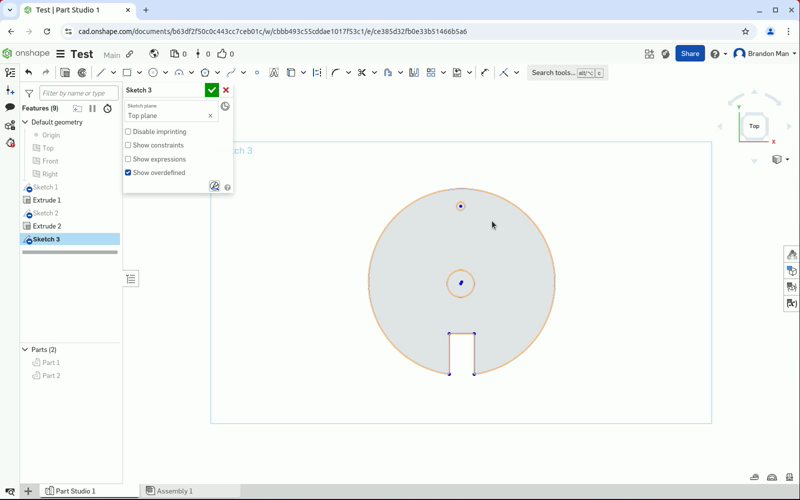
click(492, 220)
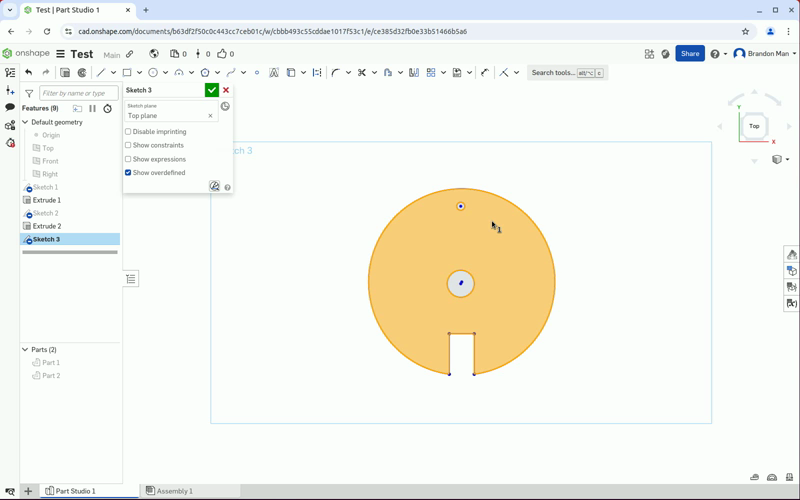
mouse_move(73, 352)
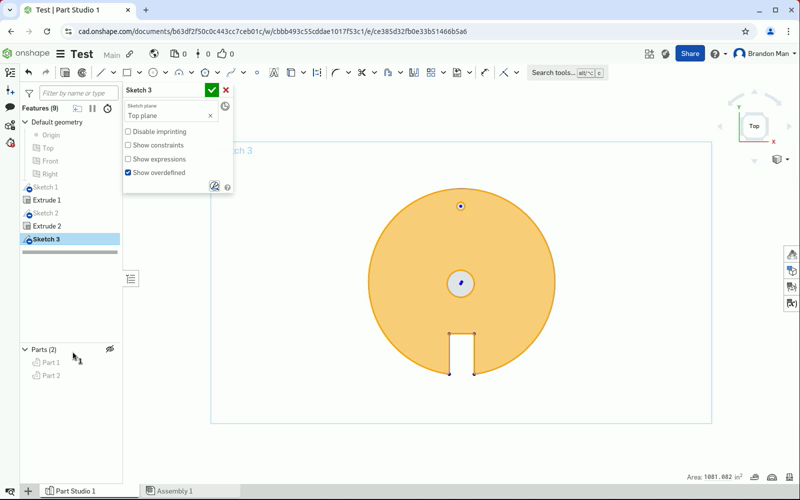
key(shift+y)
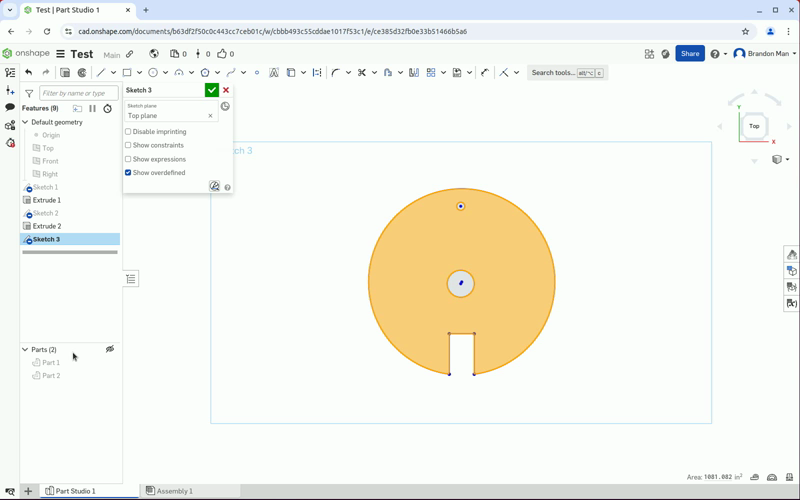
key(shift+e)
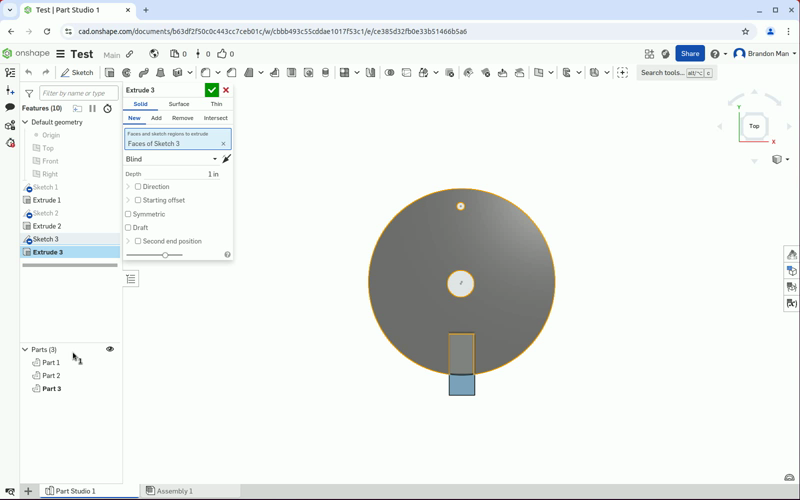
mouse_move(143, 106)
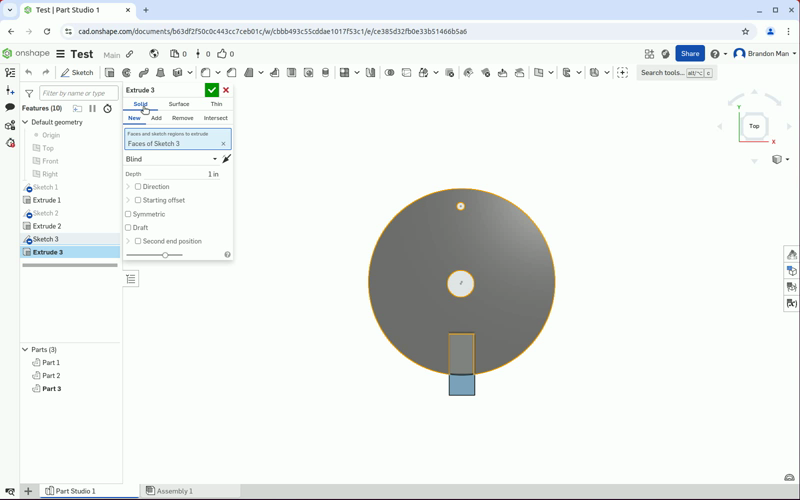
click(143, 106)
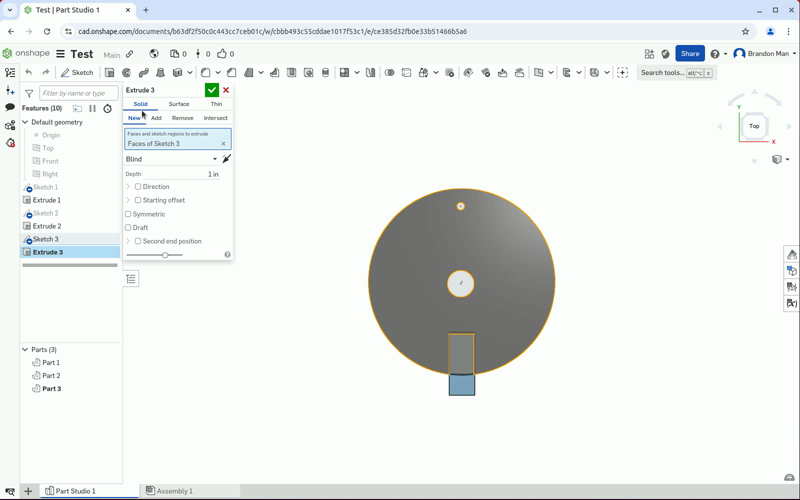
mouse_move(137, 120)
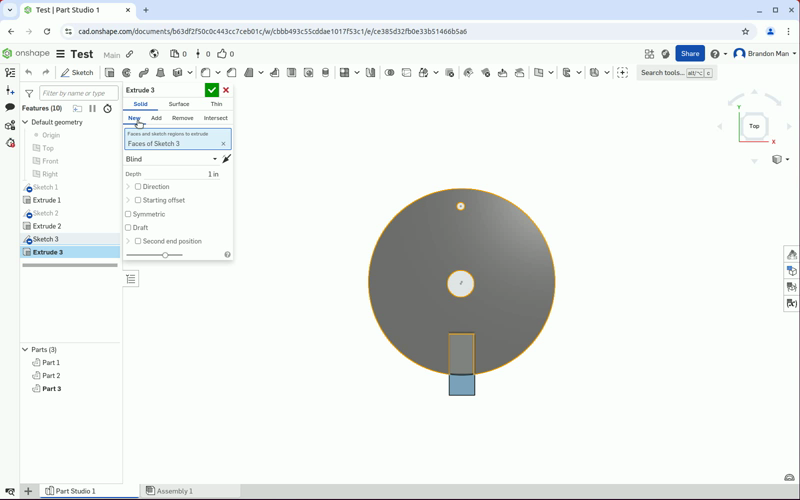
click(137, 120)
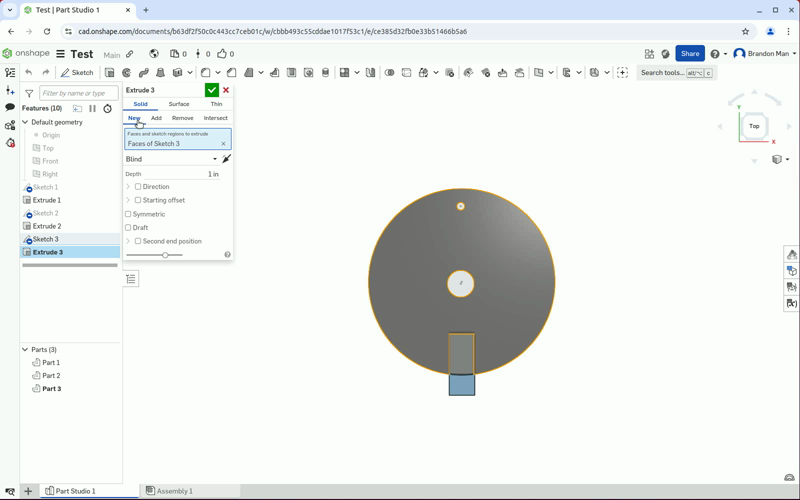
key(tab, 4)
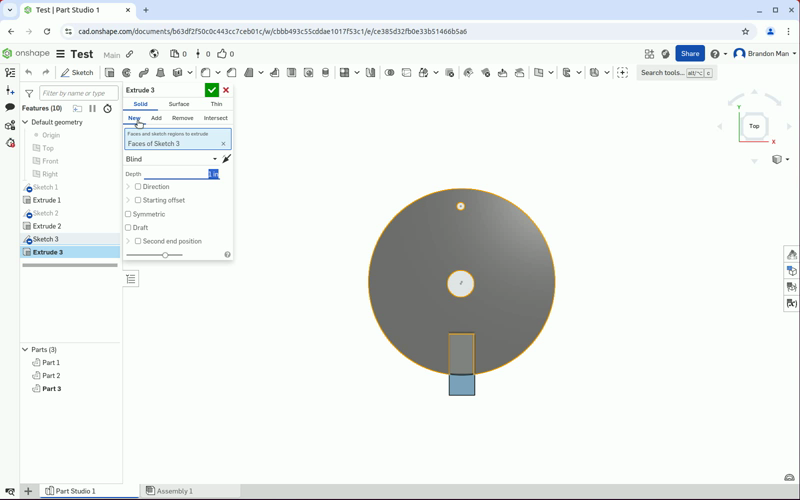
text(6.258)
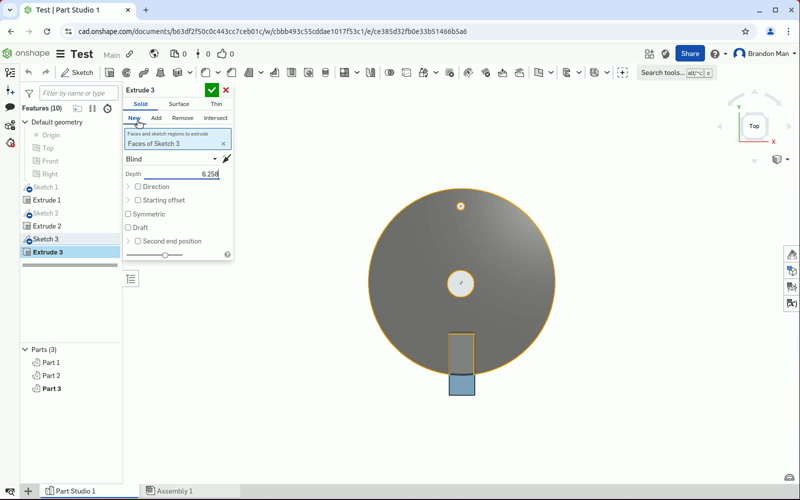
key(enter)
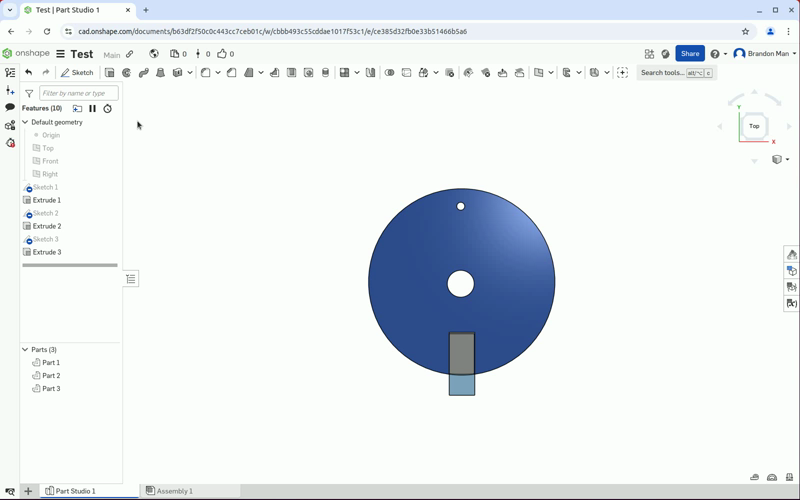
key(shift+h)
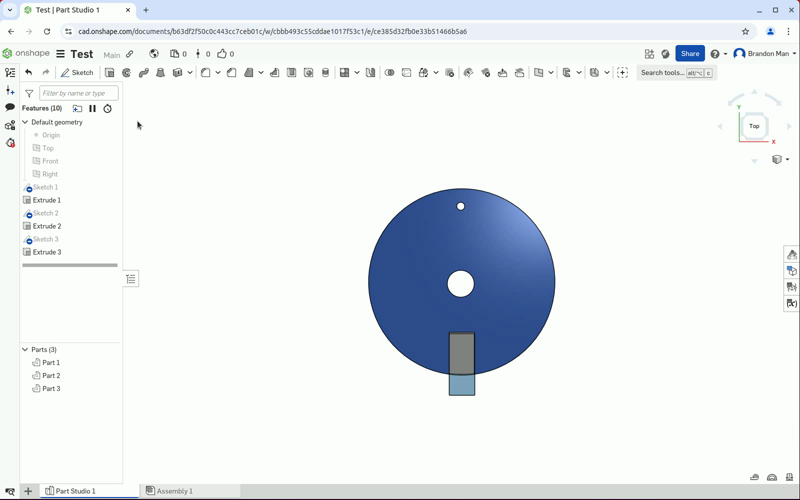
key(shift+h)
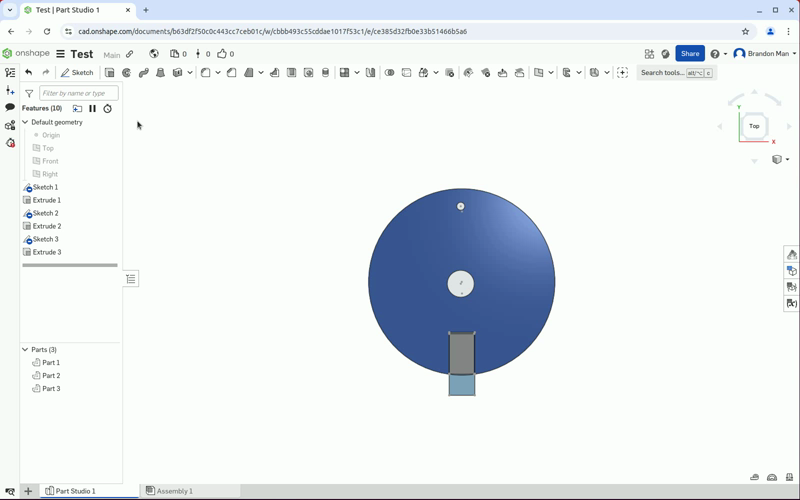
key(shift+7)
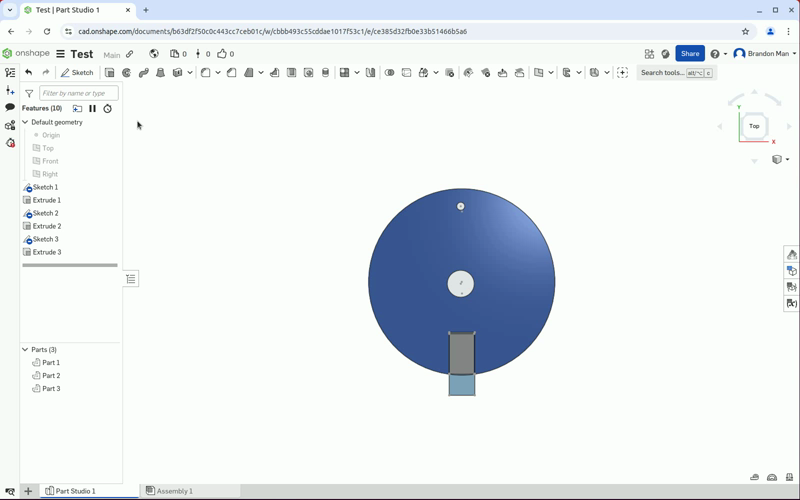
key(up, 3)
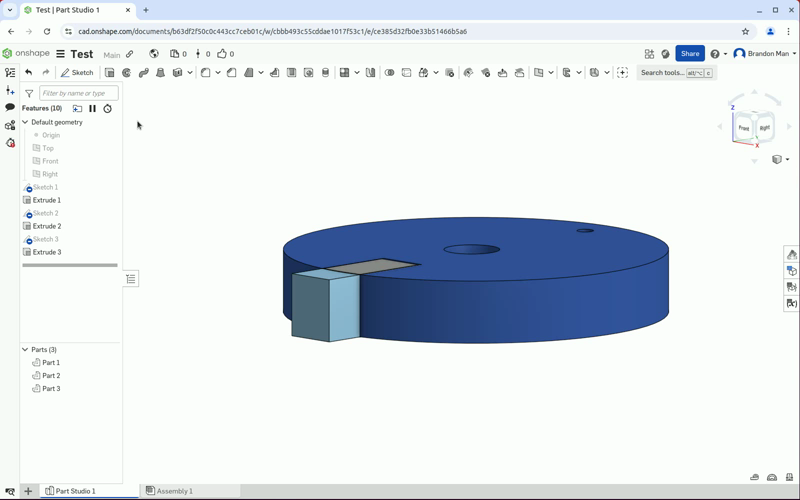
key(left, 3)
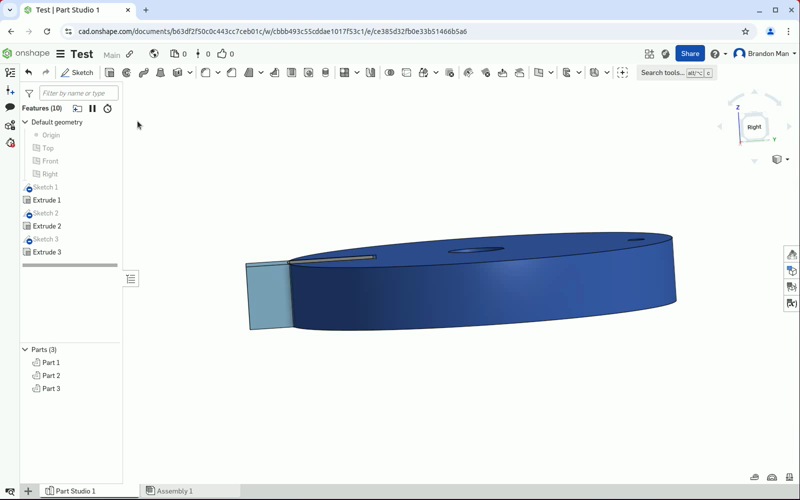
key(right, 3)
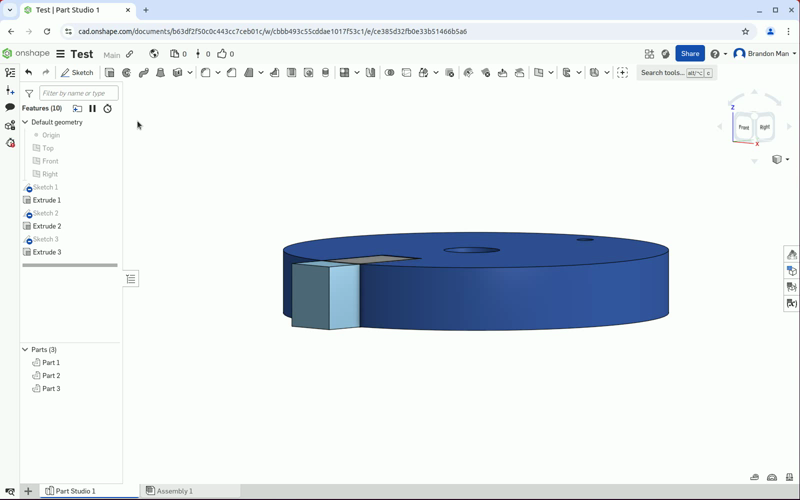
key(down, 3)
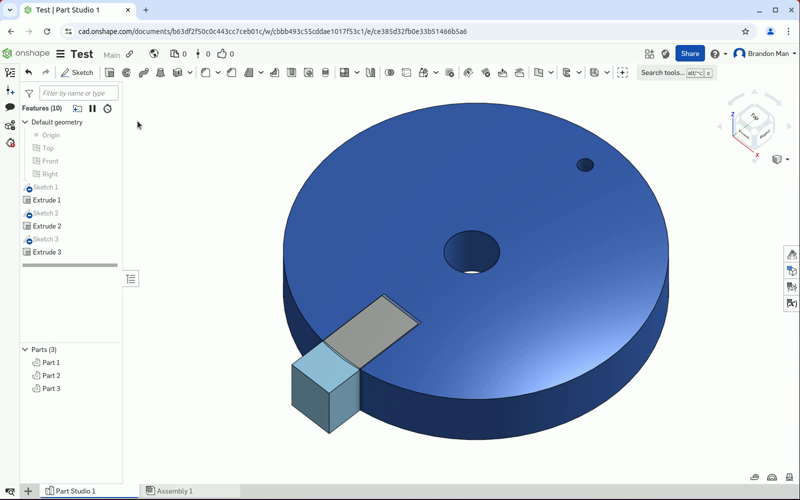
mouse_move(73, 189)
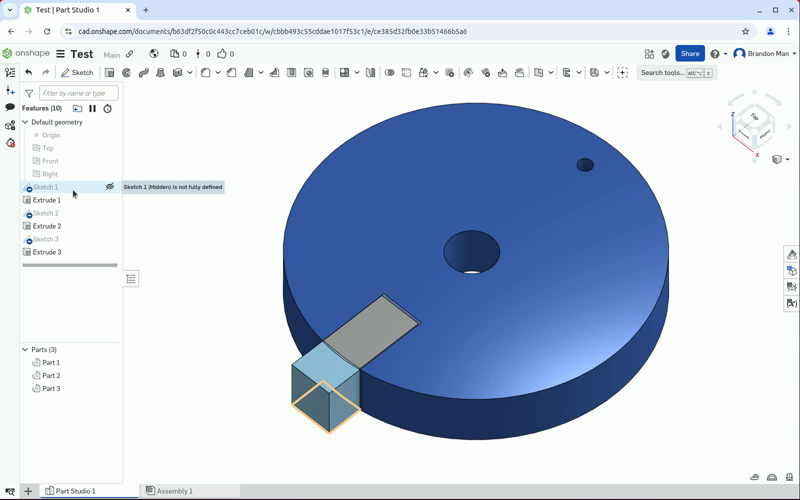
click(73, 189)